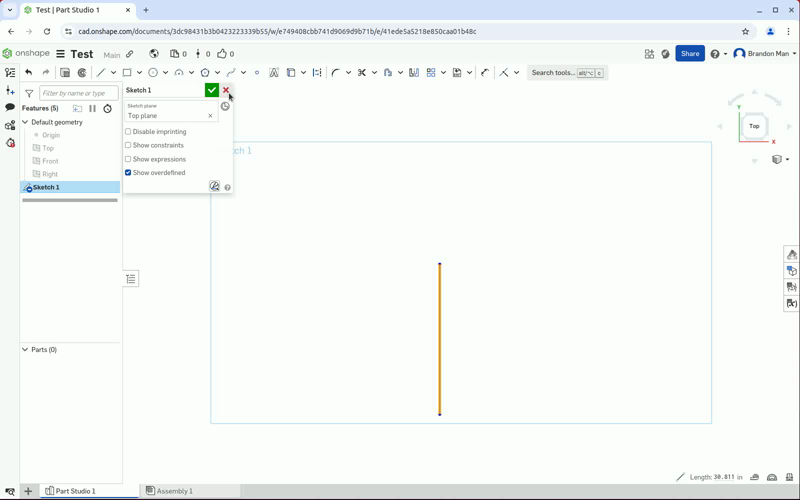
key(shift+h)
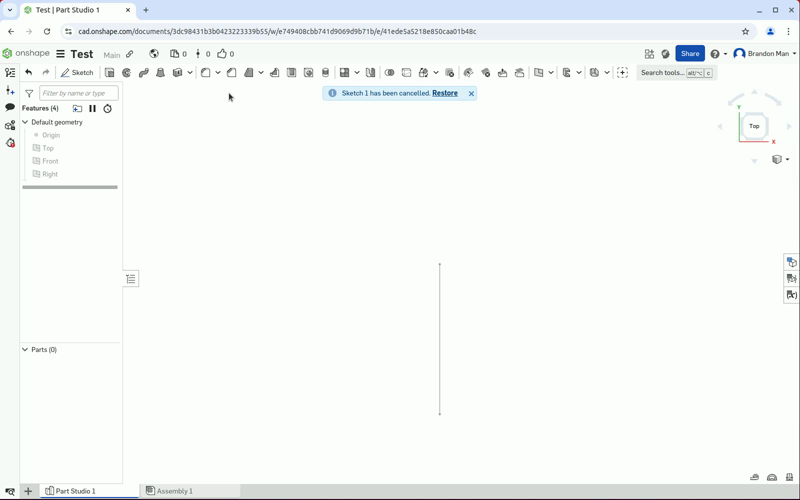
mouse_move(73, 352)
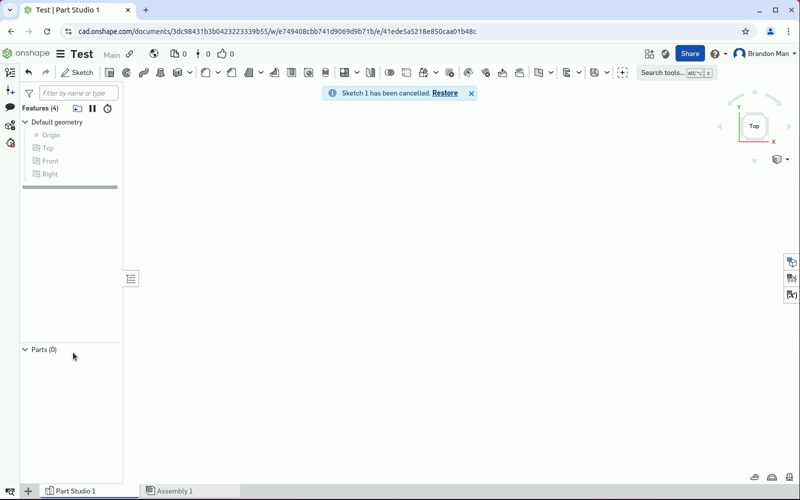
key(y)
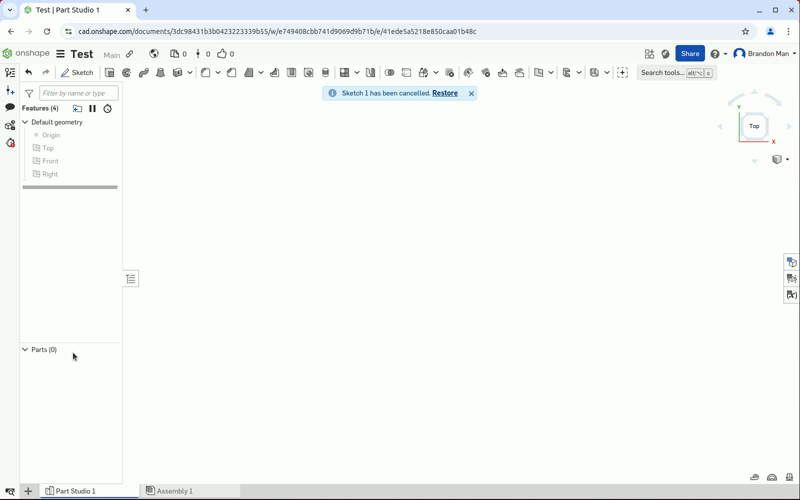
key(shift+p)
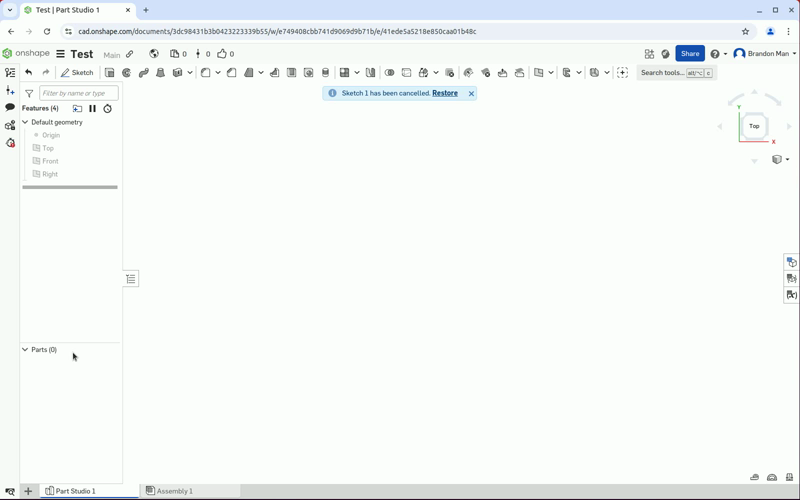
key(space)
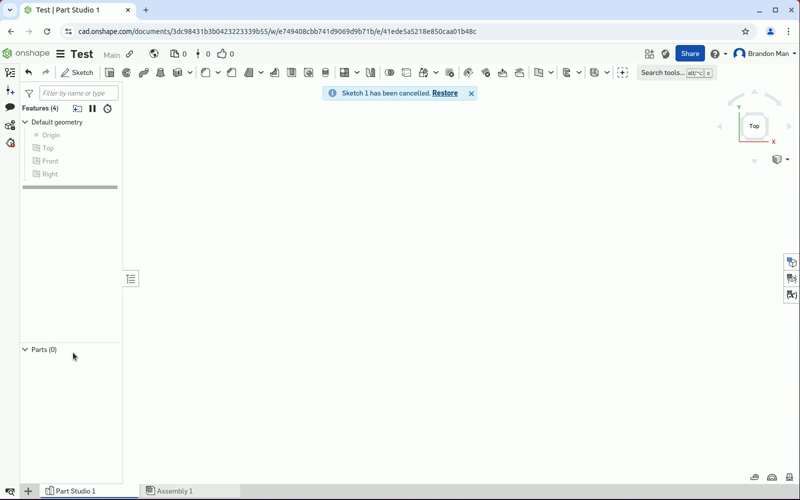
key_down(shift)
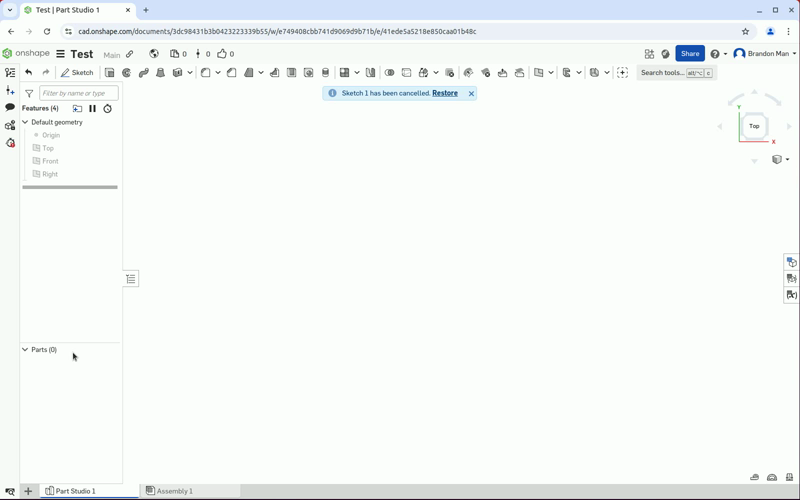
key(up)
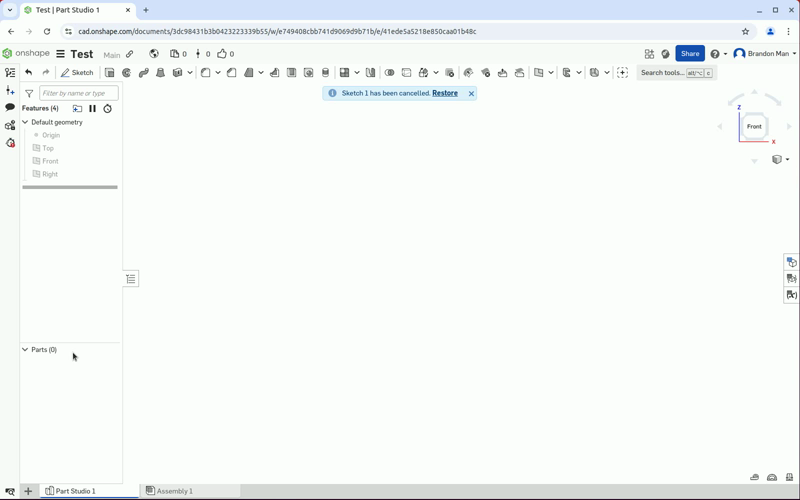
key_up(shift)
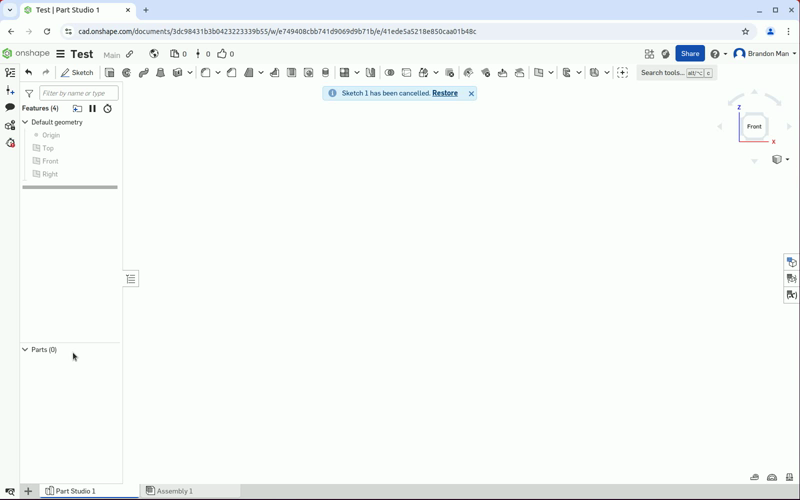
key(space)
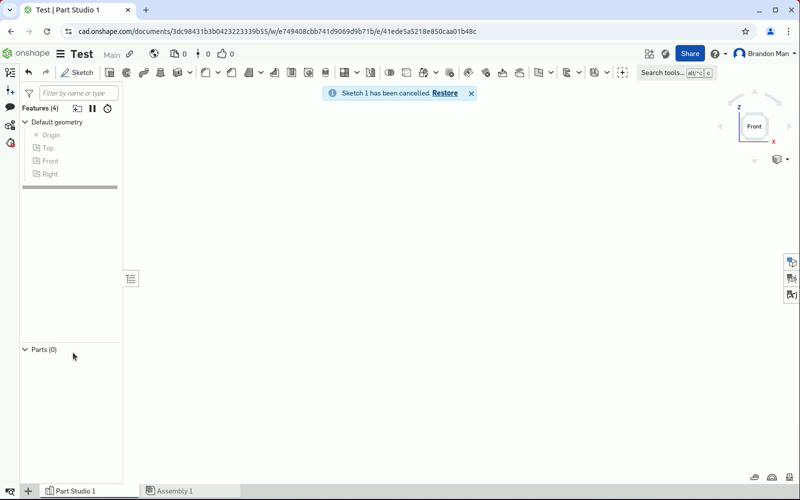
key_down(shift)
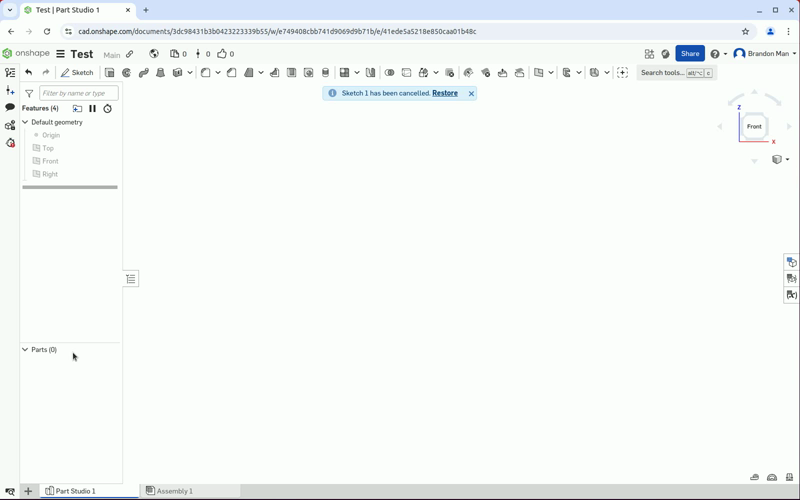
key(left)
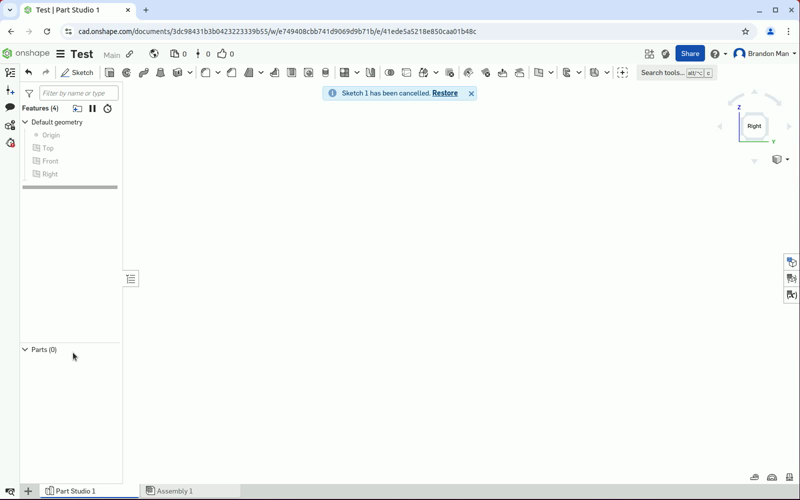
key_up(shift)
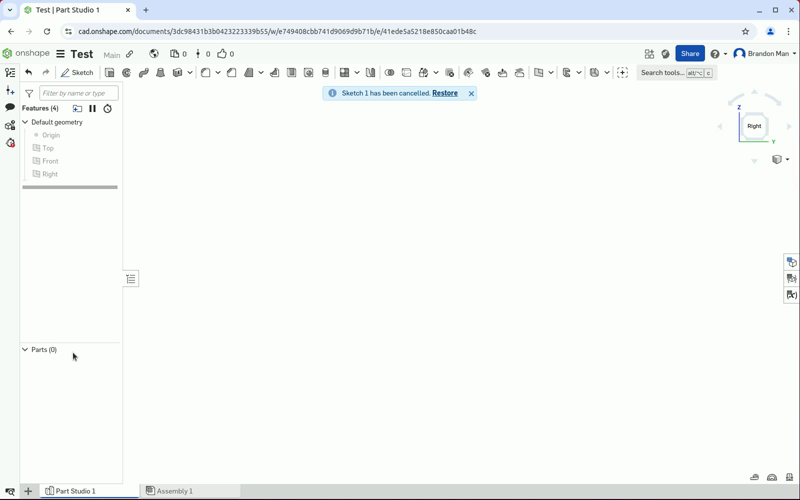
mouse_move(73, 352)
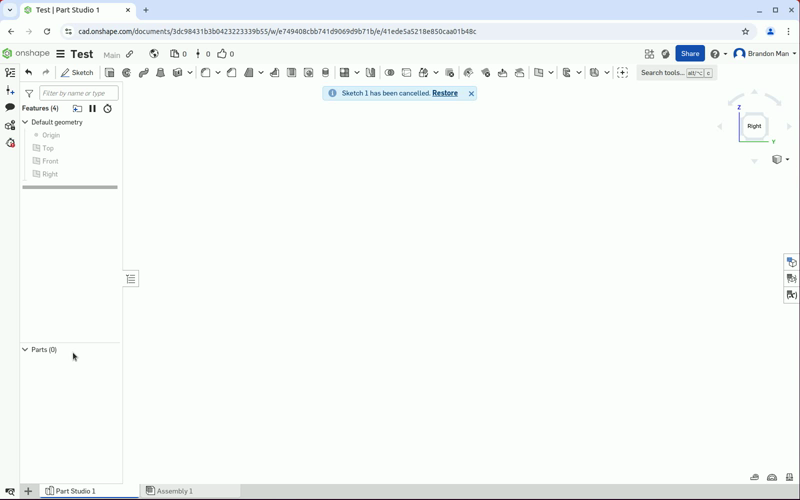
key(shift+y)
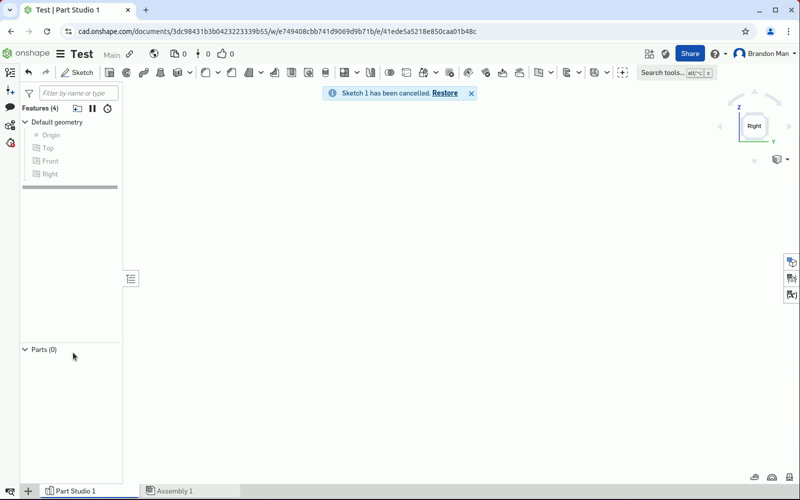
key(shift+s)
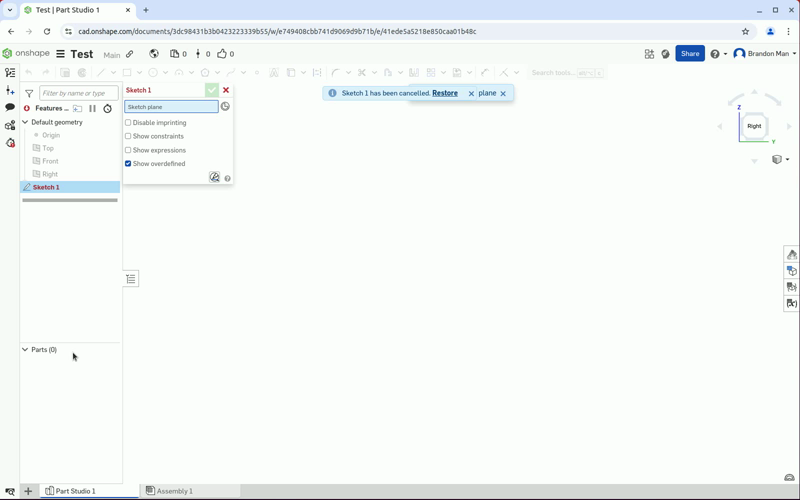
mouse_move(73, 176)
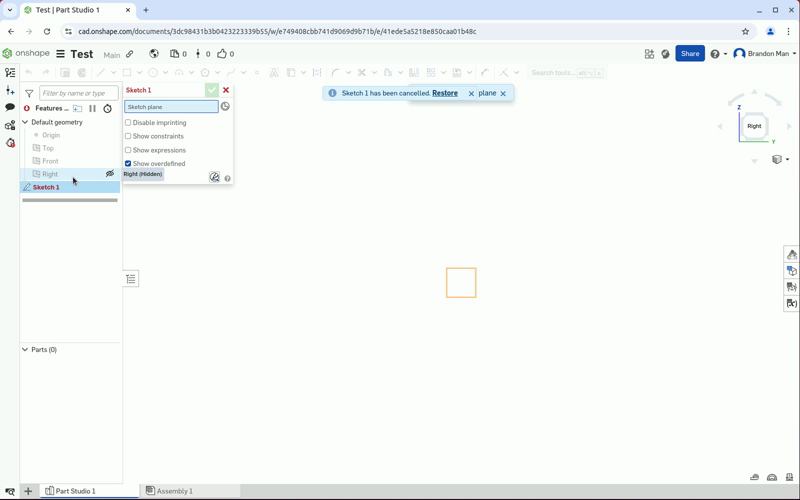
click(73, 176)
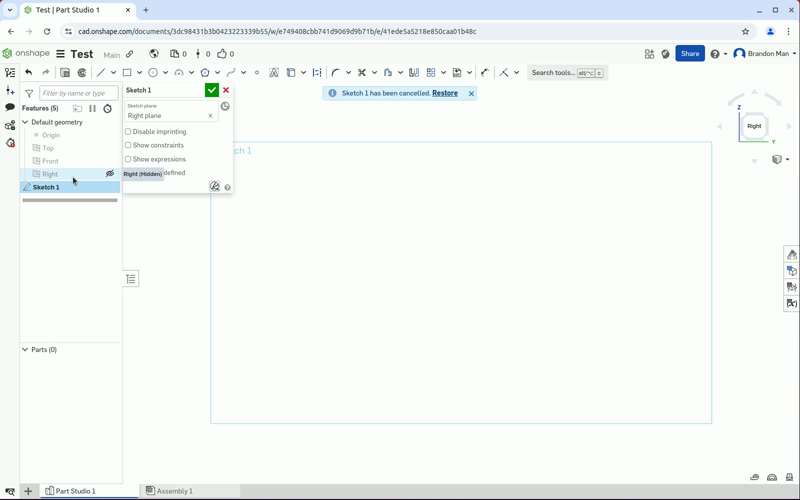
mouse_move(73, 352)
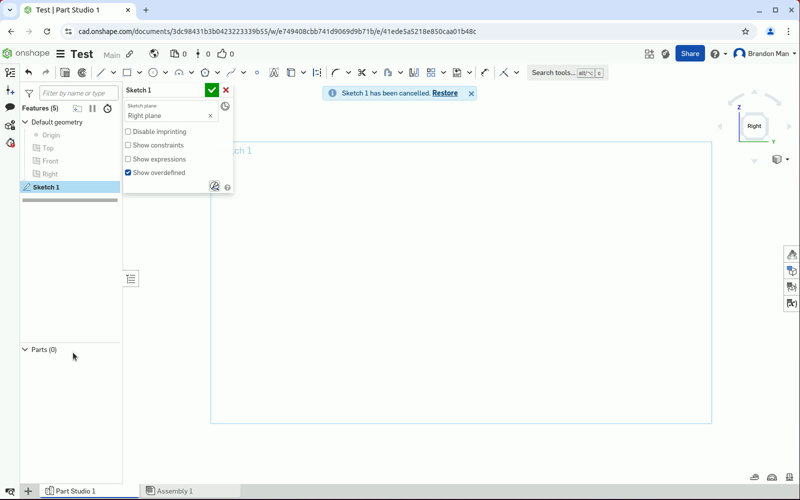
key(y)
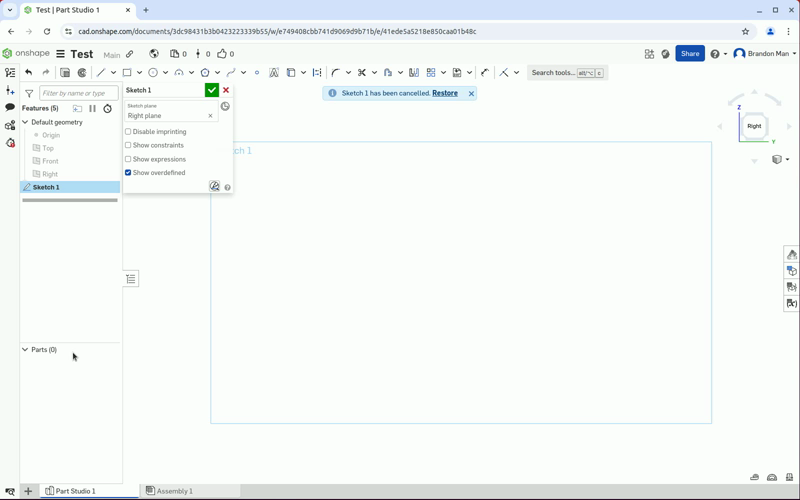
key(c)
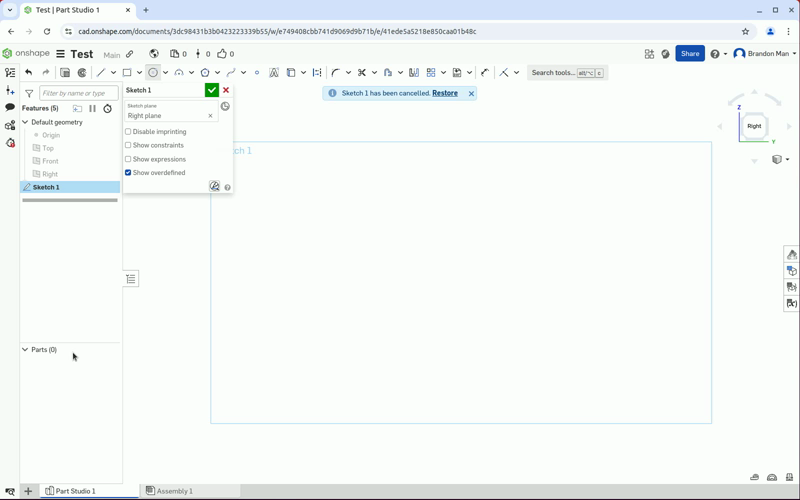
key_down(shift)
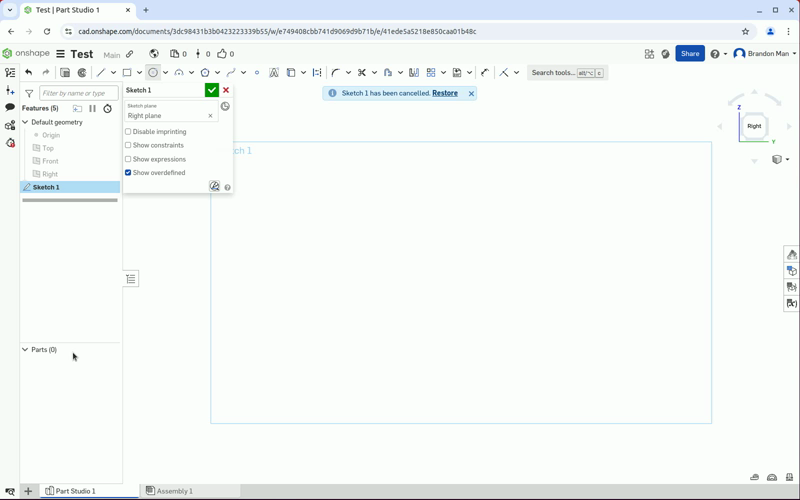
mouse_move(461, 282)
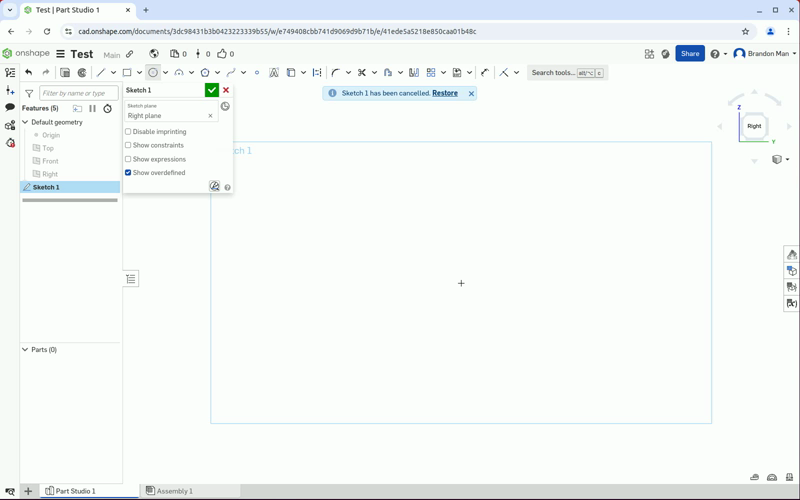
click(461, 282)
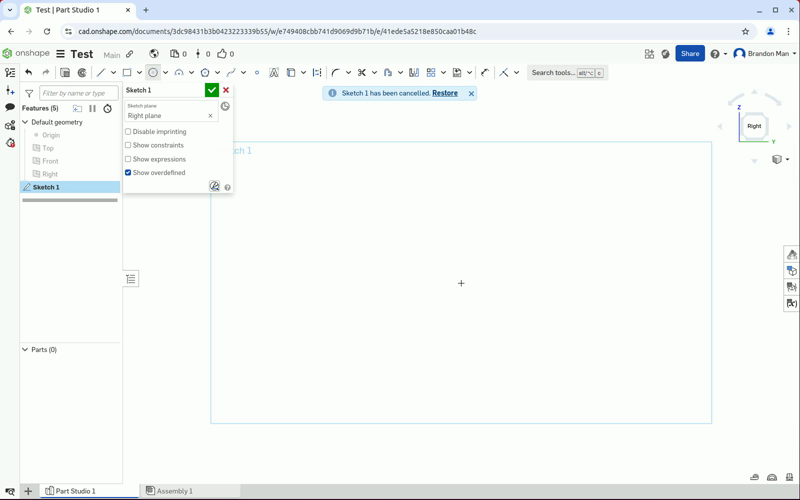
key_up(shift)
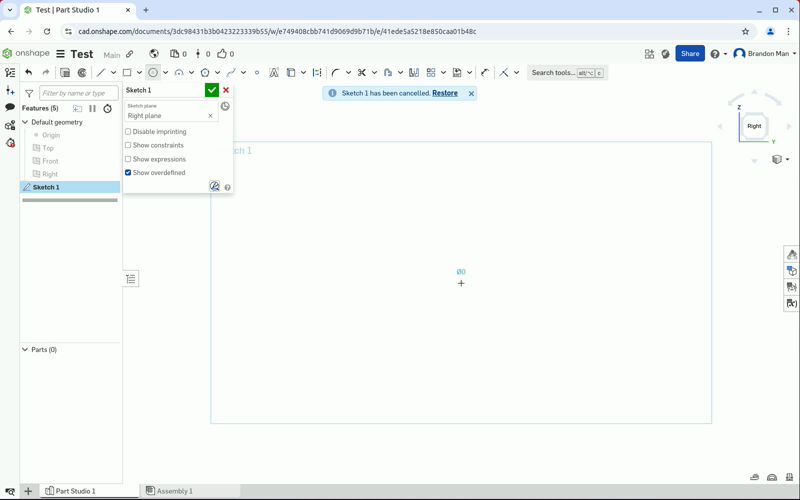
mouse_move(499, 282)
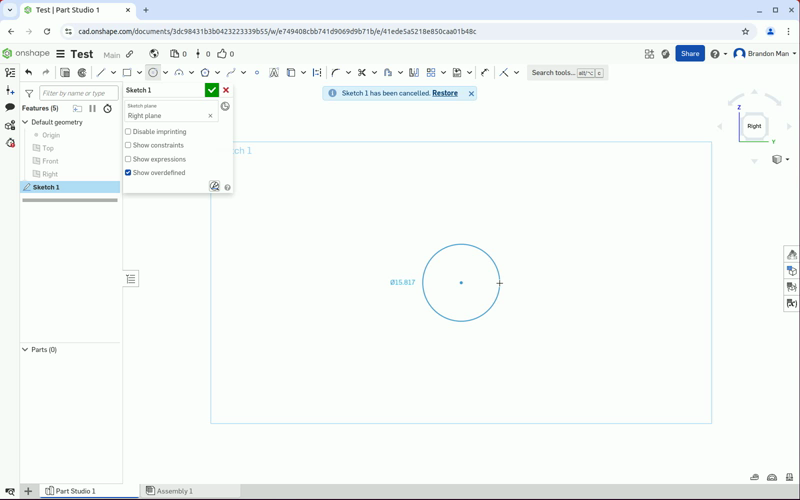
click(499, 282)
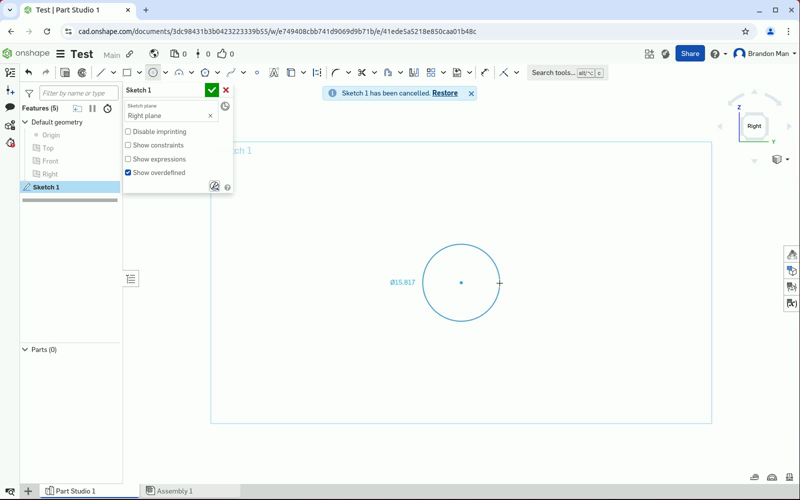
key(esc)
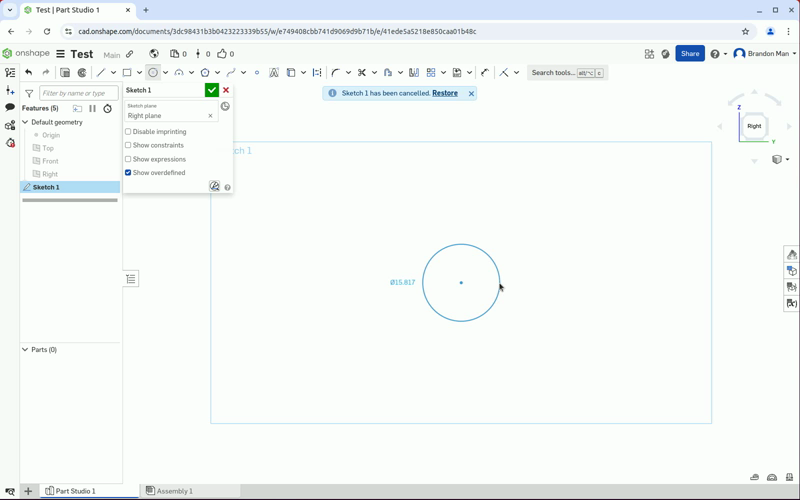
mouse_move(451, 312)
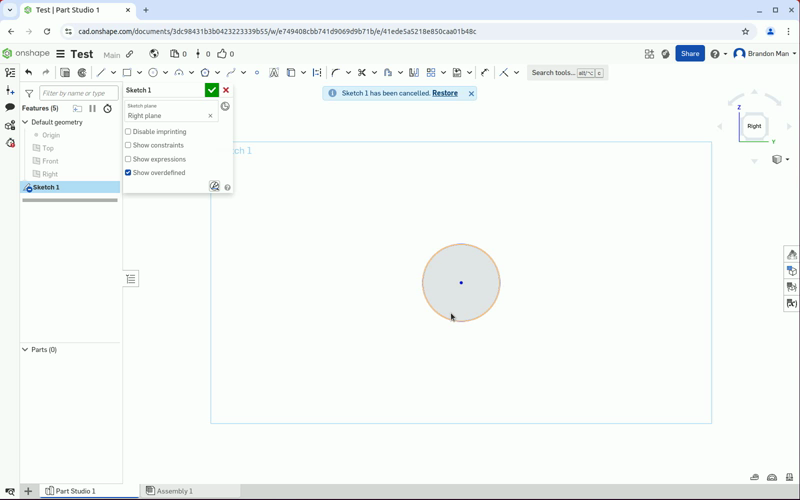
click(451, 312)
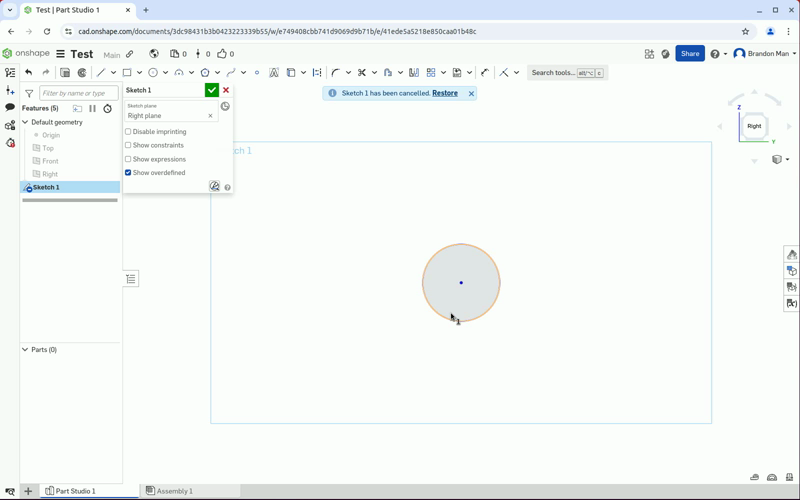
mouse_move(73, 352)
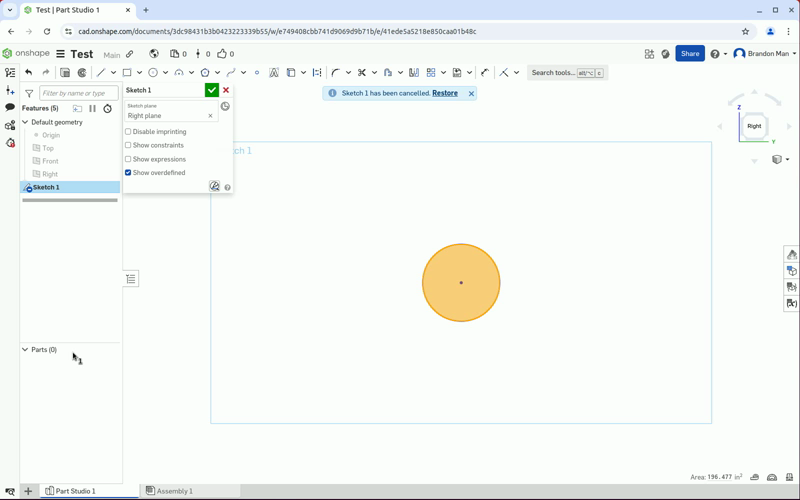
key(shift+y)
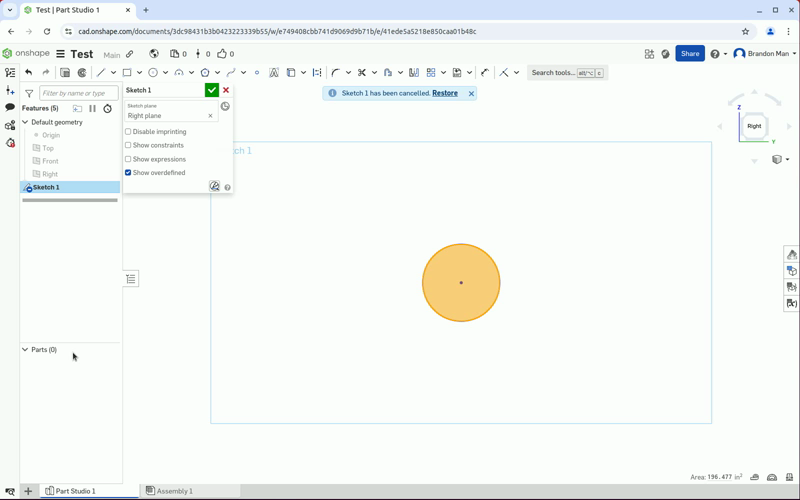
key(shift+e)
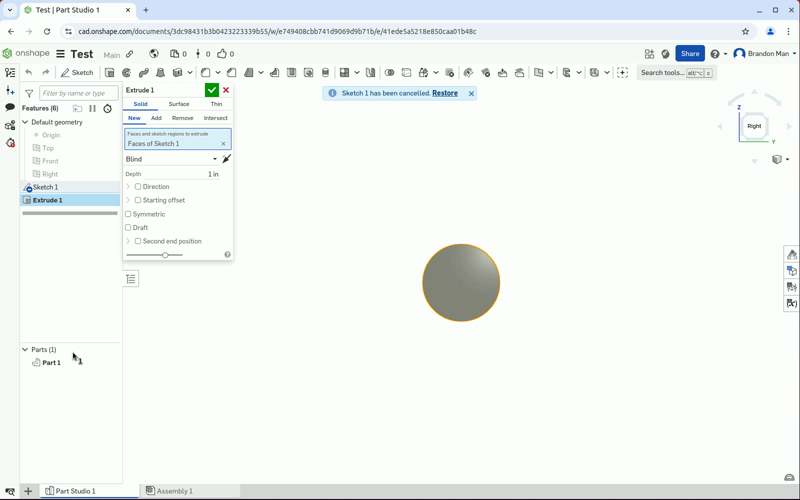
mouse_move(143, 106)
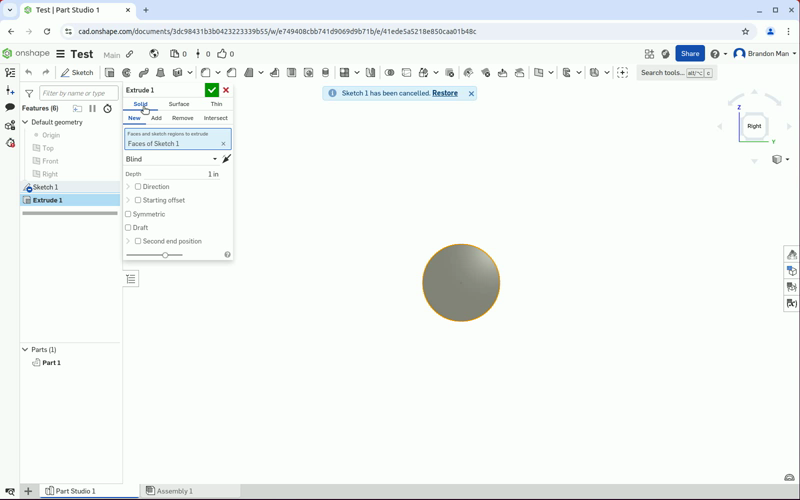
click(143, 106)
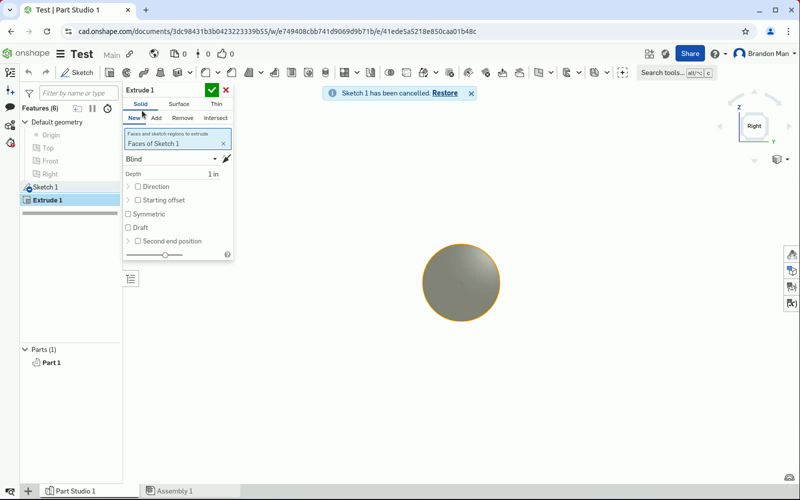
mouse_move(137, 120)
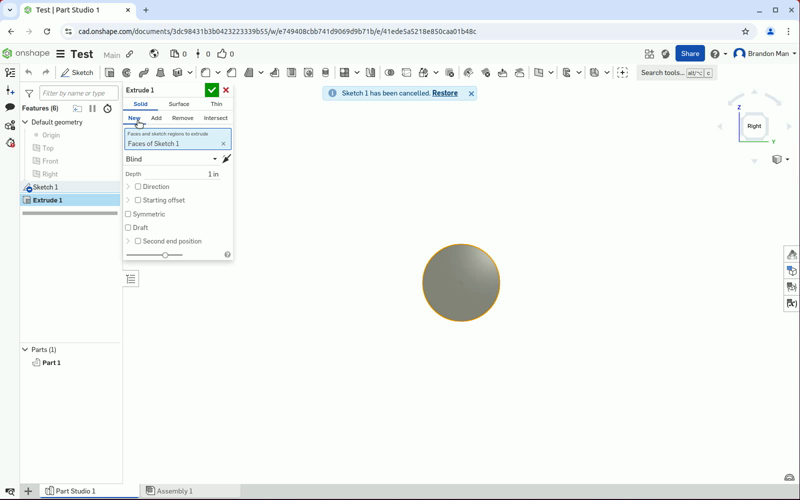
click(137, 120)
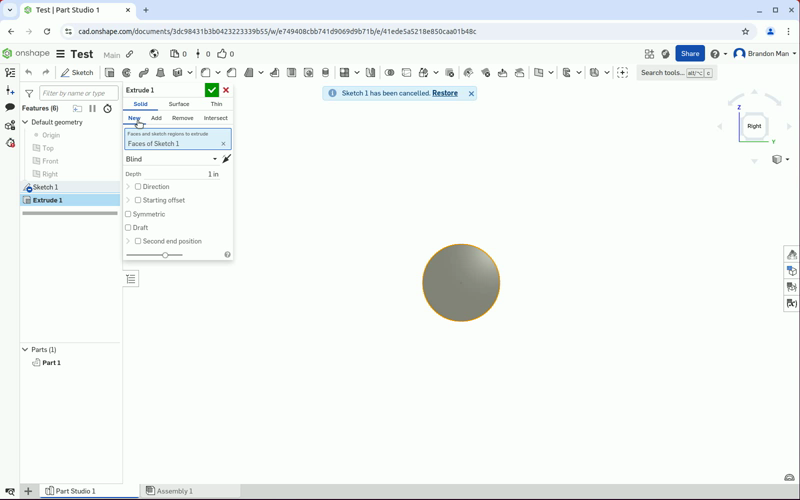
key(tab, 4)
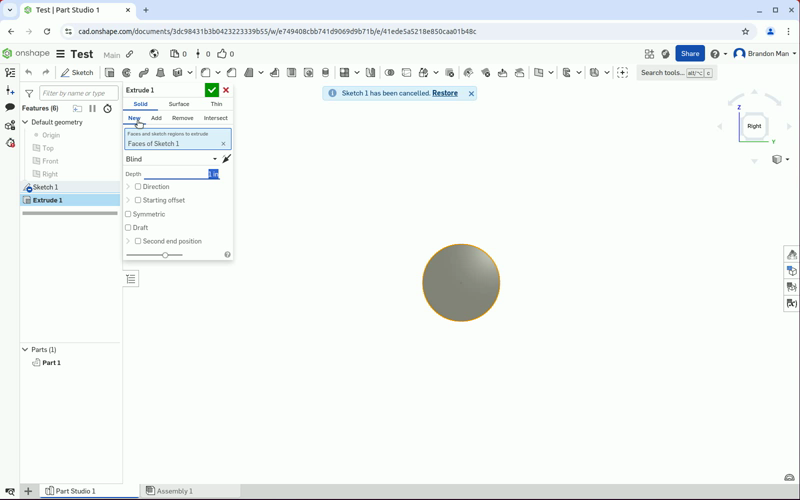
text(11.554)
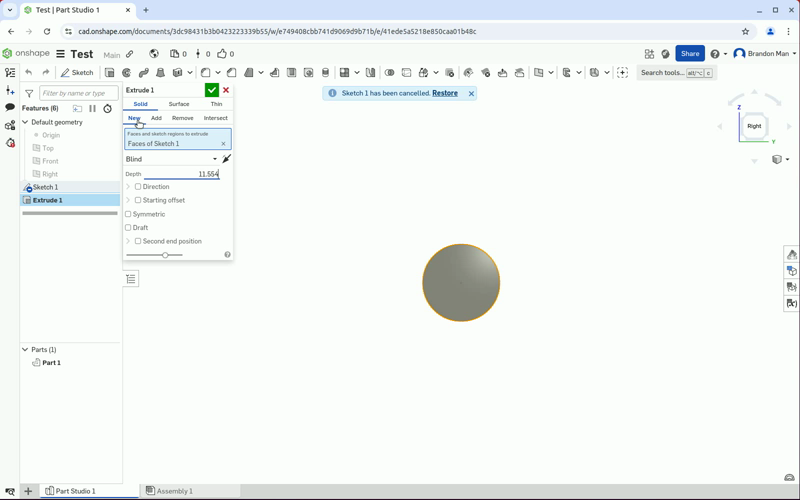
key(enter)
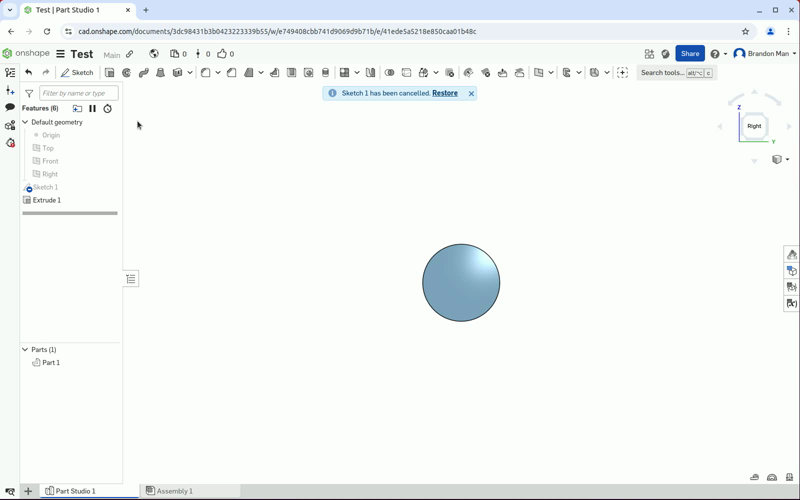
key(shift+h)
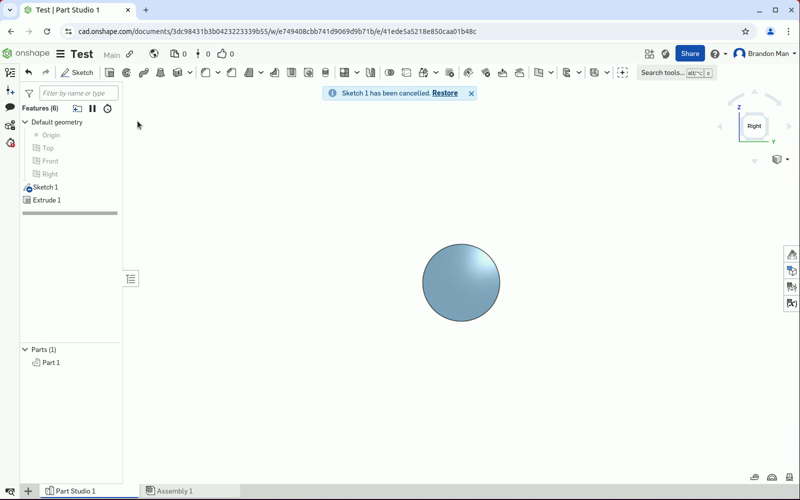
key(shift+h)
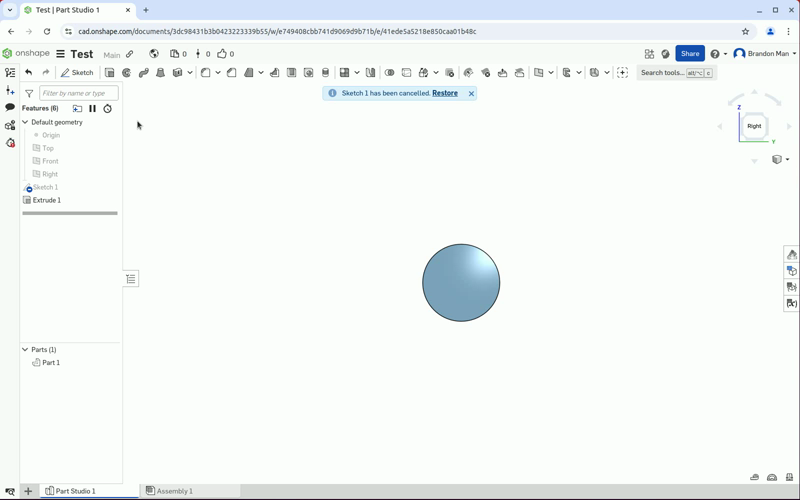
mouse_move(73, 189)
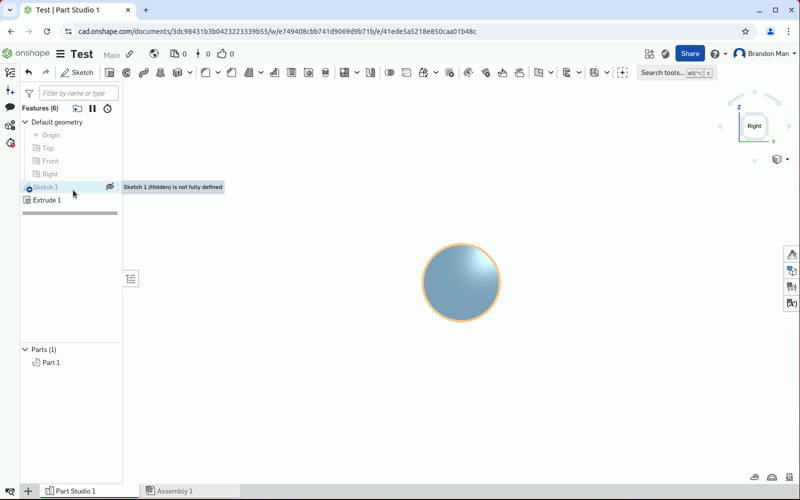
click(73, 189)
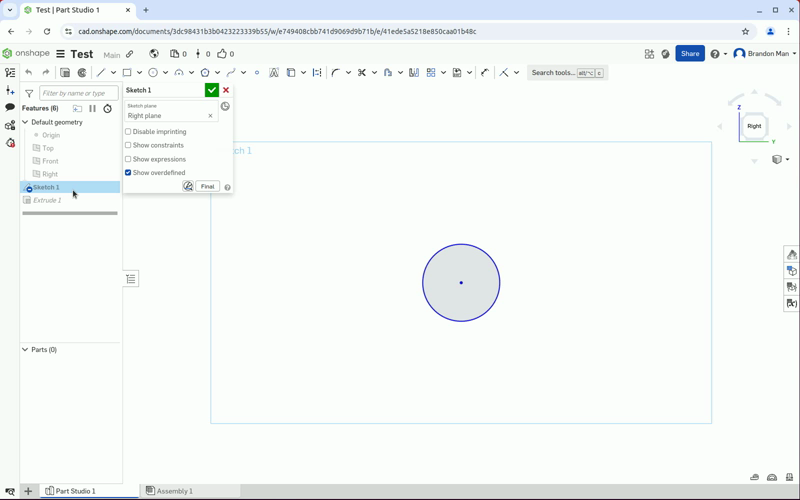
mouse_move(229, 92)
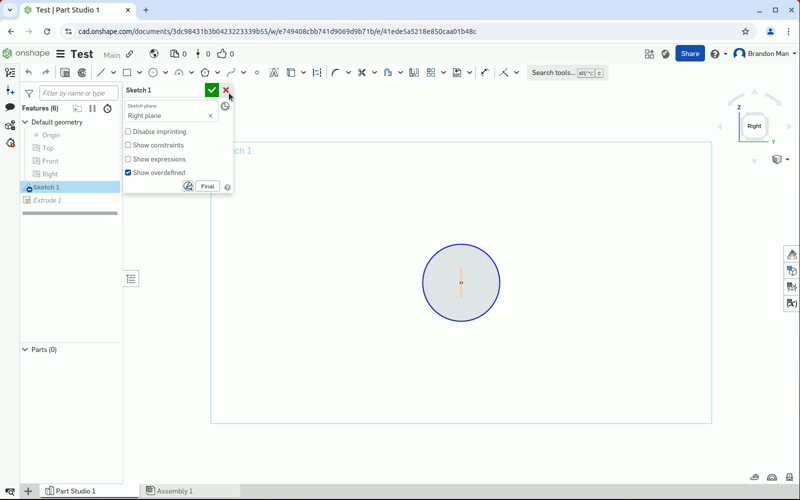
click(229, 92)
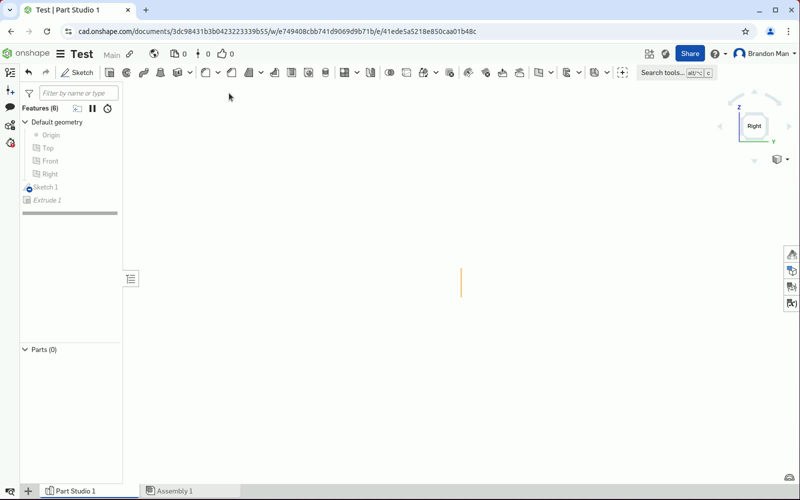
mouse_move(541, 75)
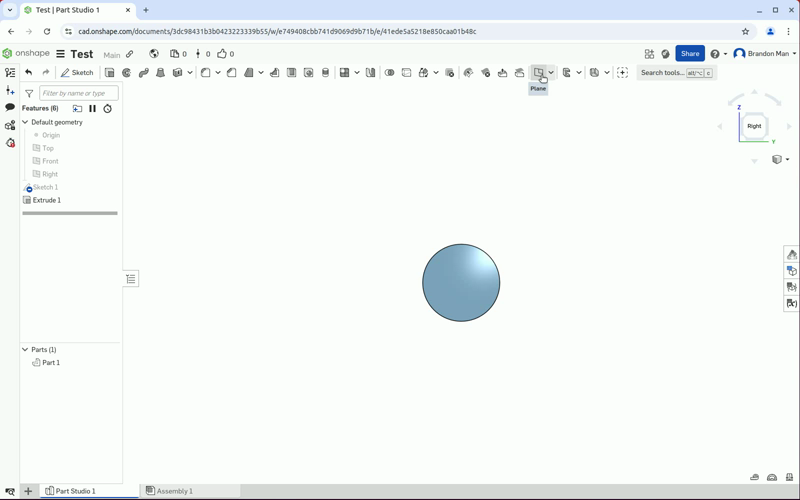
click(541, 75)
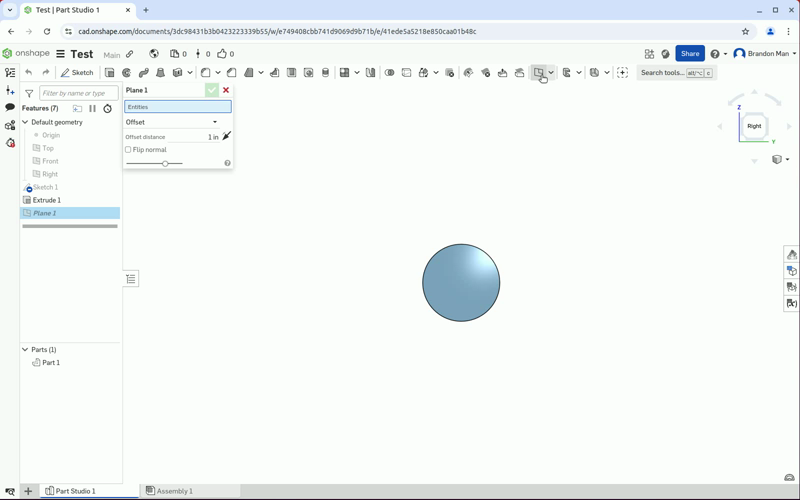
mouse_move(73, 176)
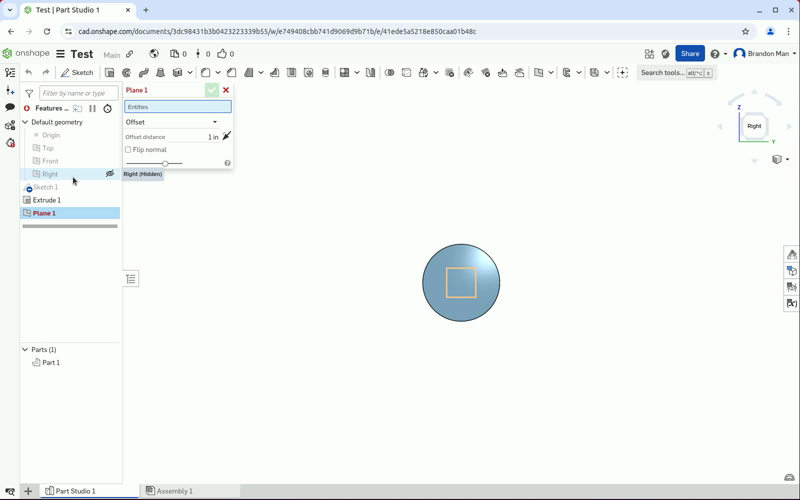
click(73, 176)
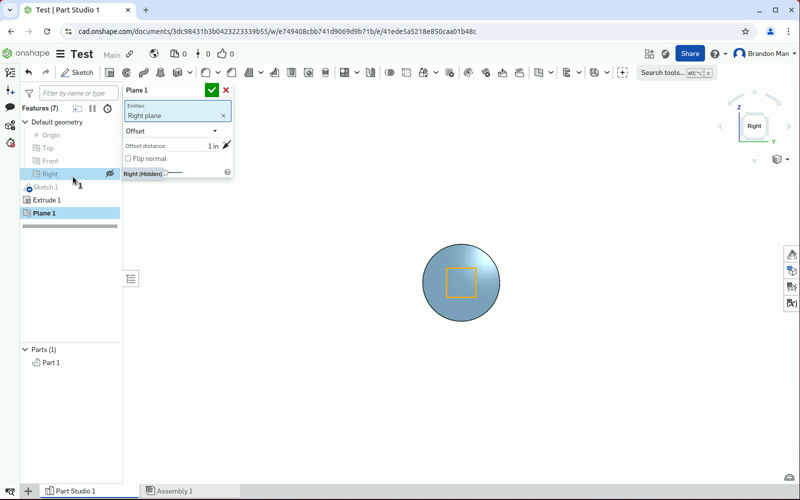
key(tab, 2)
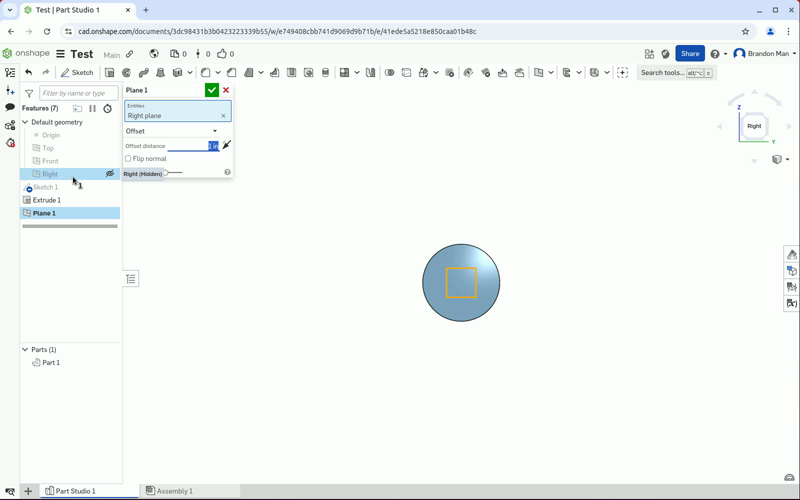
text(11.554)
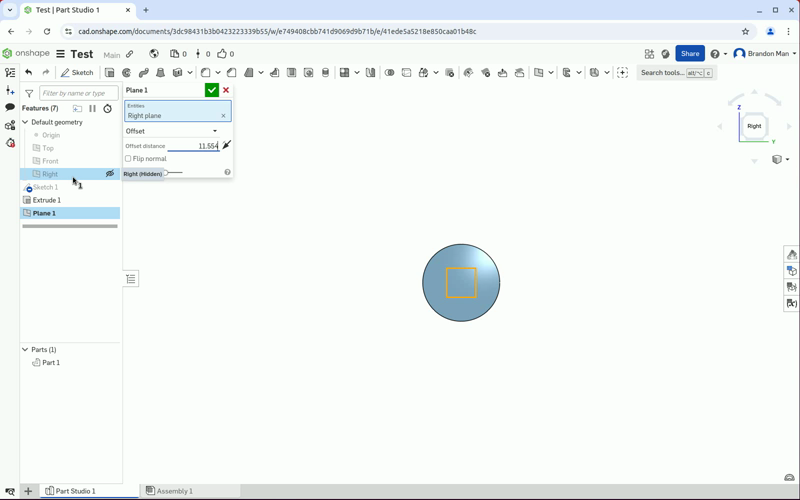
key(enter, 2)
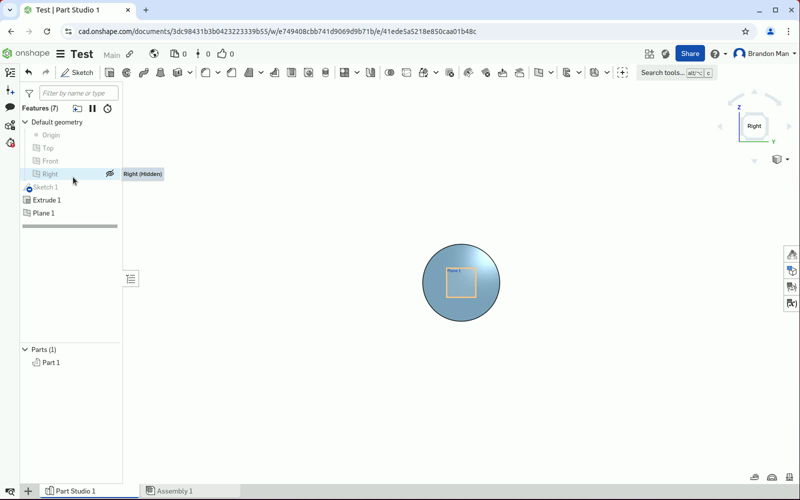
key(shift+s)
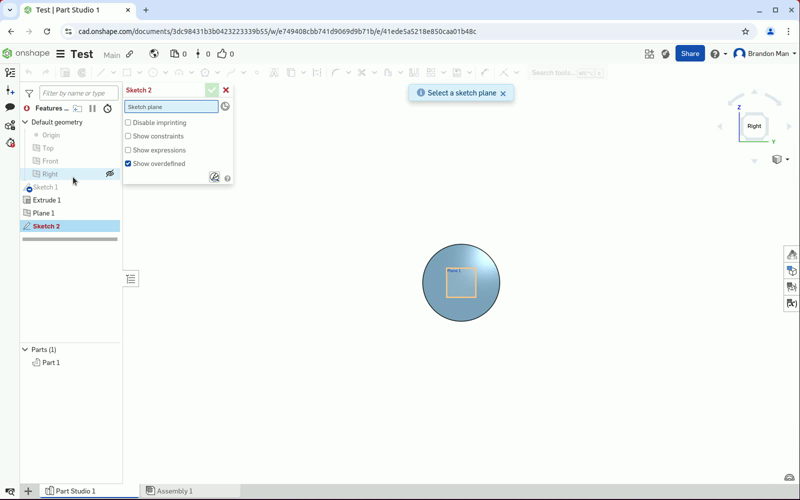
mouse_move(73, 215)
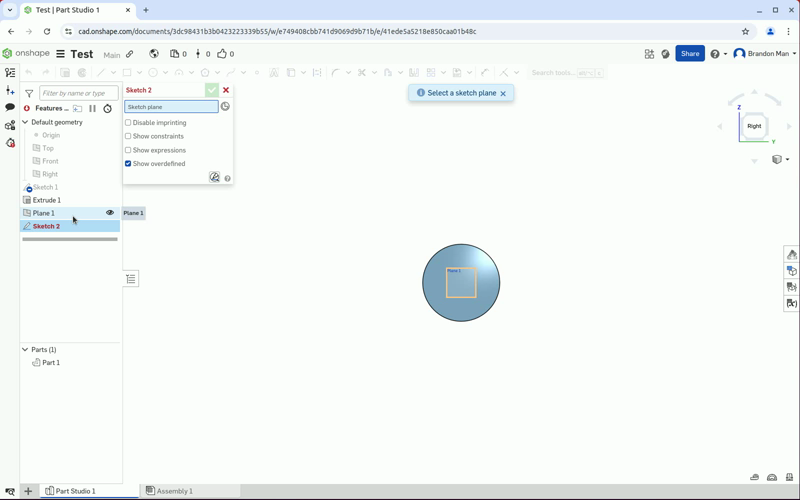
click(73, 215)
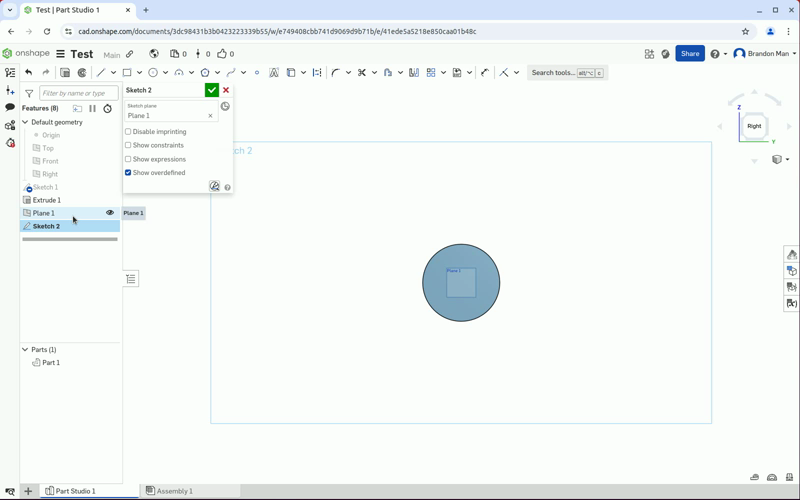
mouse_move(73, 352)
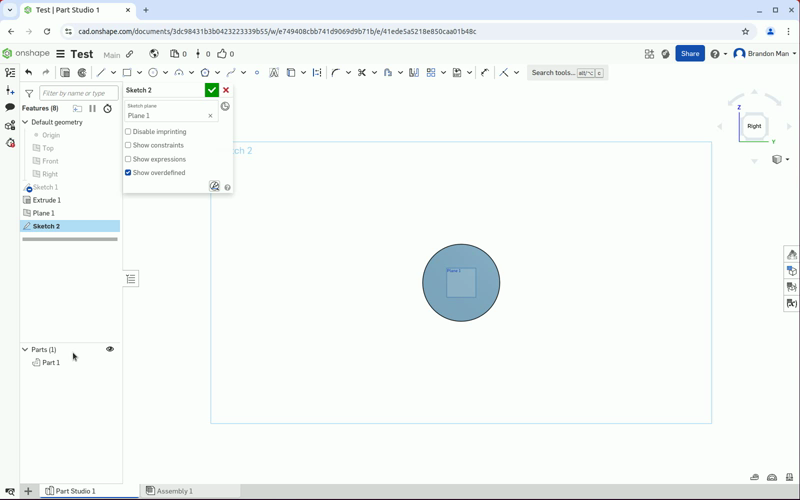
key(y)
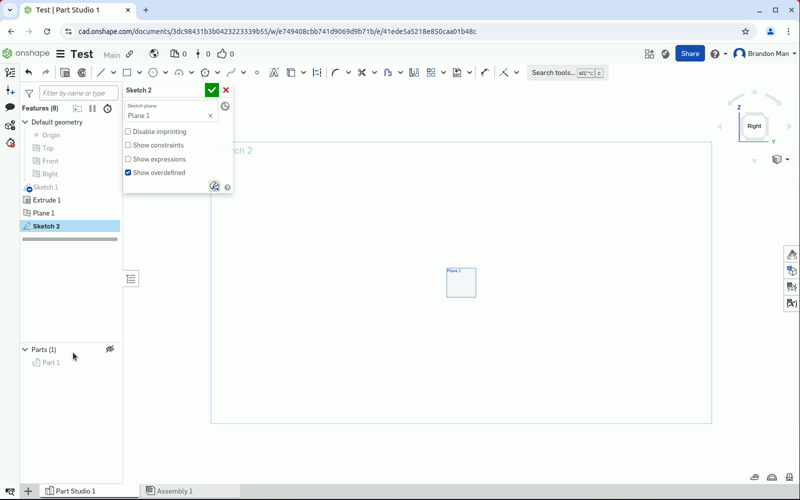
key(c)
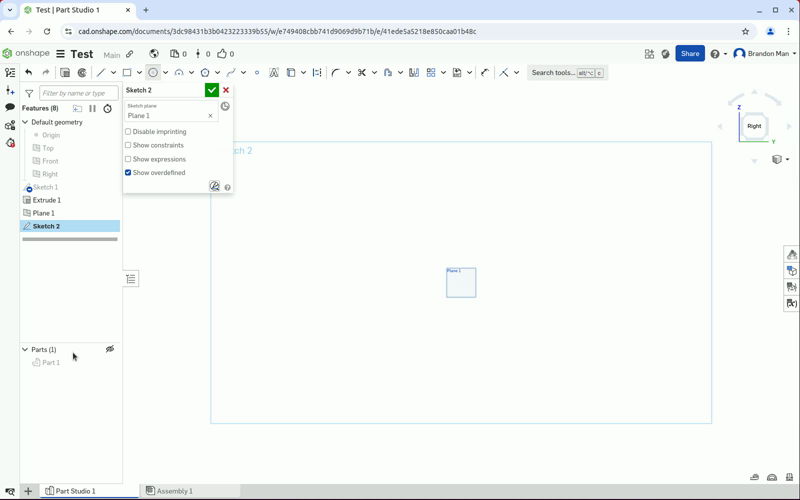
key_down(shift)
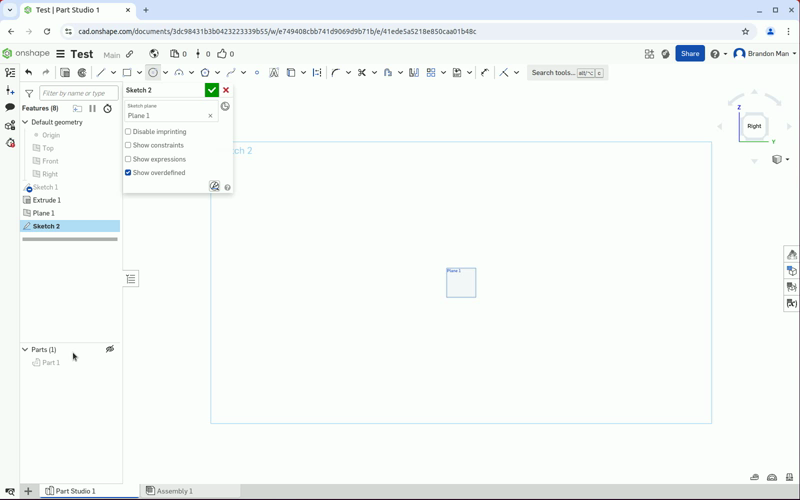
mouse_move(484, 295)
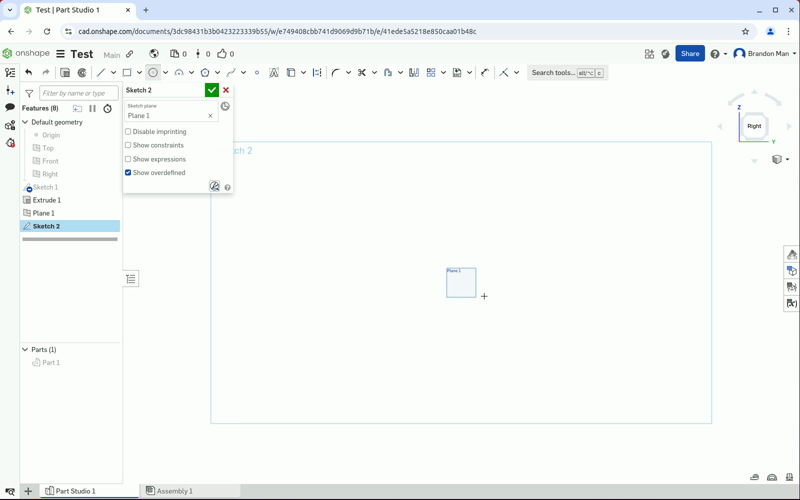
click(484, 295)
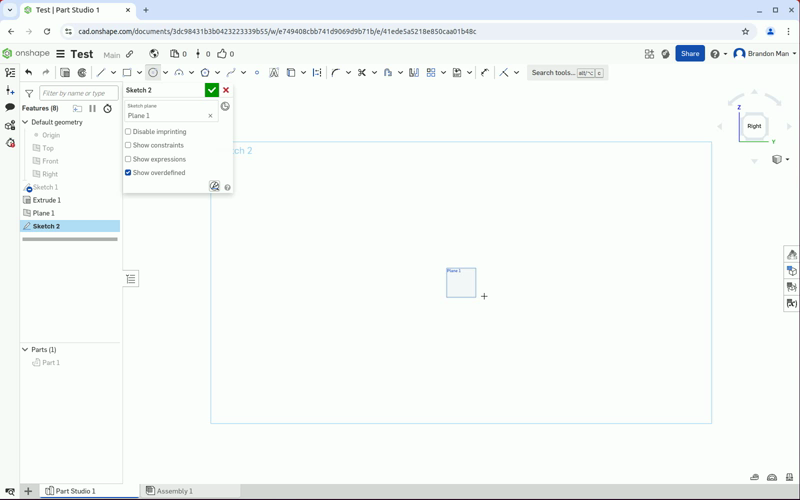
key_up(shift)
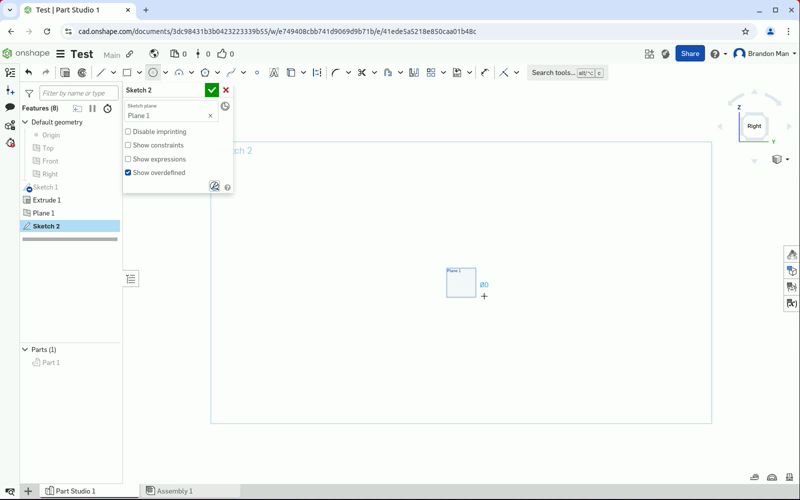
mouse_move(492, 295)
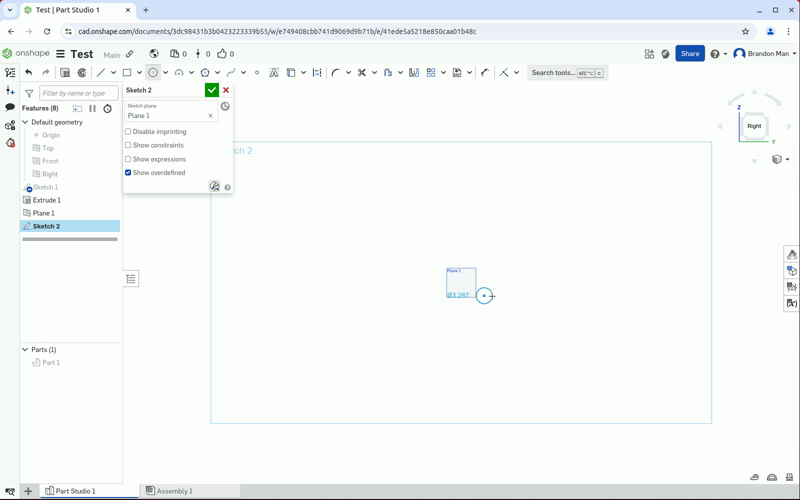
click(492, 295)
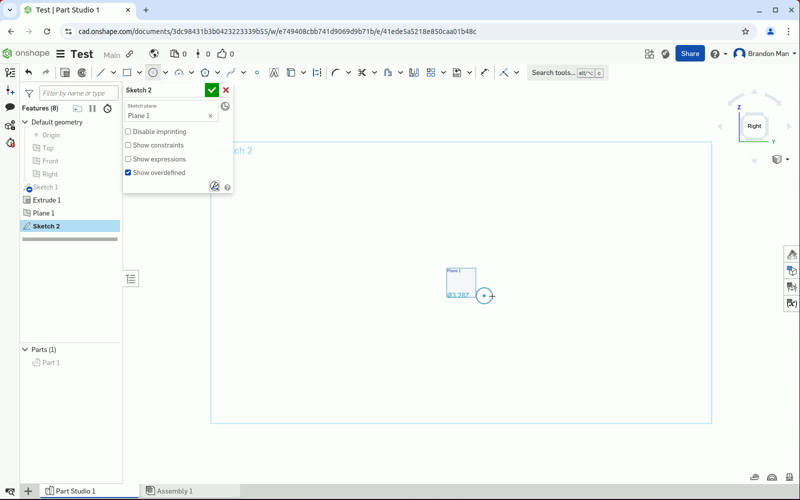
key(esc)
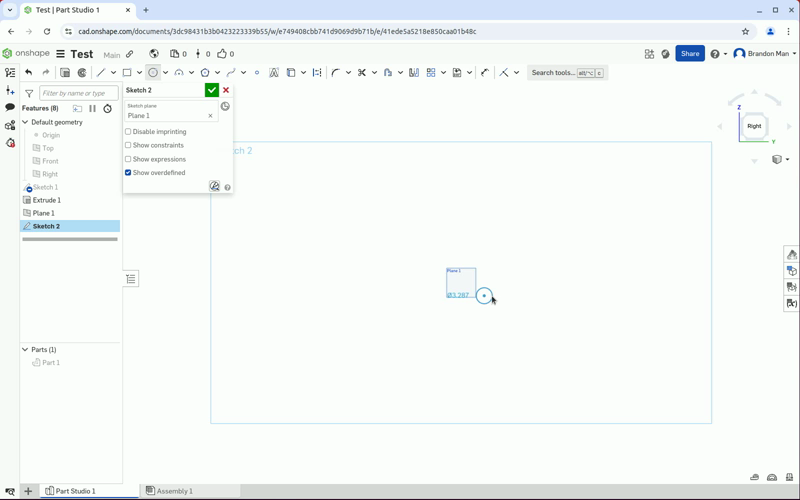
mouse_move(484, 297)
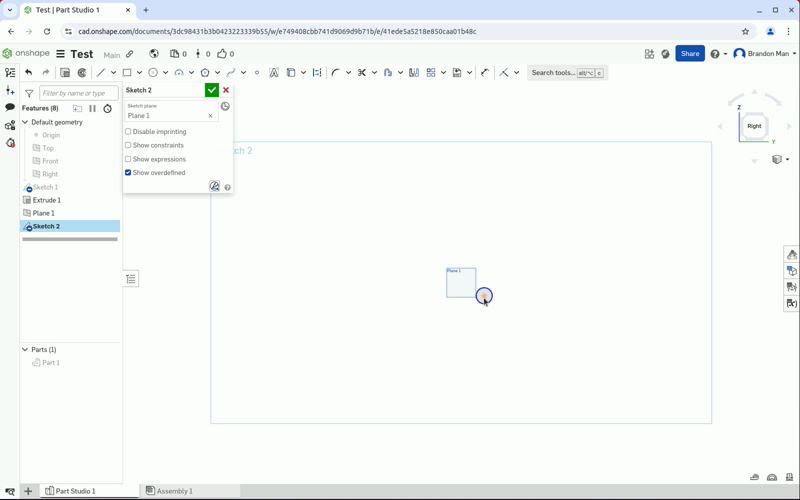
scroll(6)
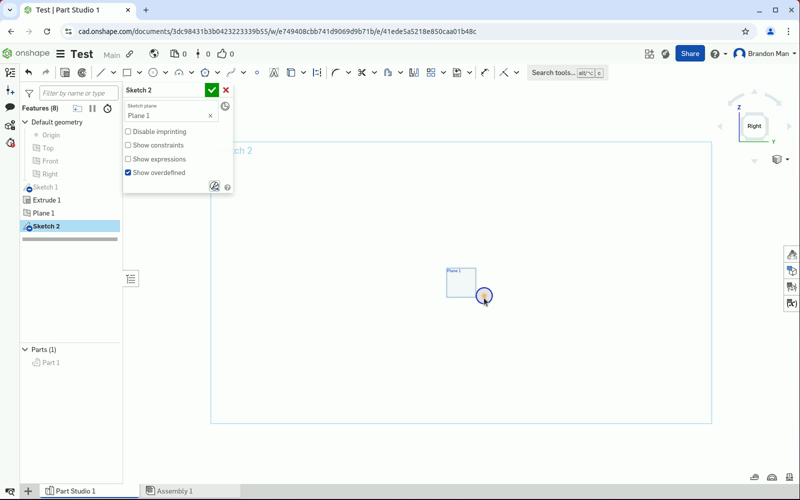
scroll(6)
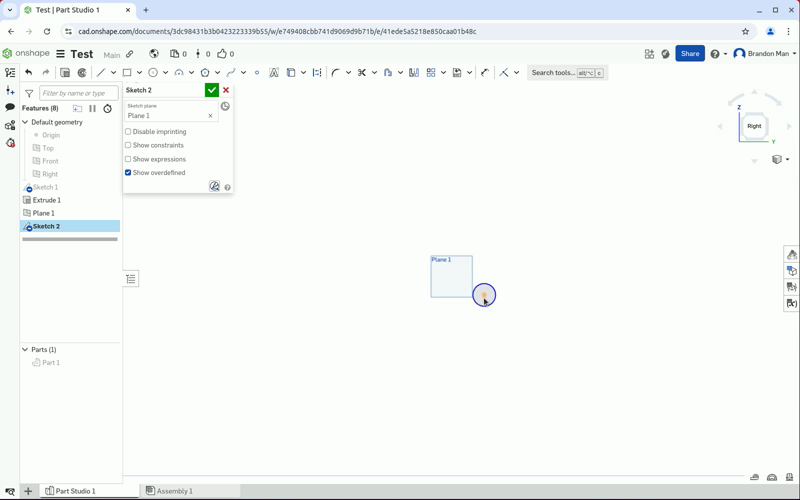
scroll(6)
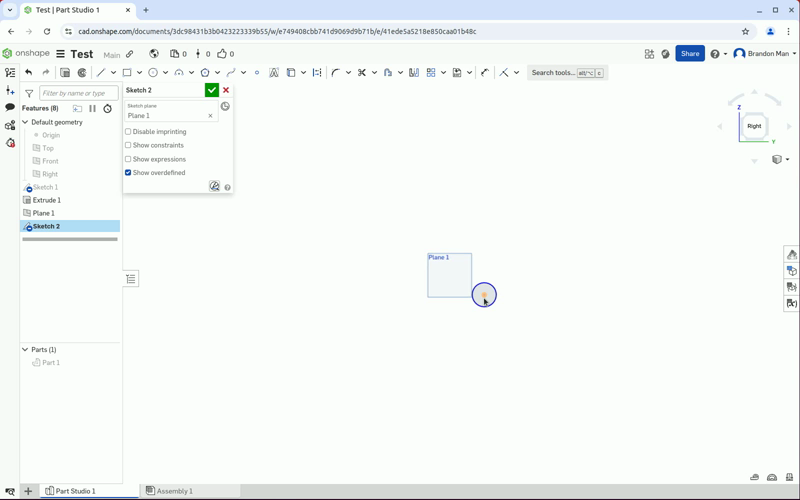
scroll(6)
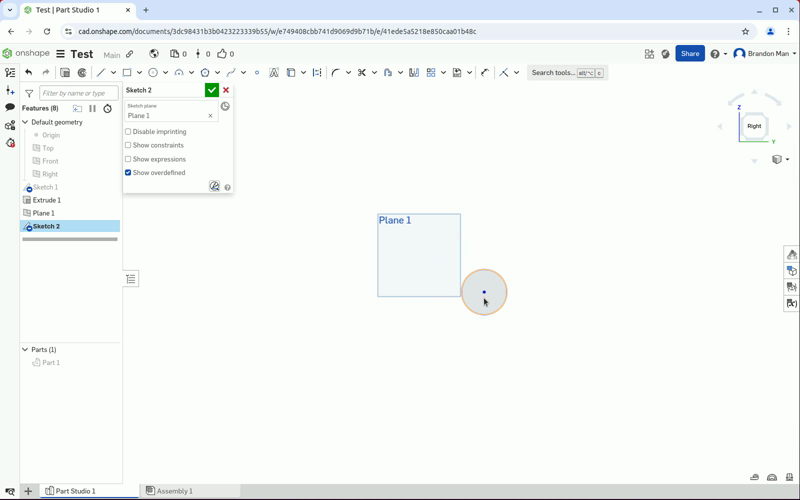
scroll(6)
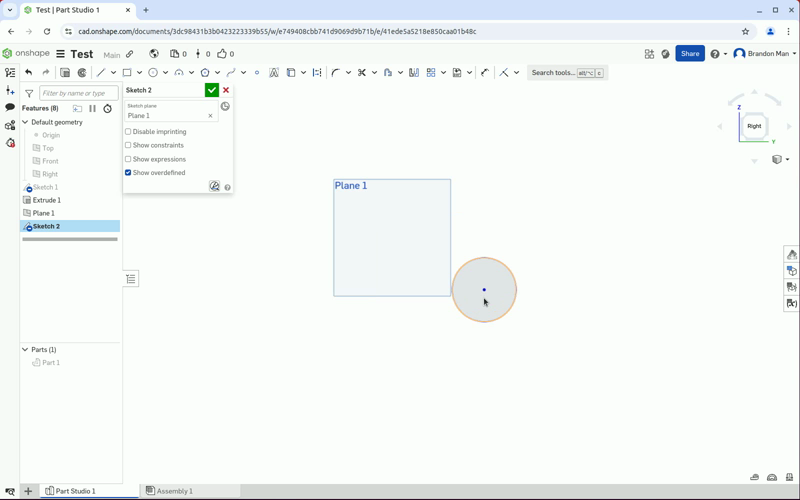
scroll(6)
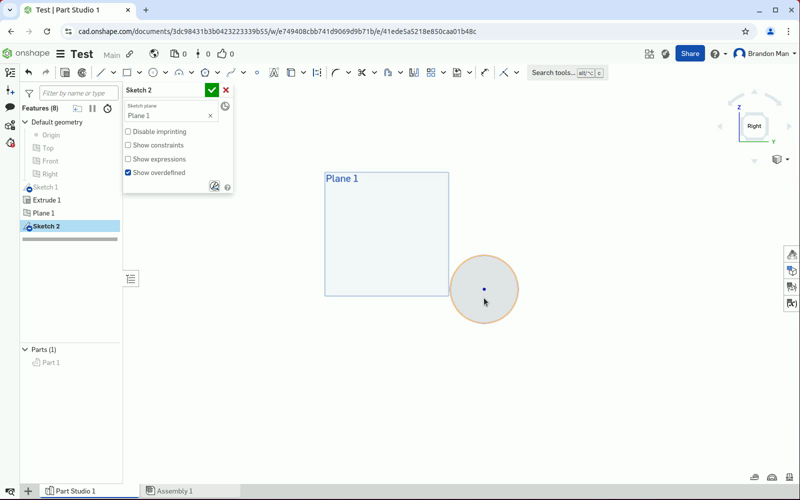
scroll(6)
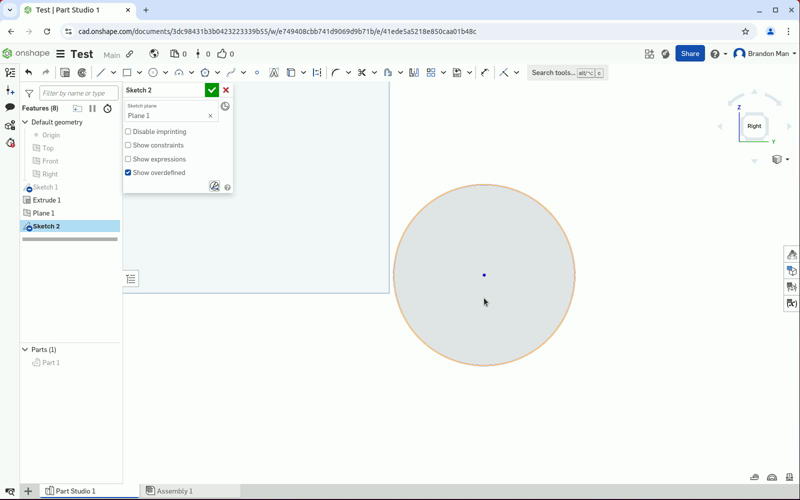
click(484, 297)
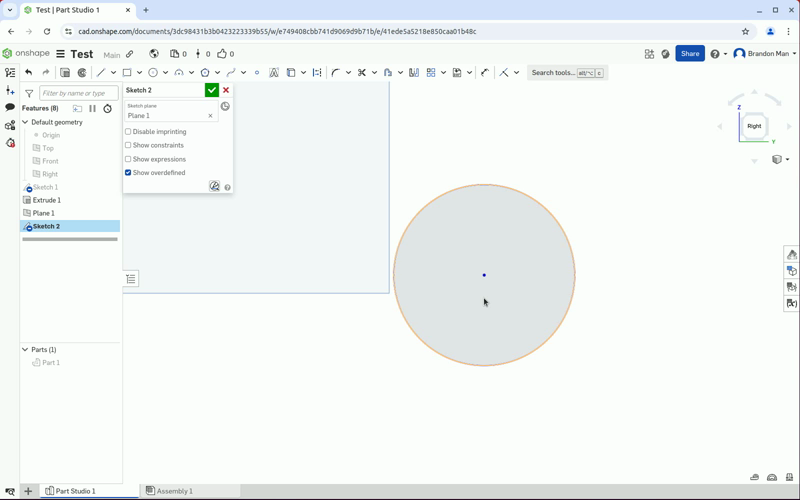
scroll(-6)
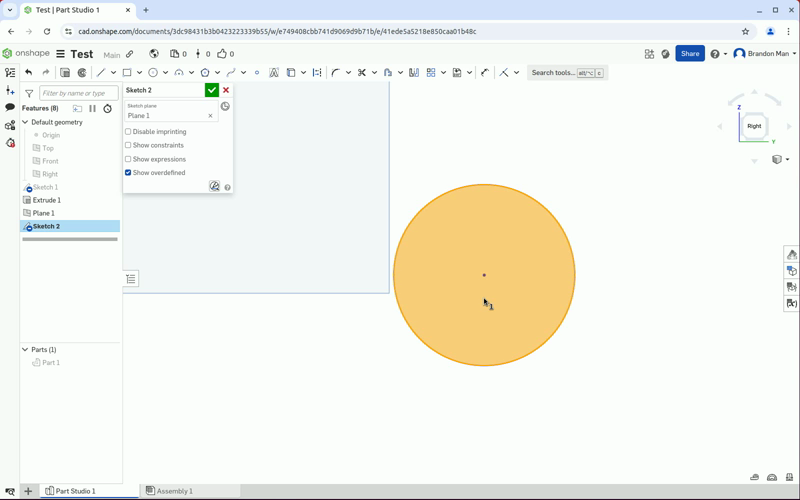
scroll(-6)
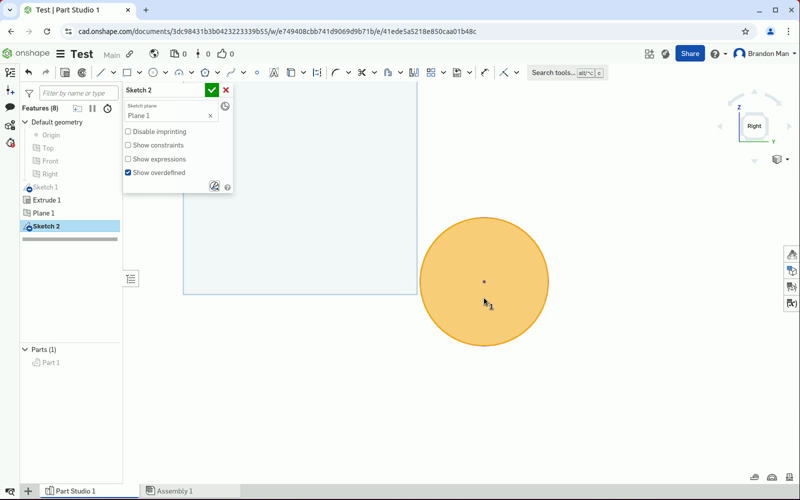
scroll(-6)
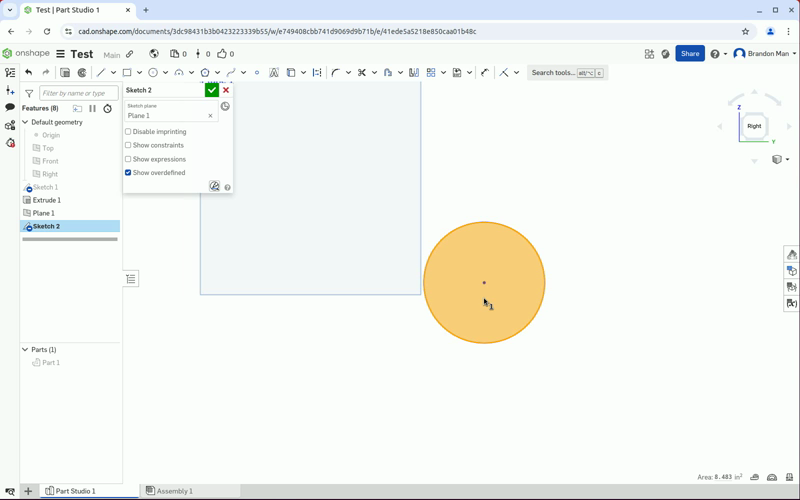
scroll(-6)
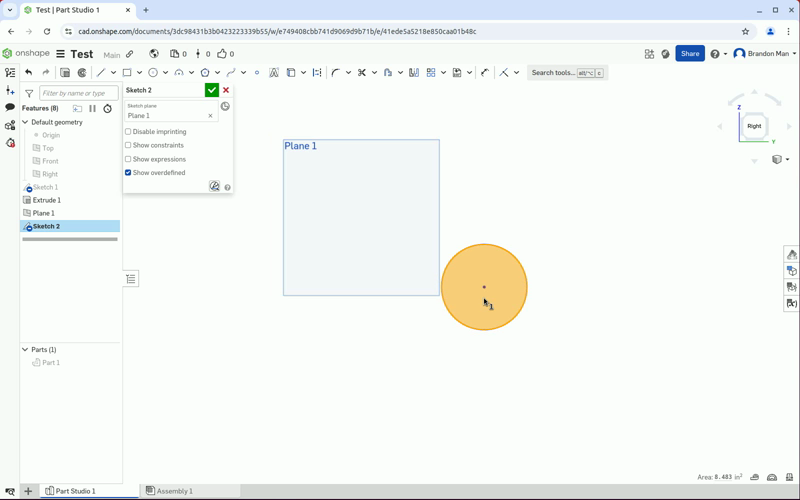
scroll(-6)
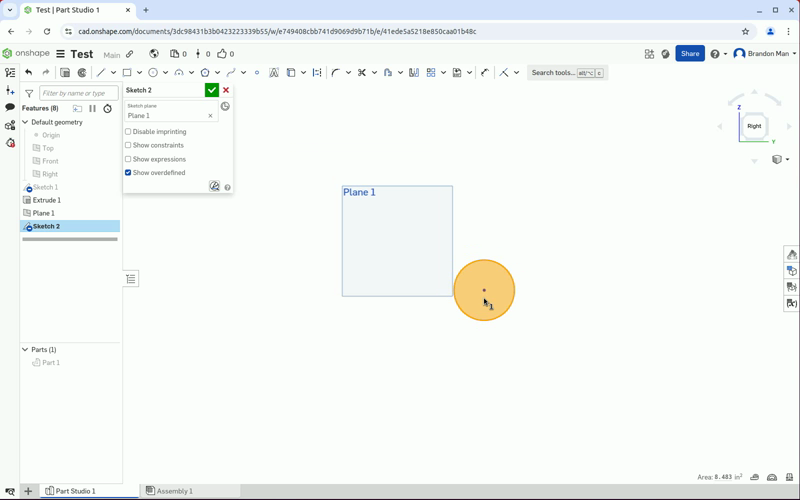
scroll(-6)
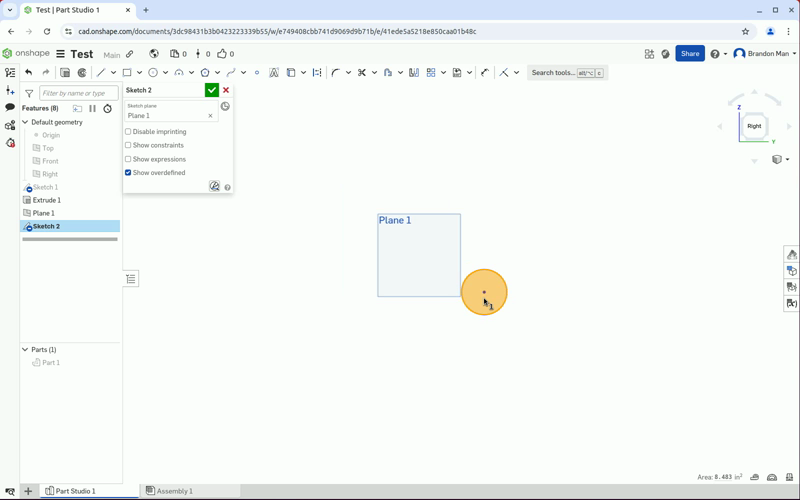
scroll(-6)
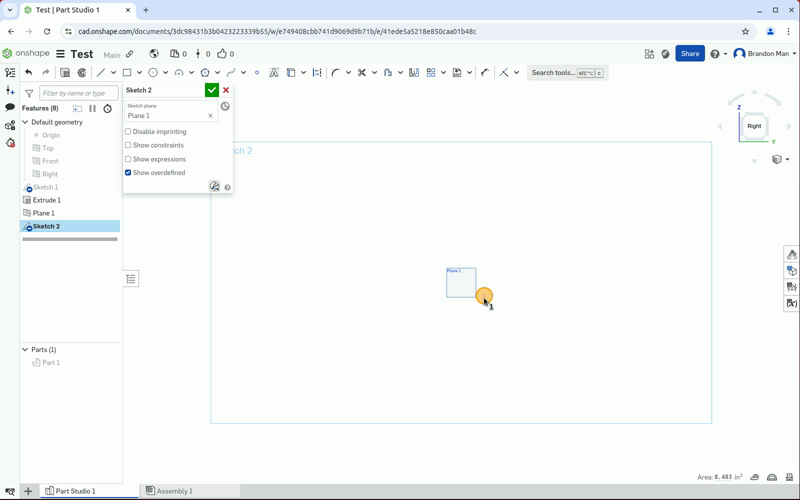
mouse_move(73, 352)
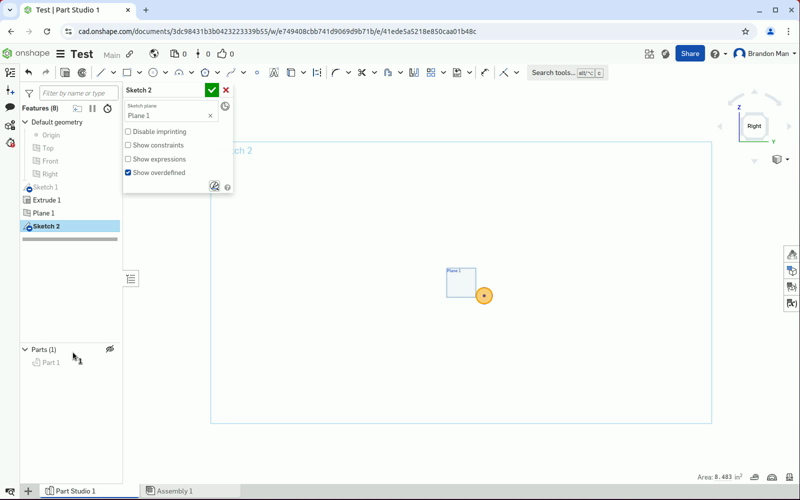
key(shift+y)
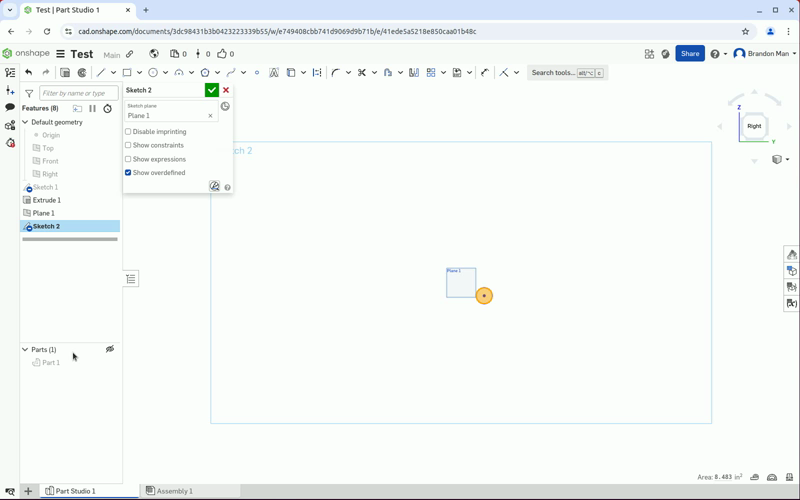
key(shift+e)
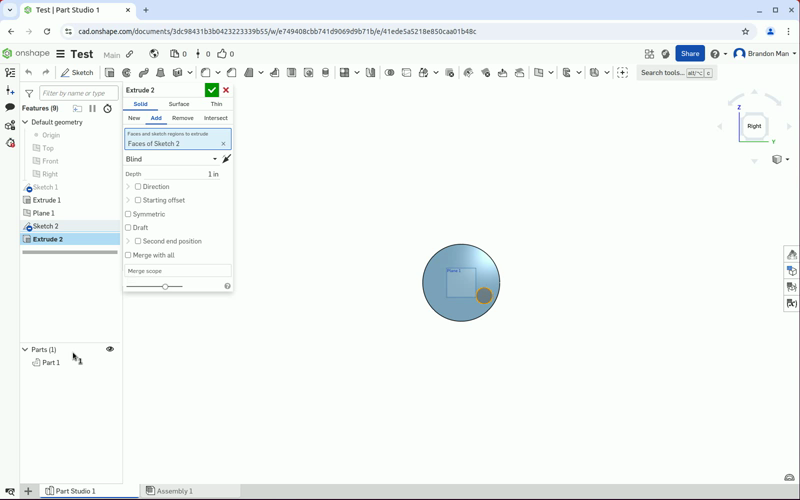
mouse_move(143, 106)
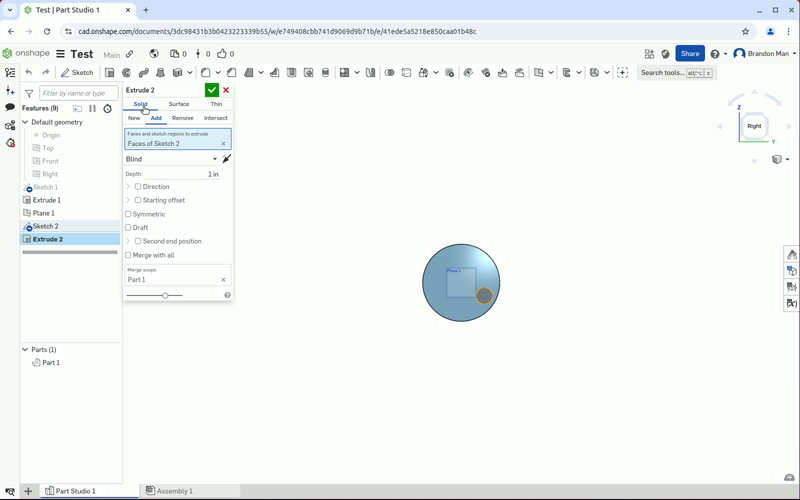
click(143, 106)
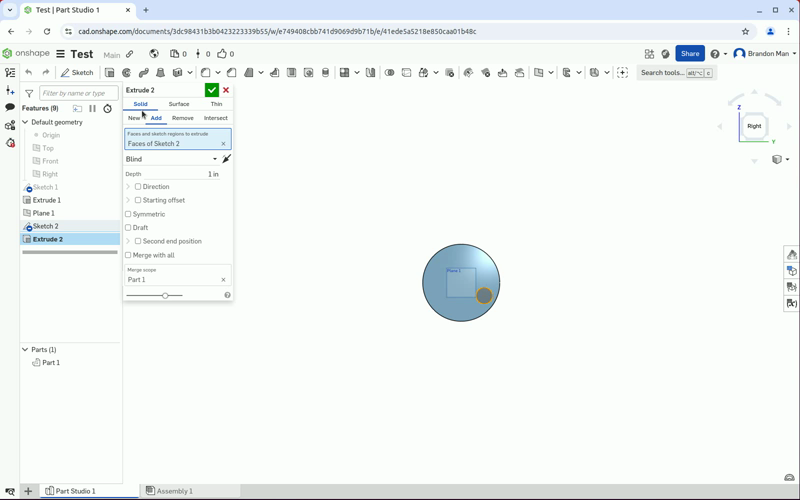
mouse_move(137, 120)
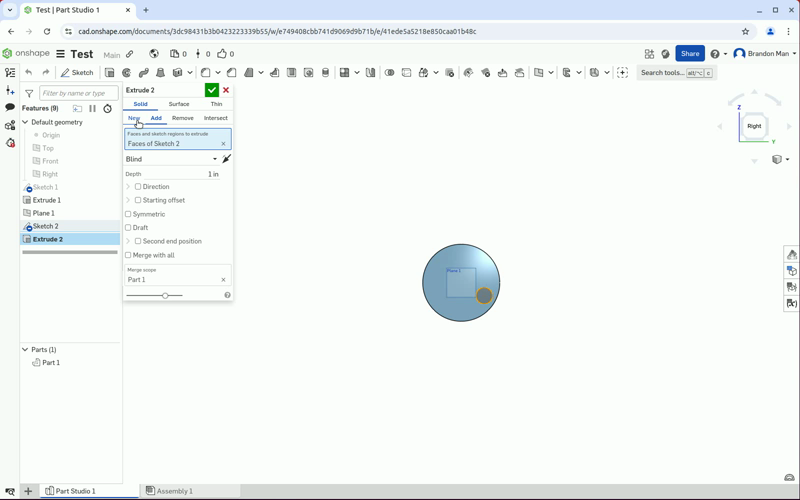
click(137, 120)
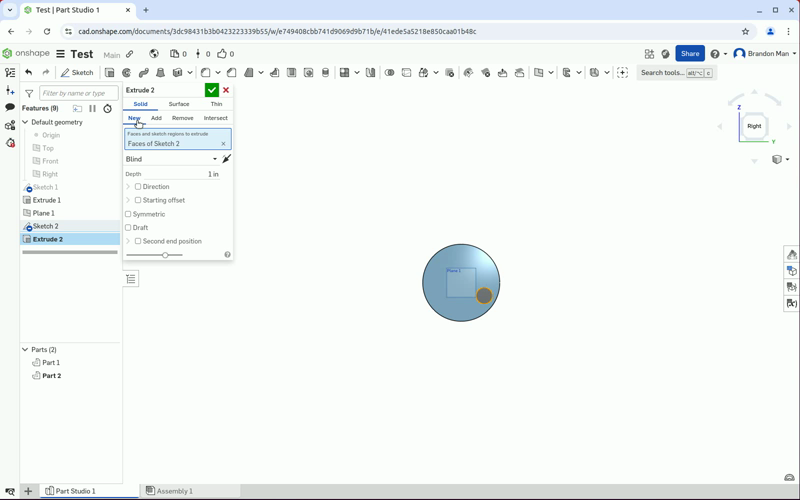
key(tab, 4)
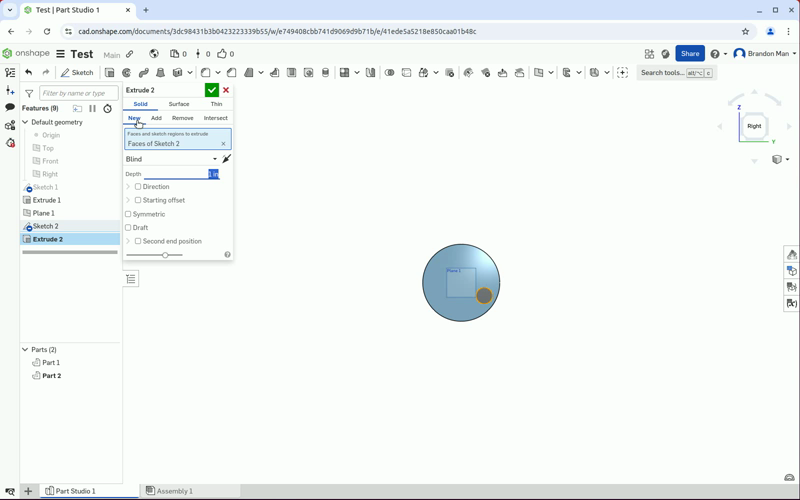
text(11.554)
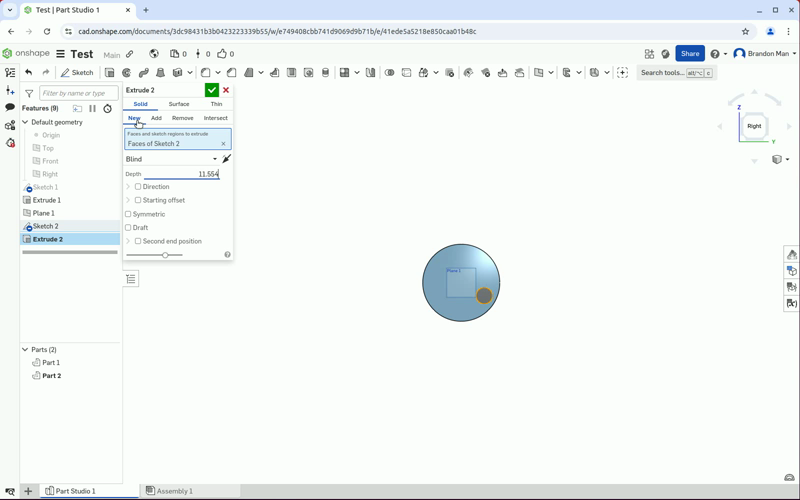
key(enter)
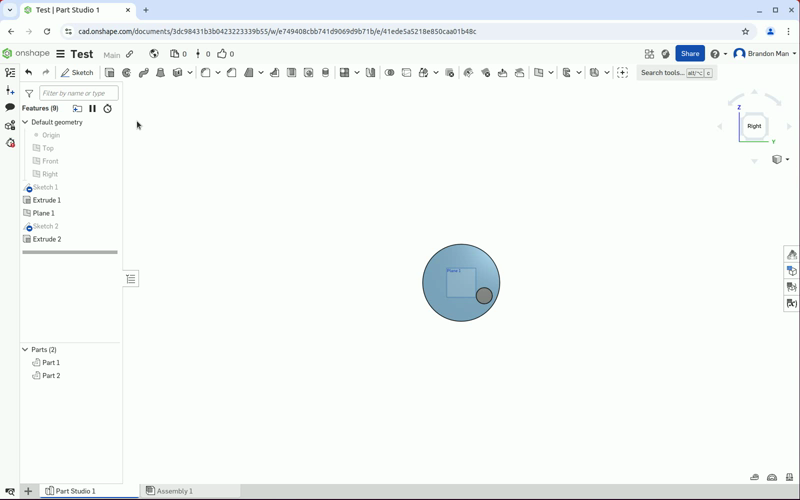
key(shift+h)
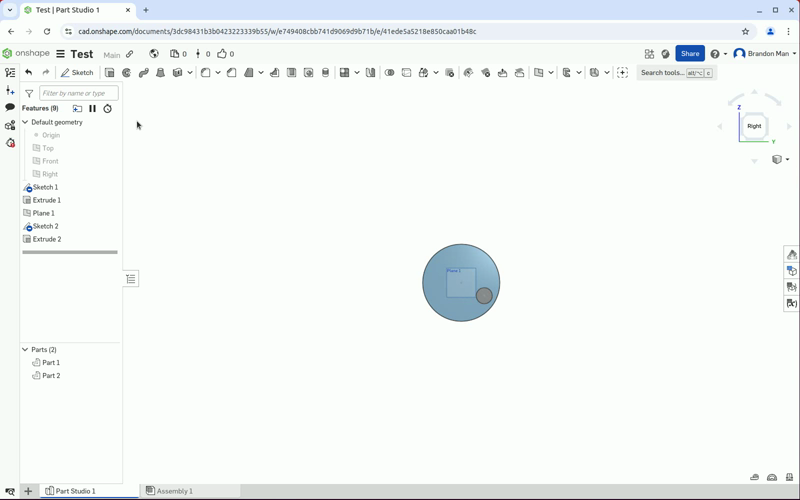
key(shift+h)
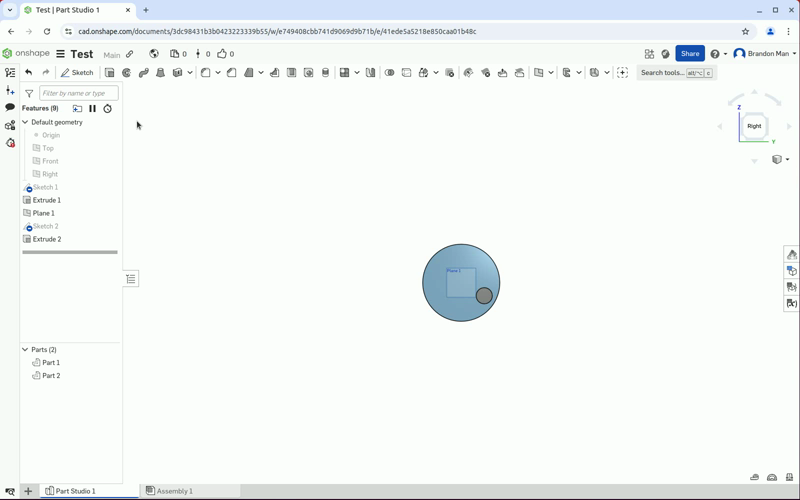
mouse_move(73, 189)
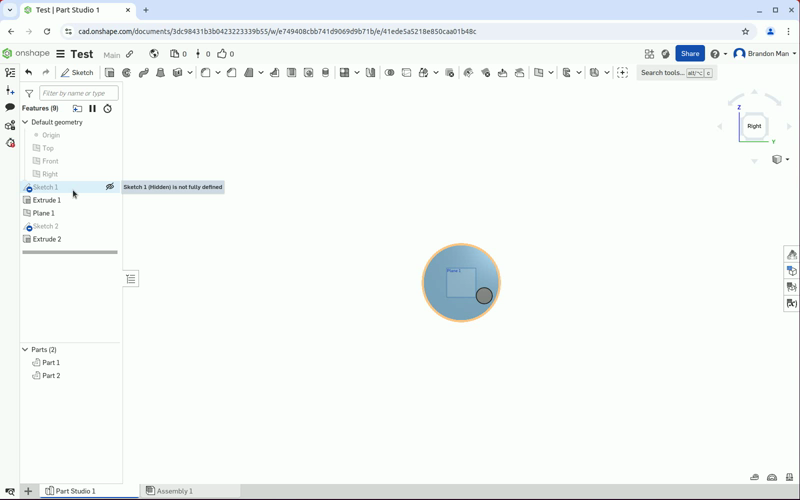
click(73, 189)
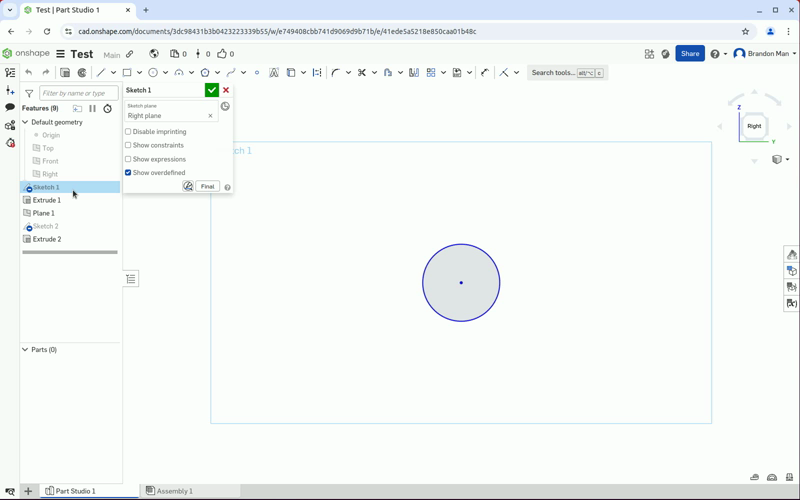
mouse_move(229, 92)
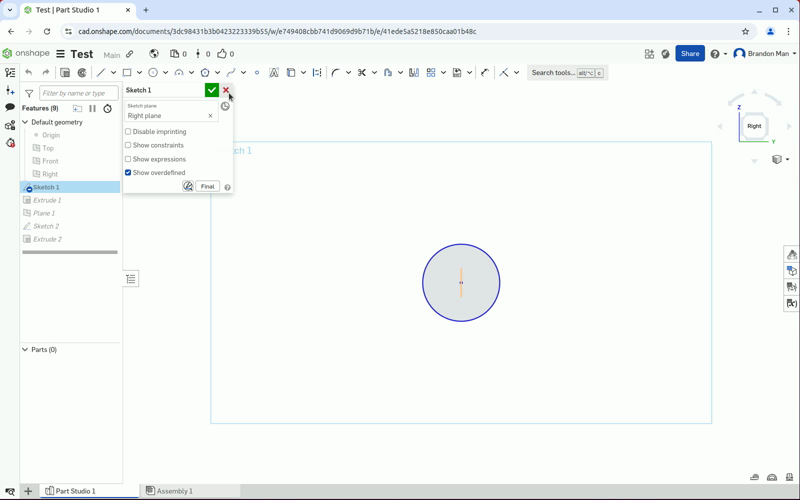
click(229, 92)
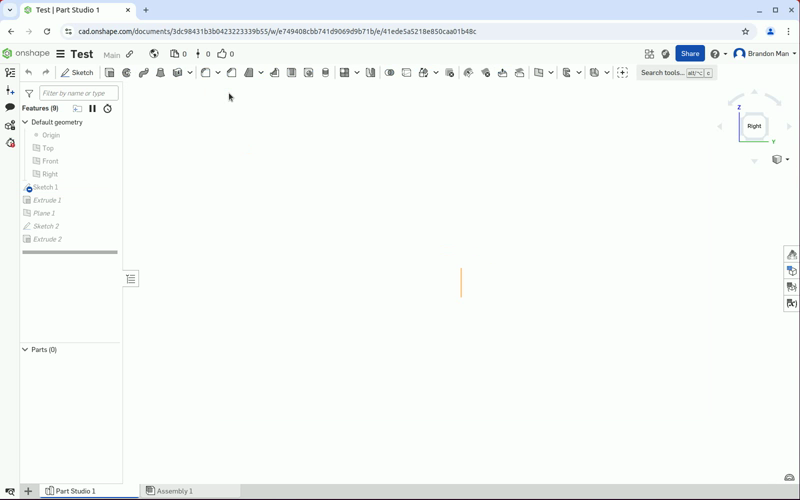
key(shift+s)
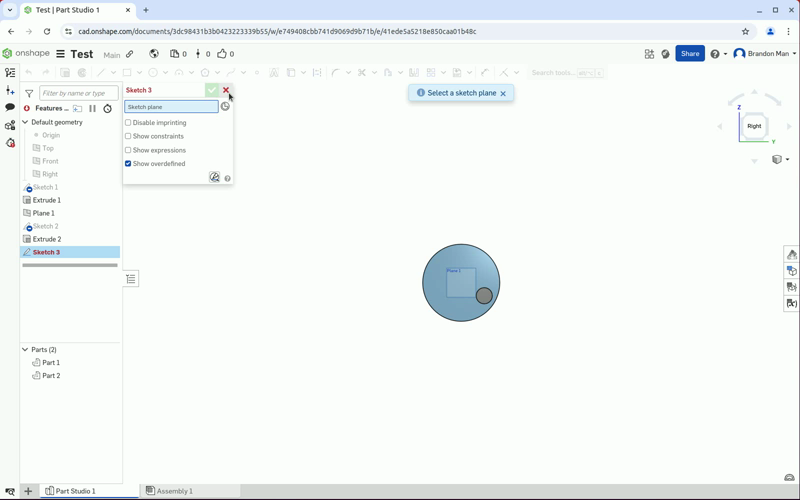
mouse_move(73, 215)
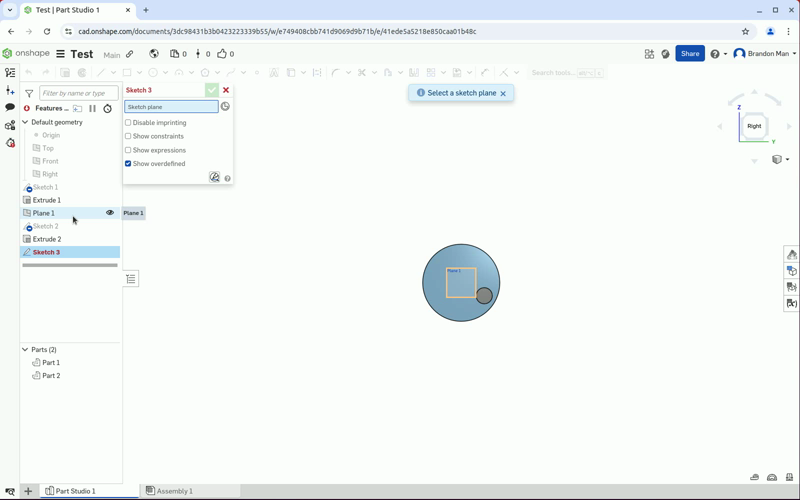
click(73, 215)
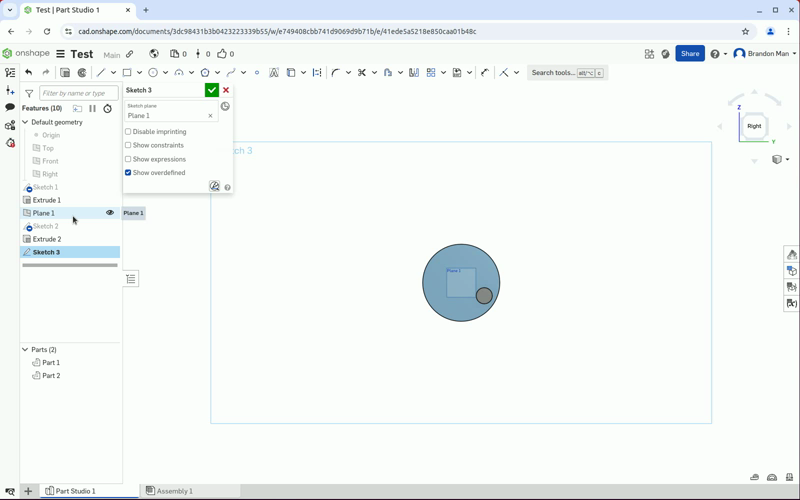
mouse_move(73, 352)
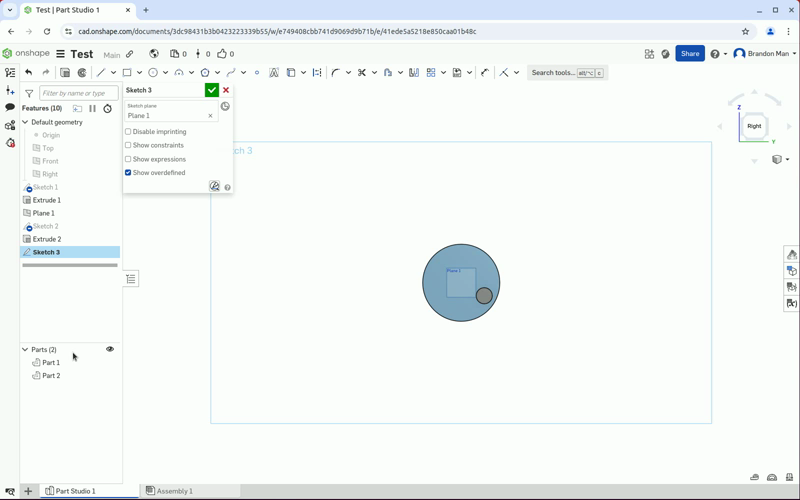
key(y)
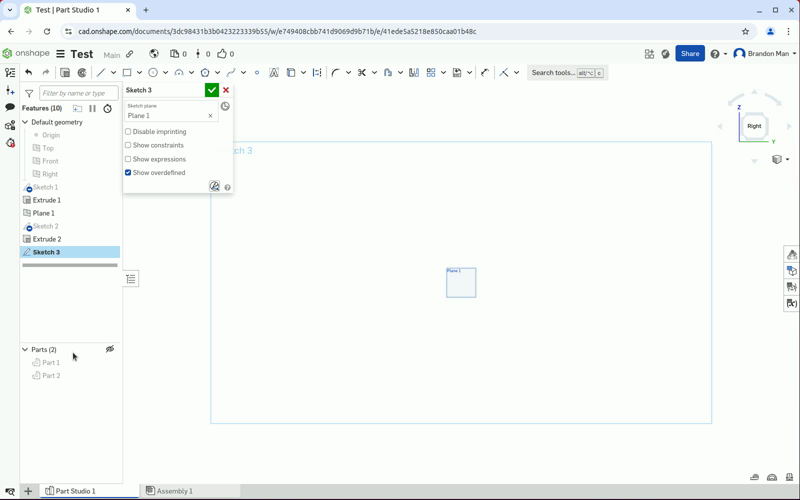
key(c)
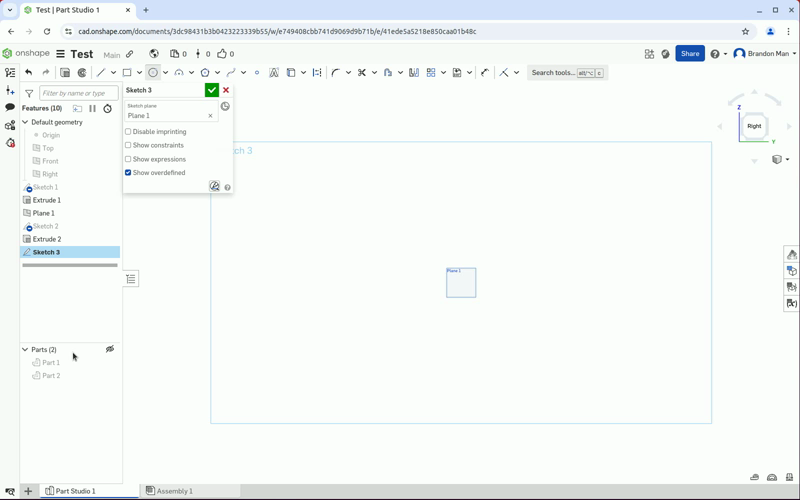
key_down(shift)
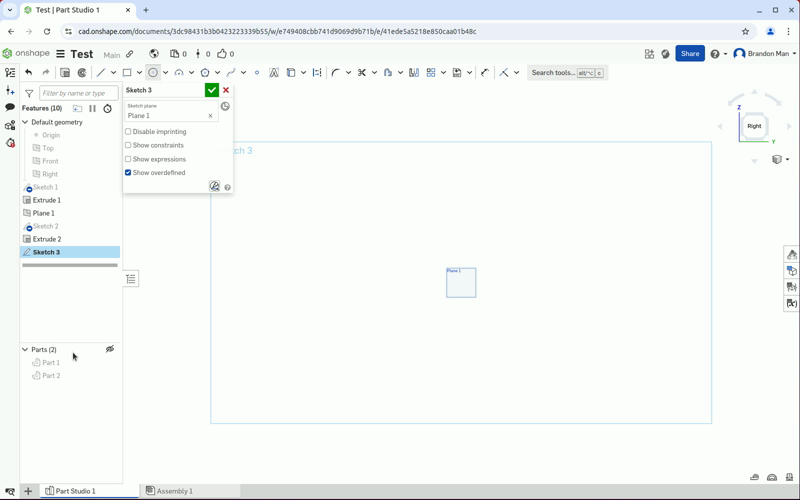
mouse_move(438, 295)
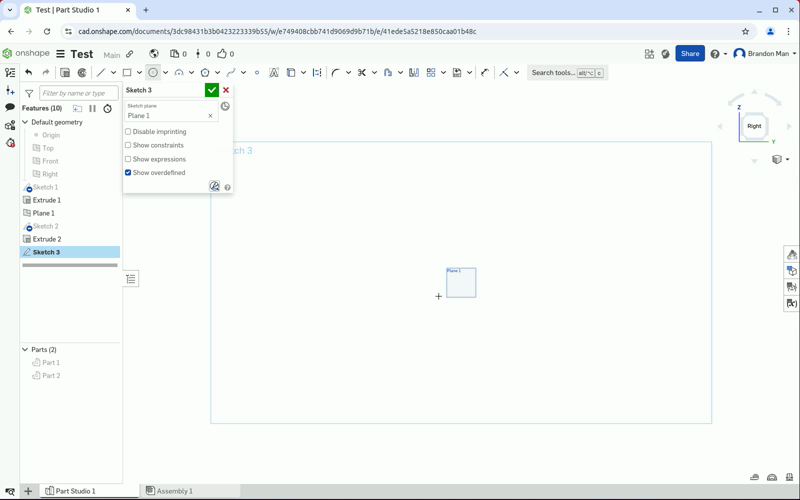
click(438, 295)
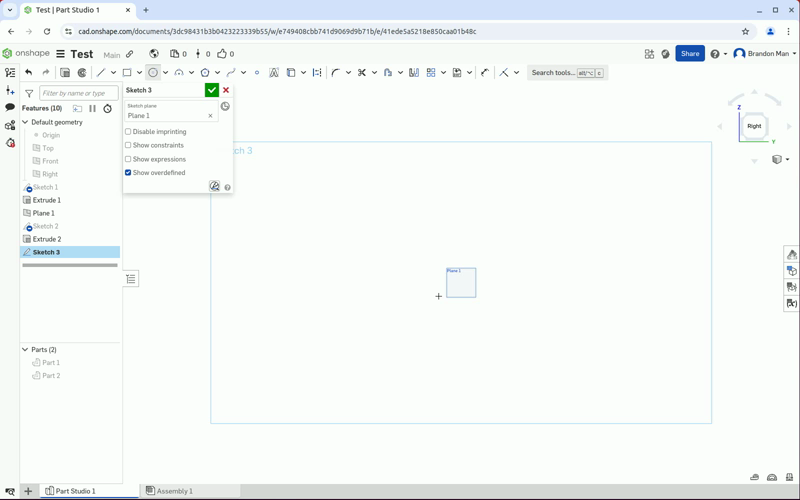
key_up(shift)
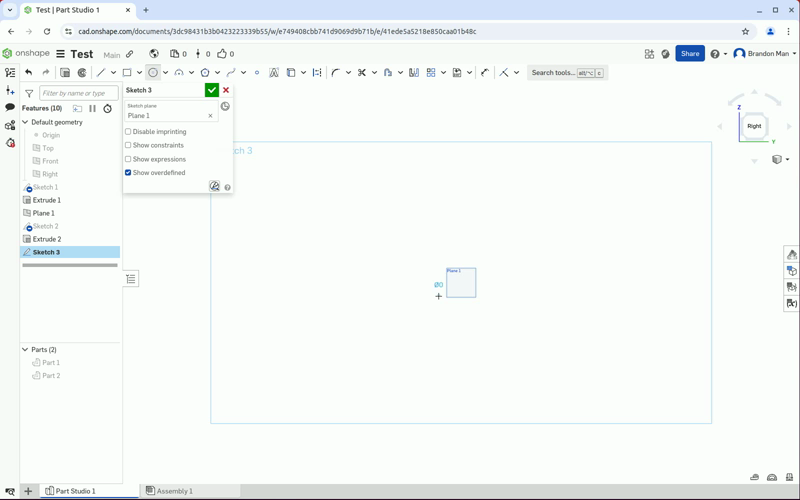
mouse_move(446, 295)
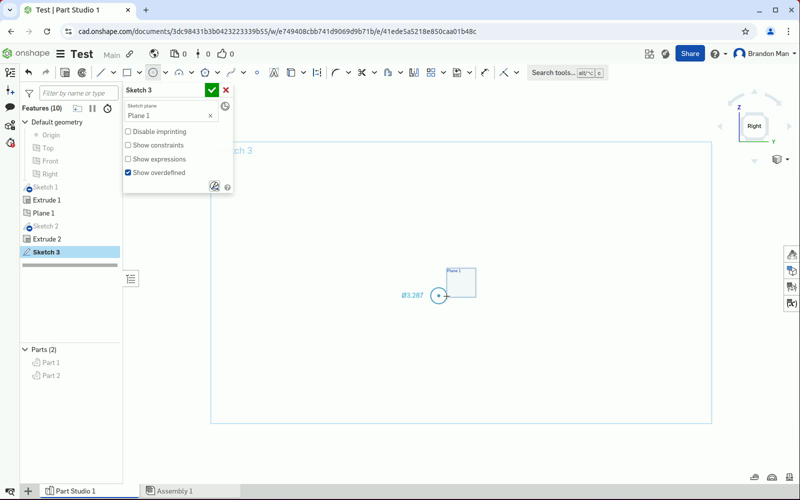
click(446, 295)
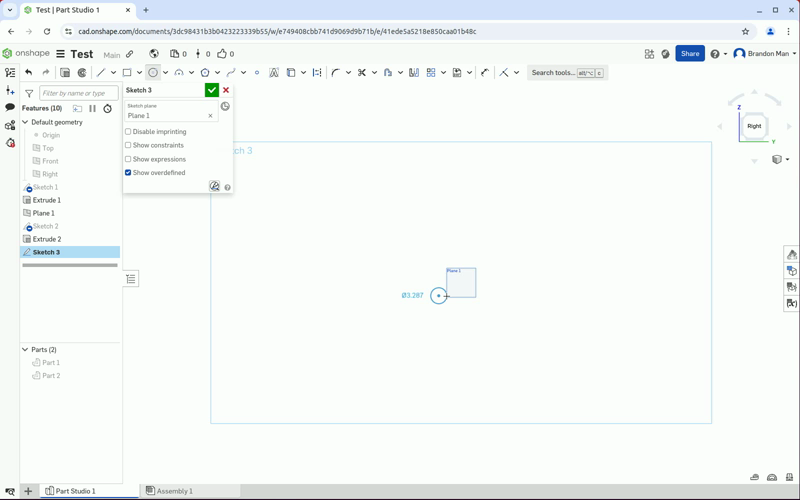
key(esc)
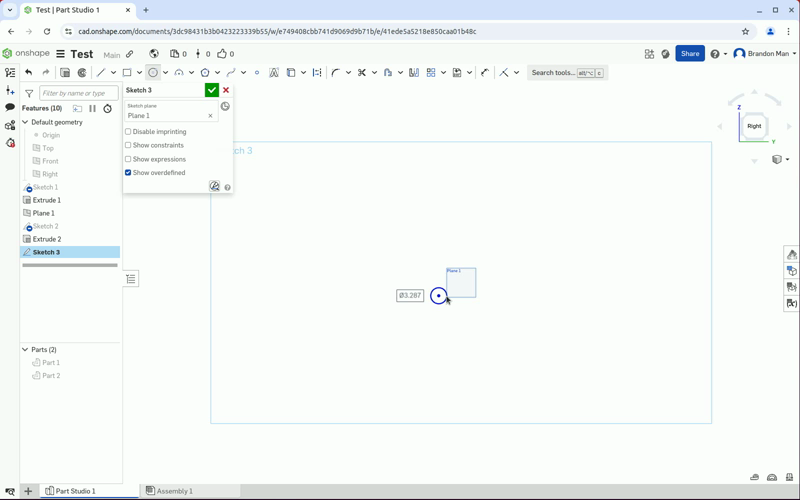
mouse_move(433, 299)
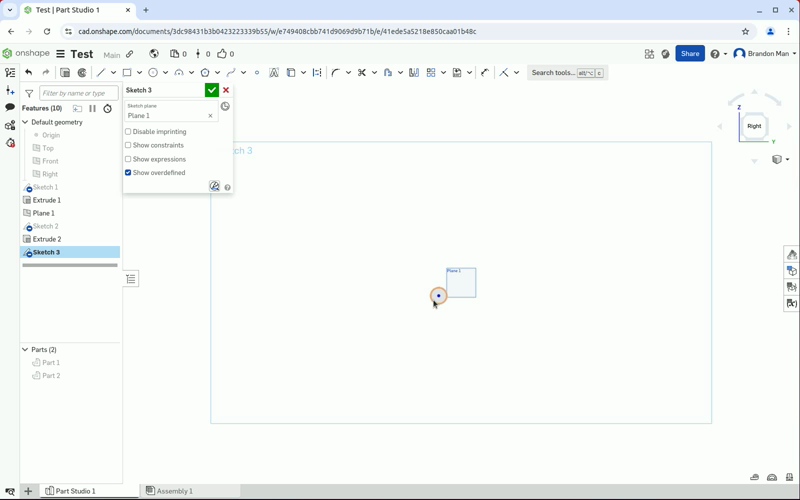
scroll(6)
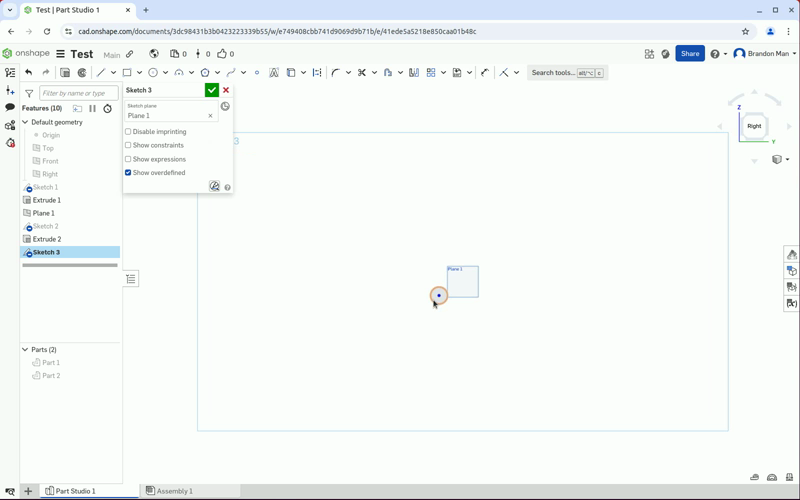
scroll(6)
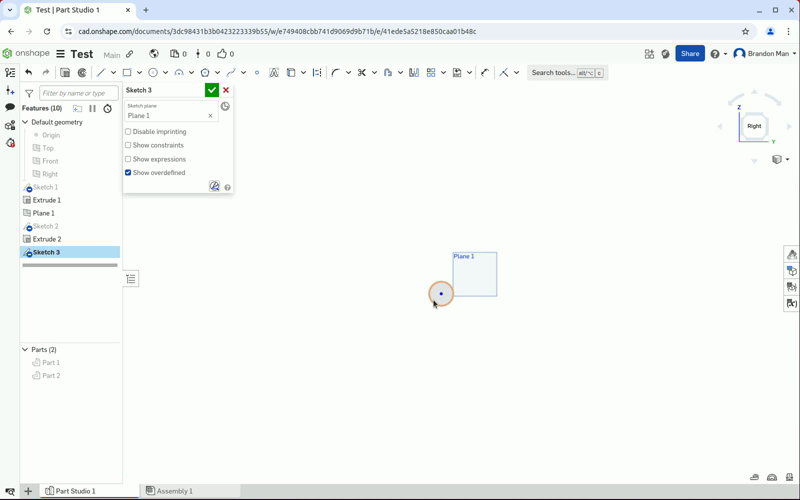
scroll(6)
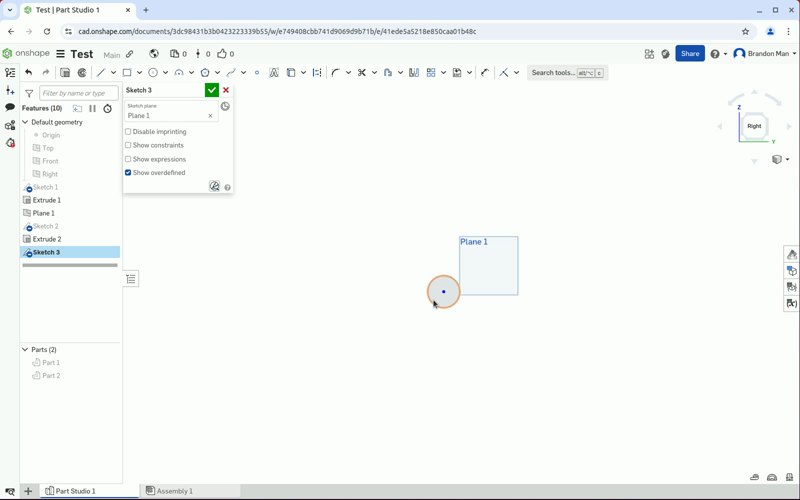
scroll(6)
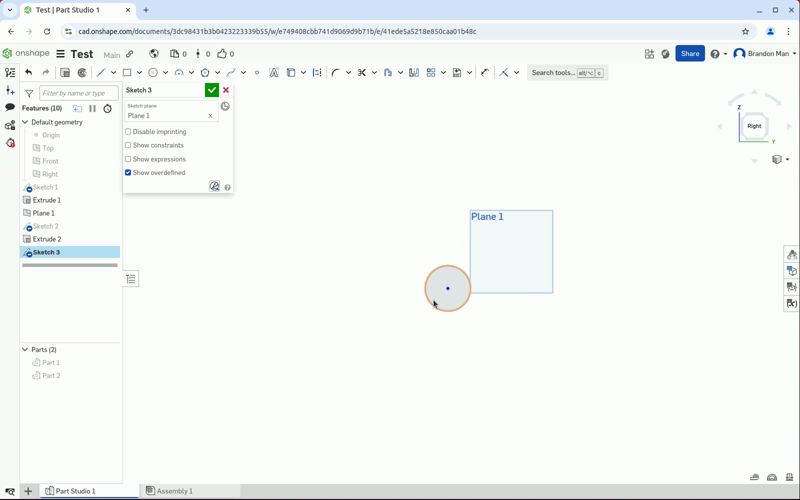
scroll(6)
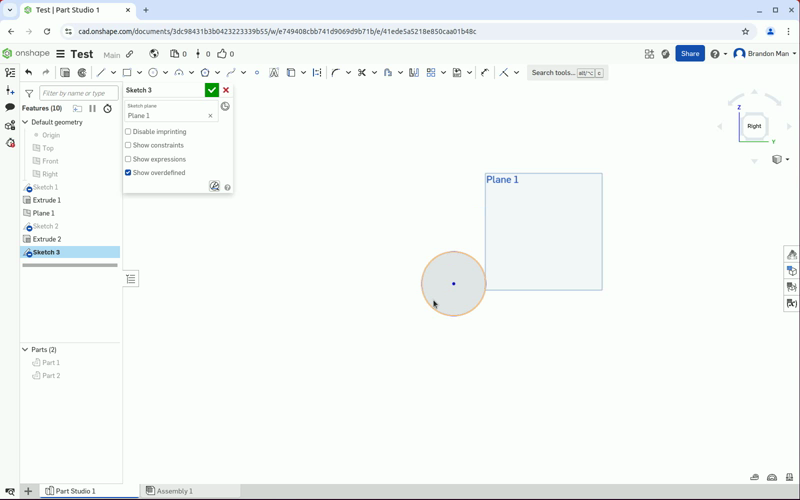
scroll(6)
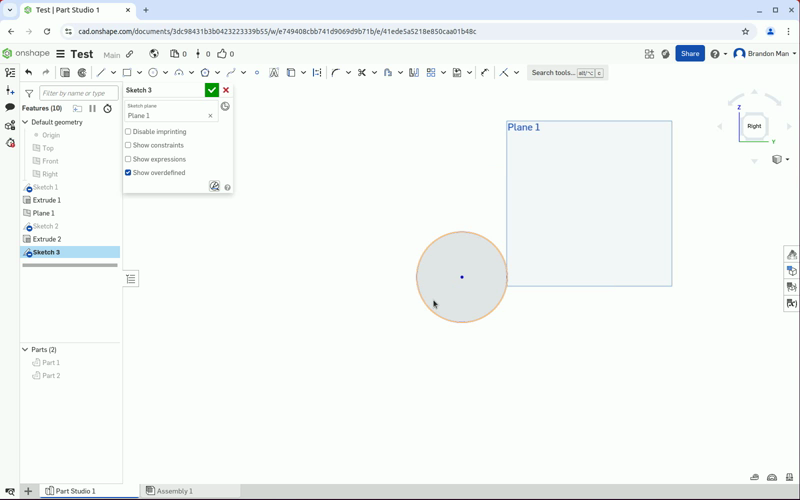
scroll(6)
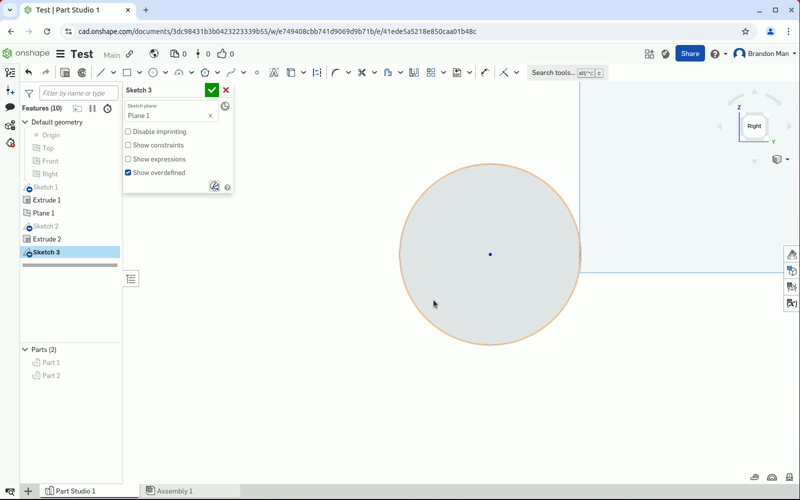
click(433, 299)
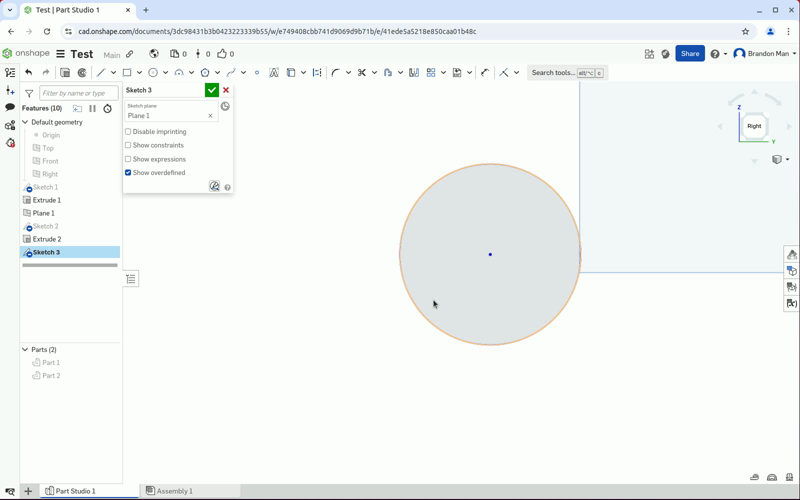
scroll(-6)
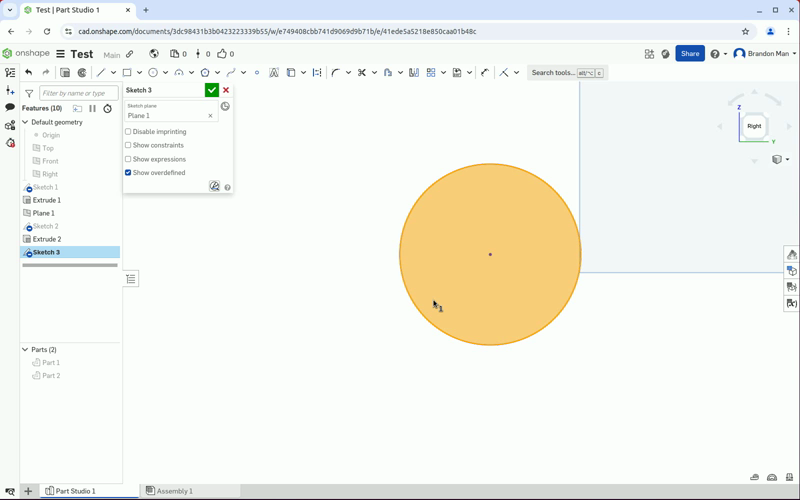
scroll(-6)
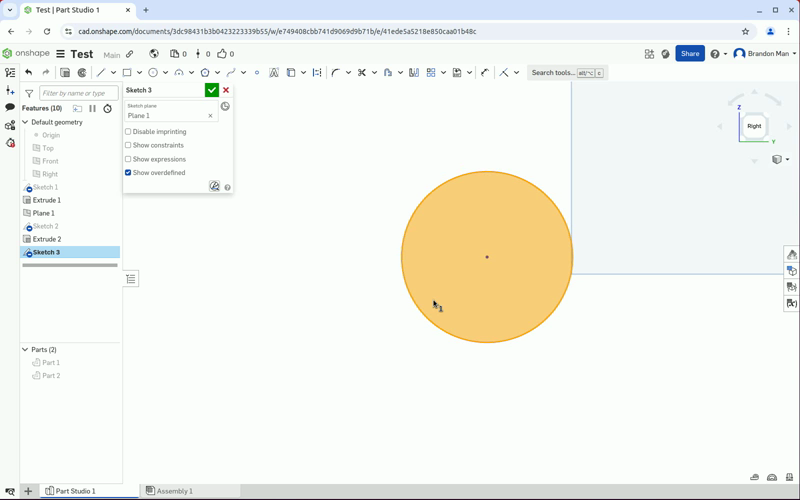
scroll(-6)
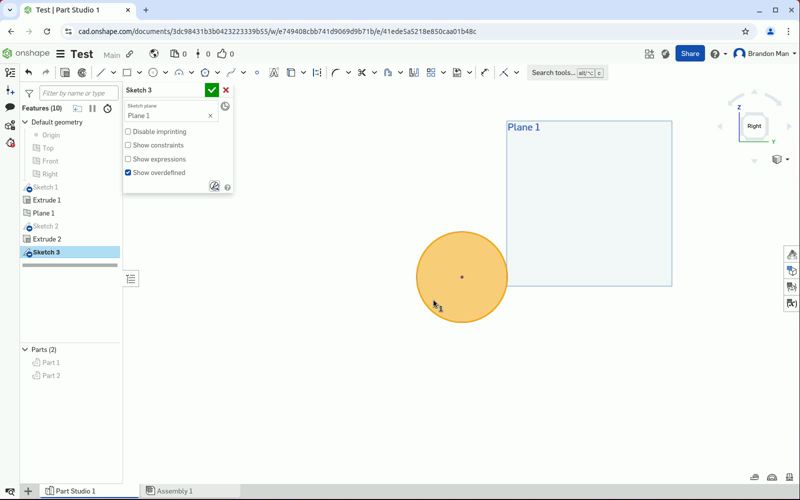
scroll(-6)
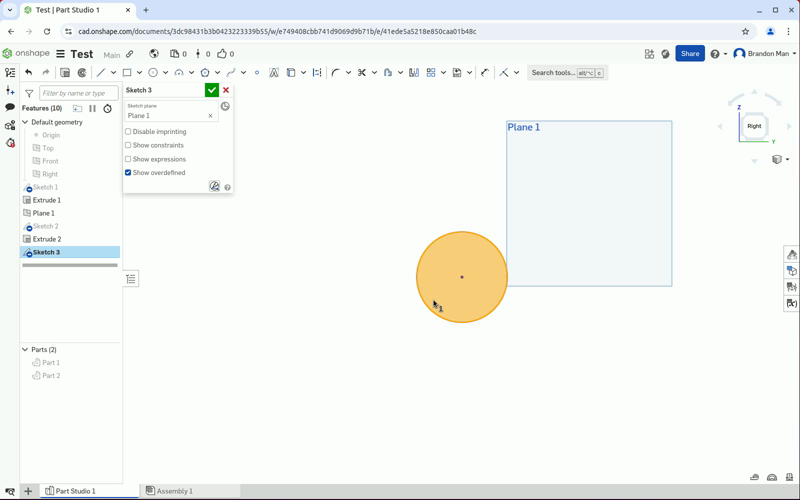
scroll(-6)
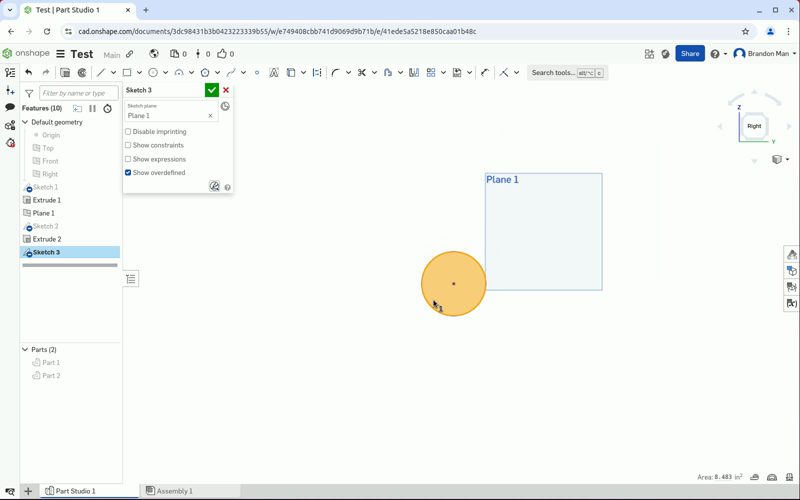
scroll(-6)
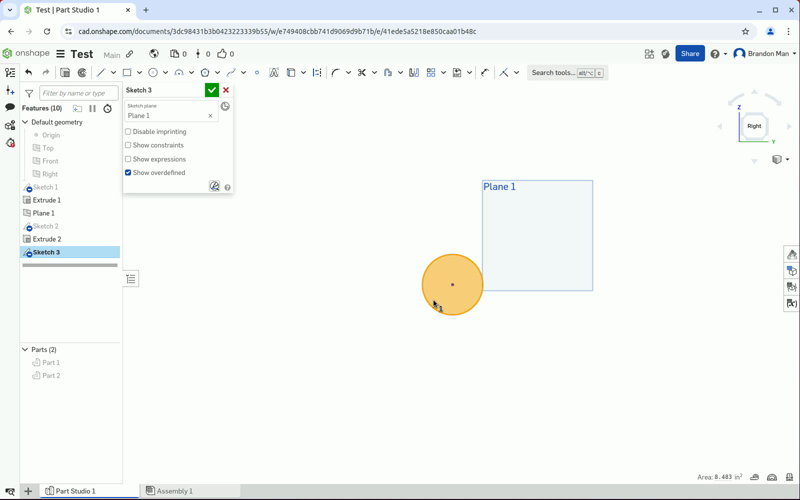
scroll(-6)
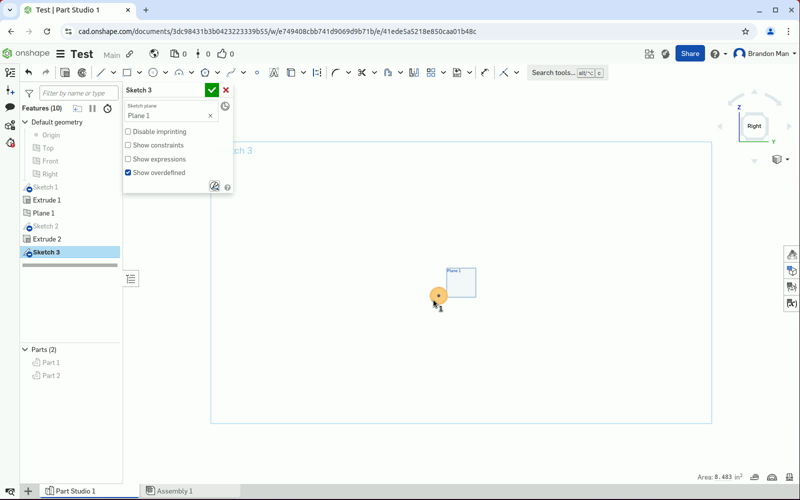
mouse_move(73, 352)
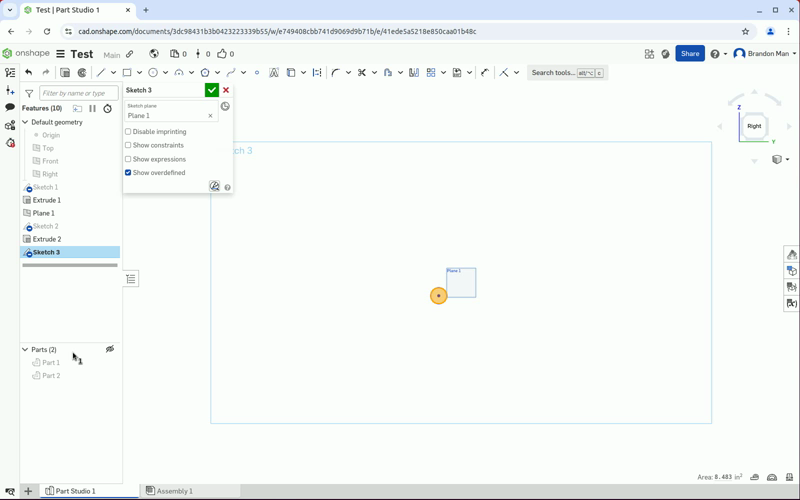
key(shift+y)
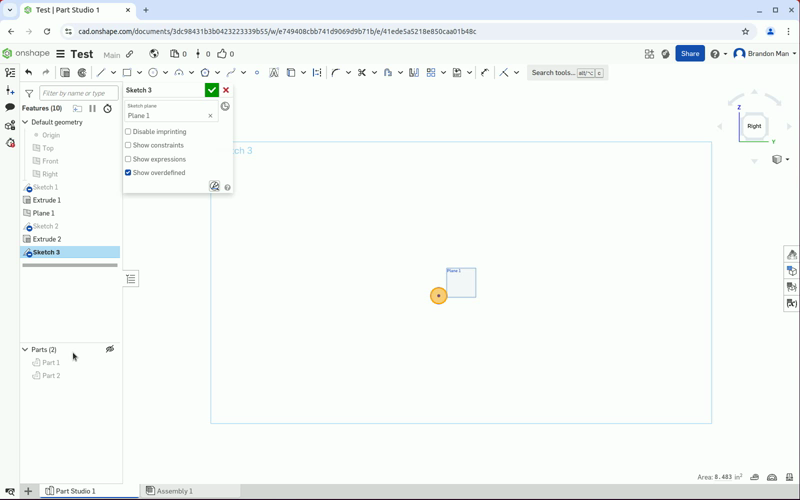
key(shift+e)
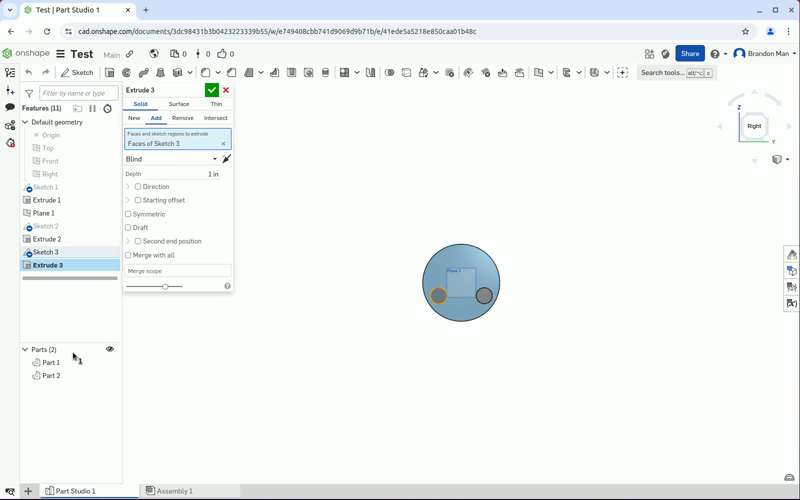
mouse_move(143, 106)
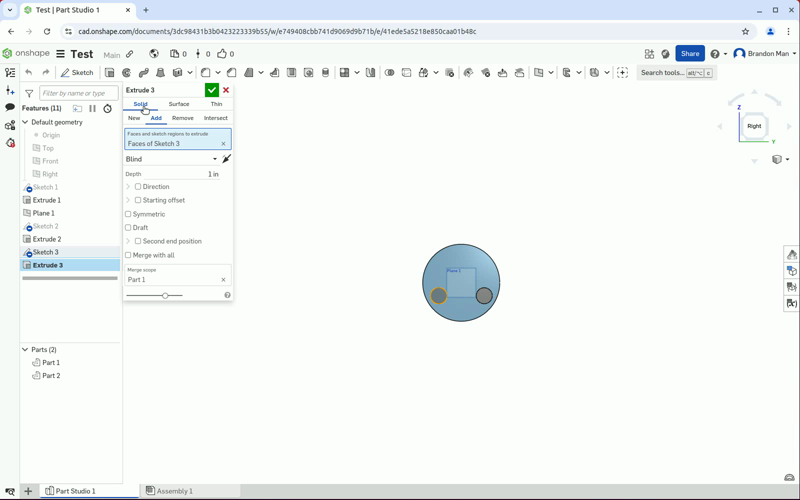
click(143, 106)
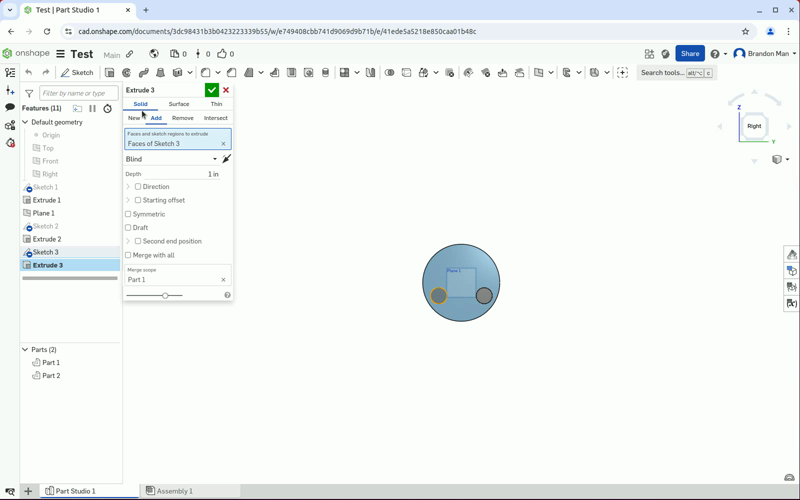
mouse_move(137, 120)
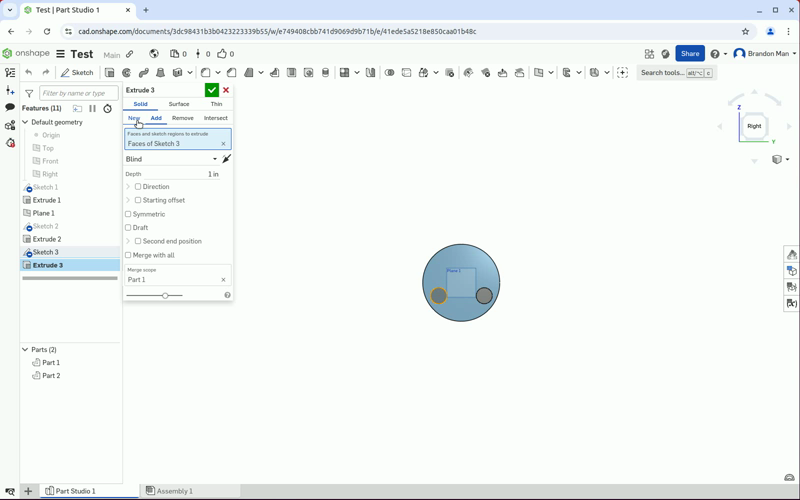
click(137, 120)
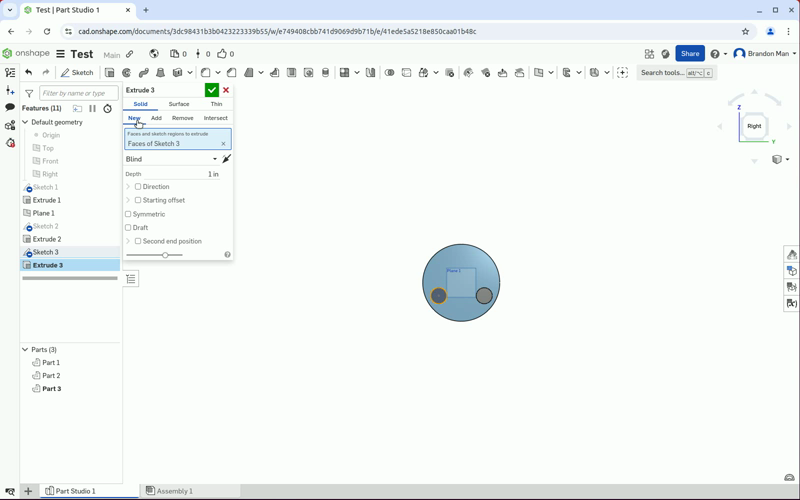
key(tab, 4)
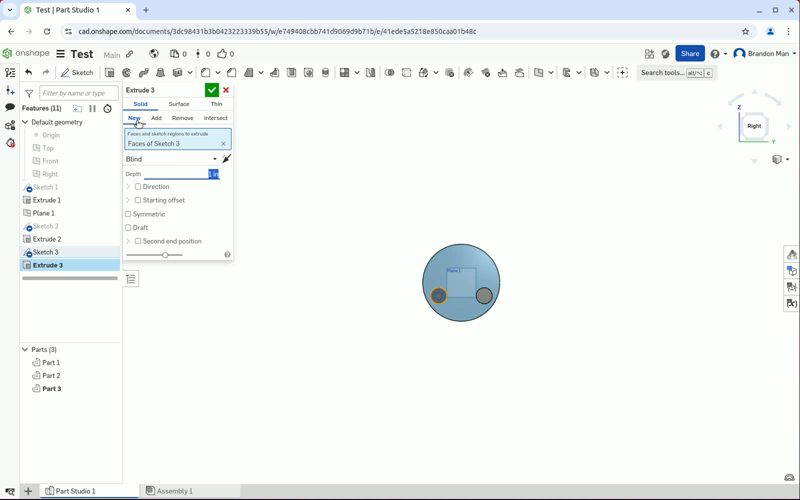
text(11.554)
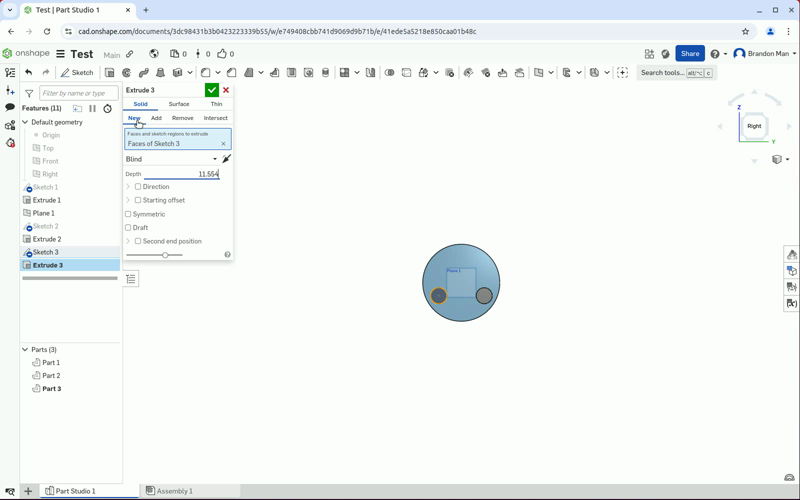
key(enter)
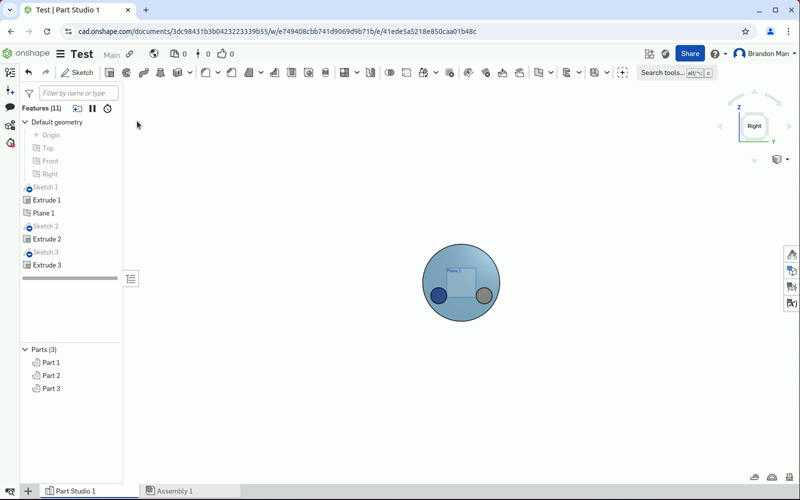
key(shift+h)
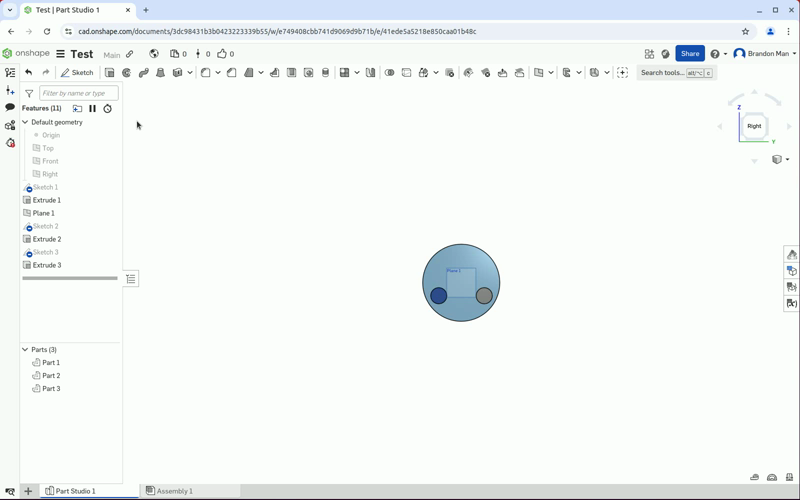
key(shift+h)
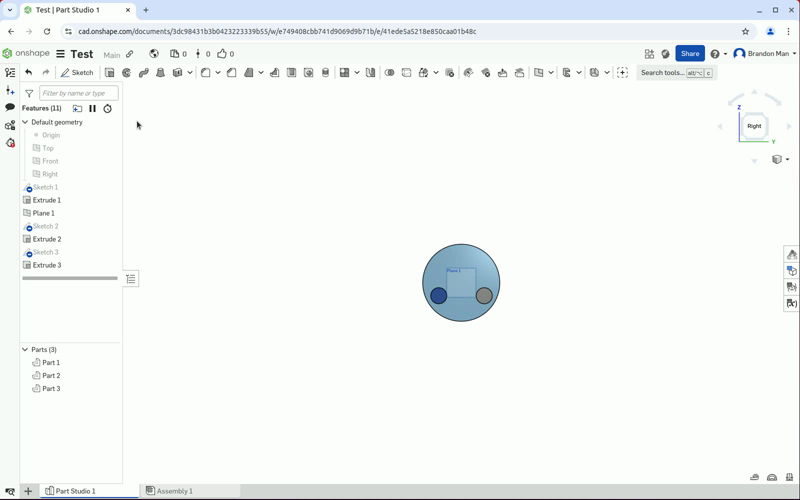
mouse_move(73, 189)
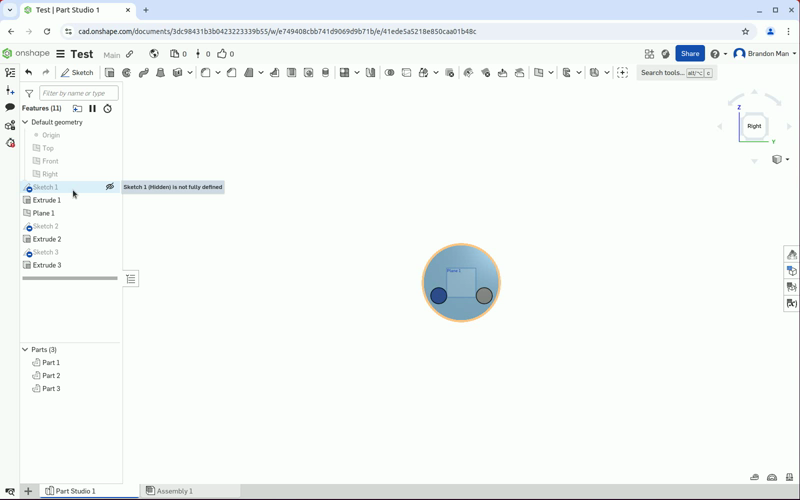
click(73, 189)
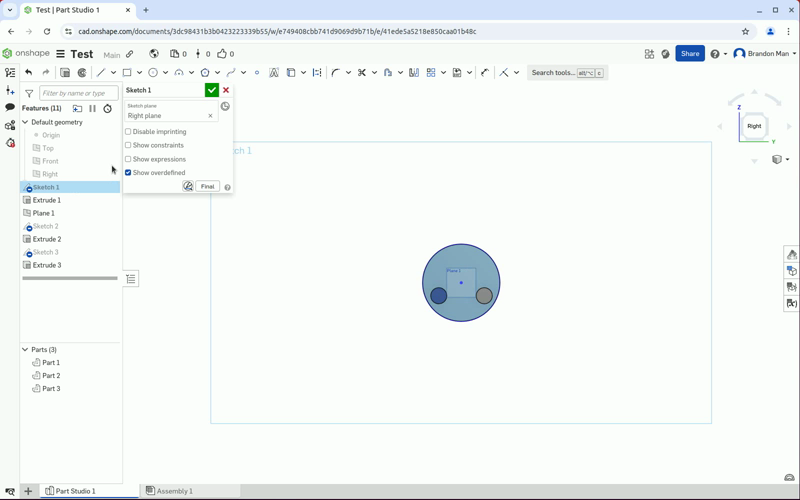
mouse_move(229, 92)
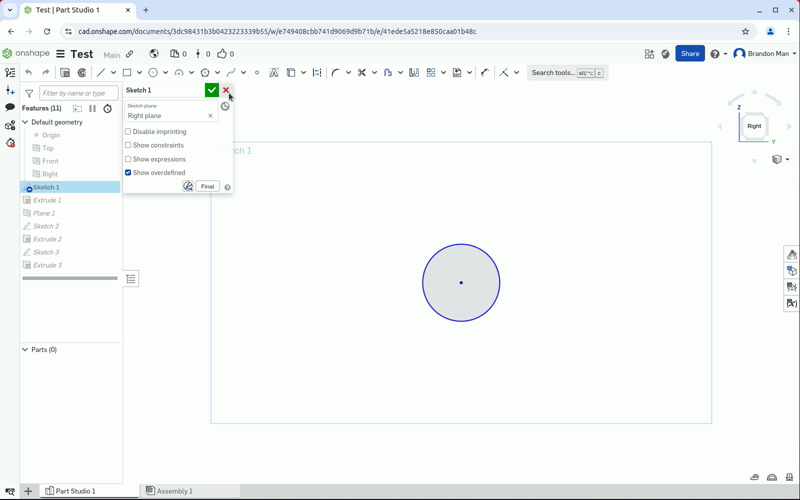
click(229, 92)
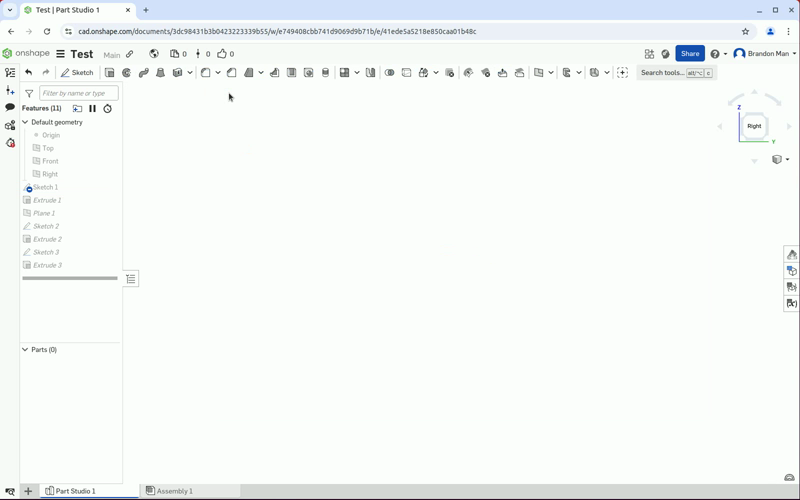
key(shift+s)
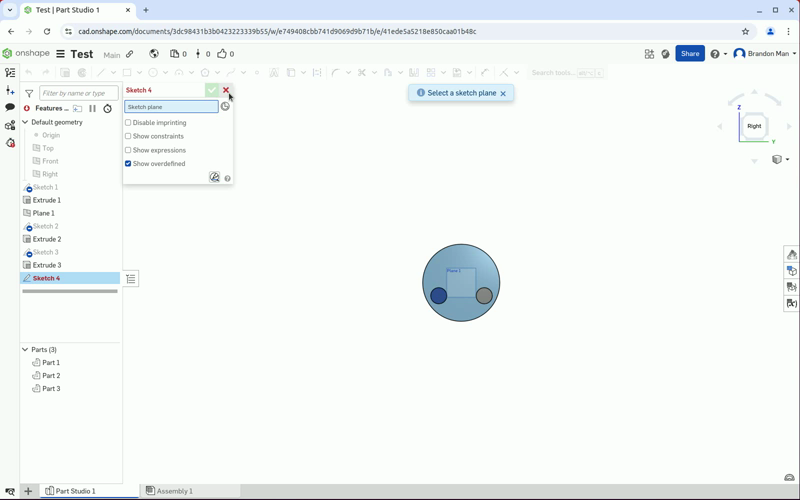
mouse_move(73, 215)
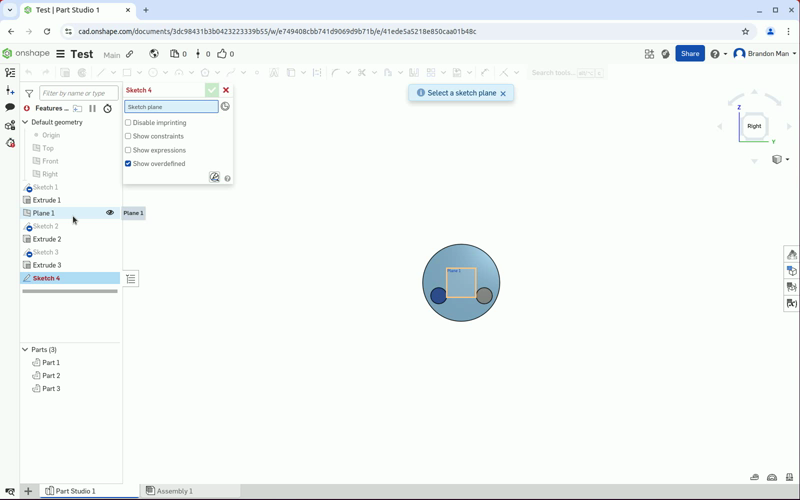
click(73, 215)
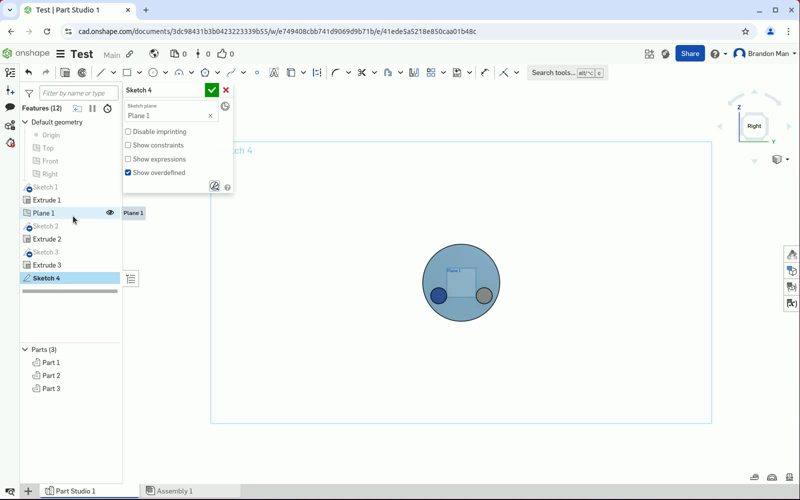
mouse_move(73, 352)
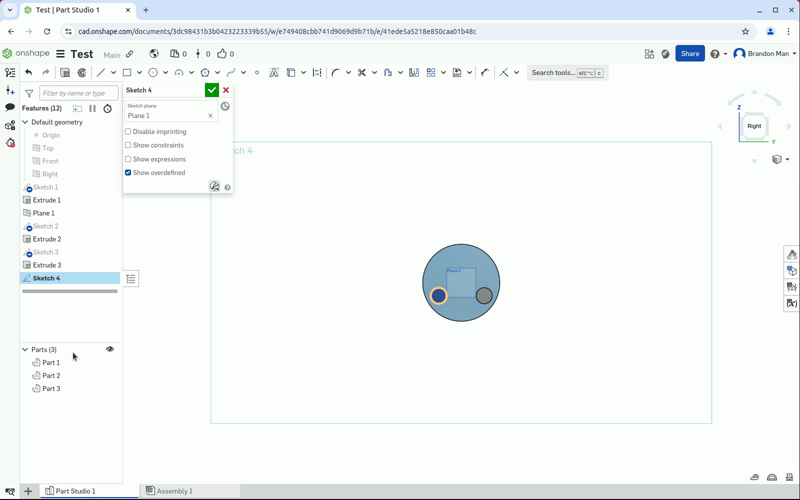
key(y)
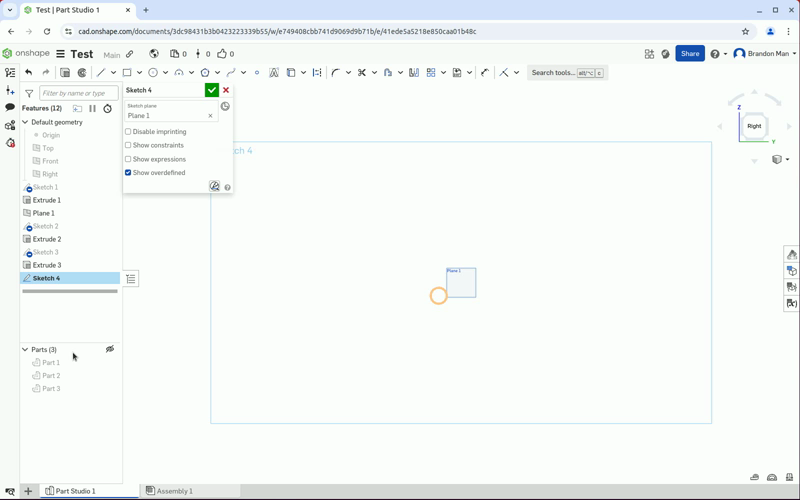
key(l)
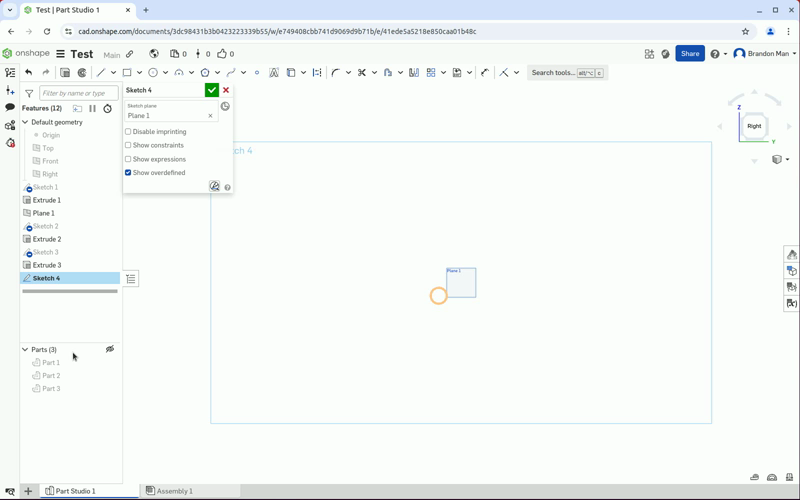
key_down(shift)
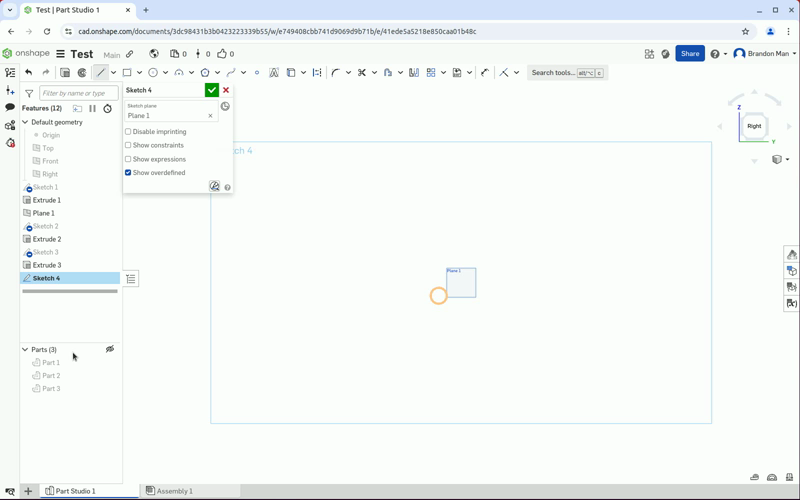
mouse_move(460, 264)
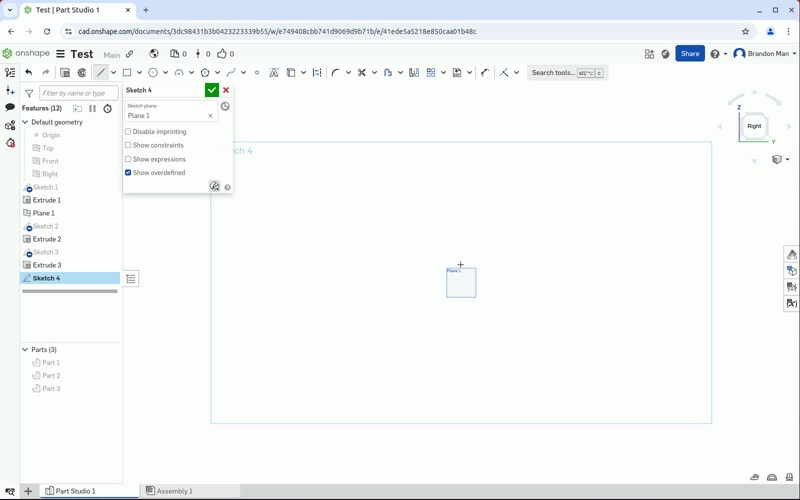
click(460, 264)
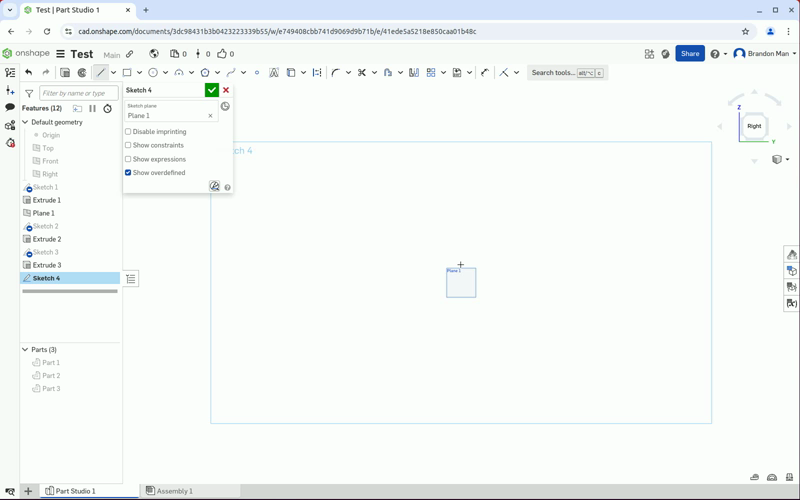
key_up(shift)
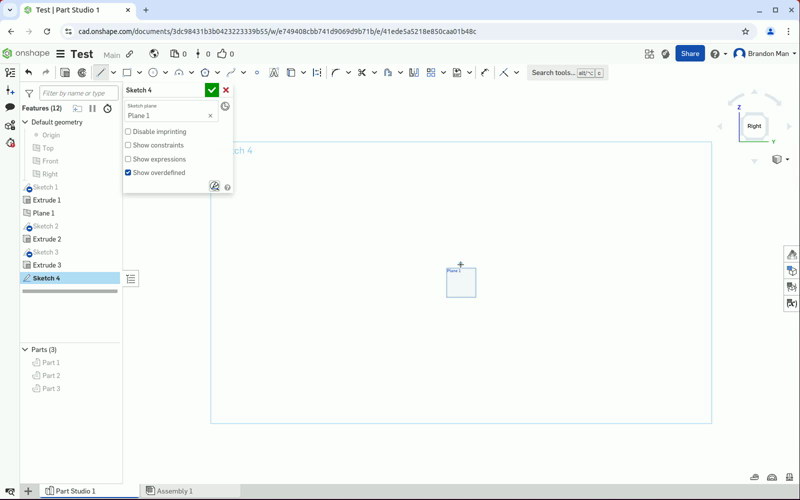
key_down(shift)
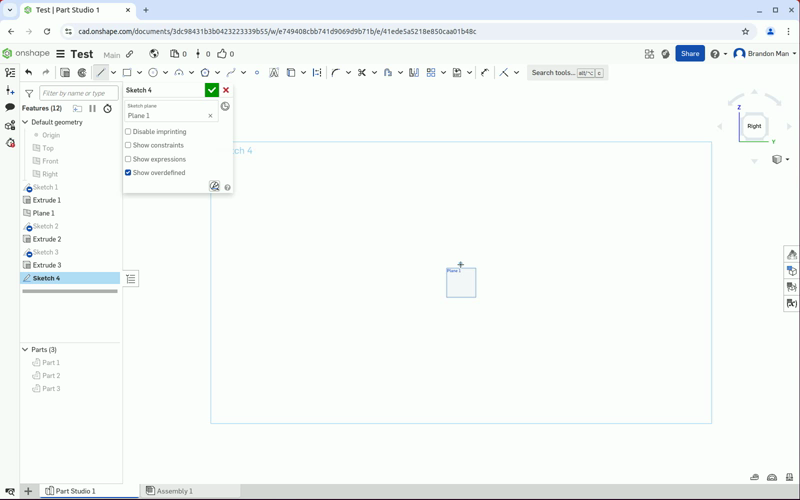
mouse_move(490, 264)
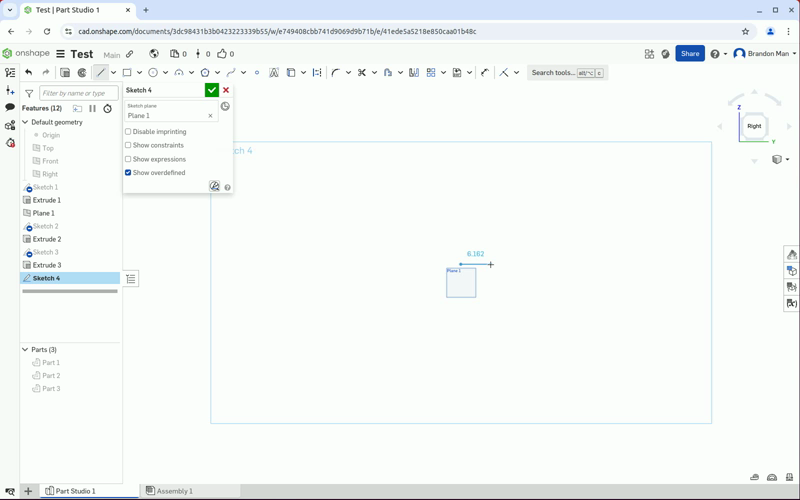
mouse_move(460, 255)
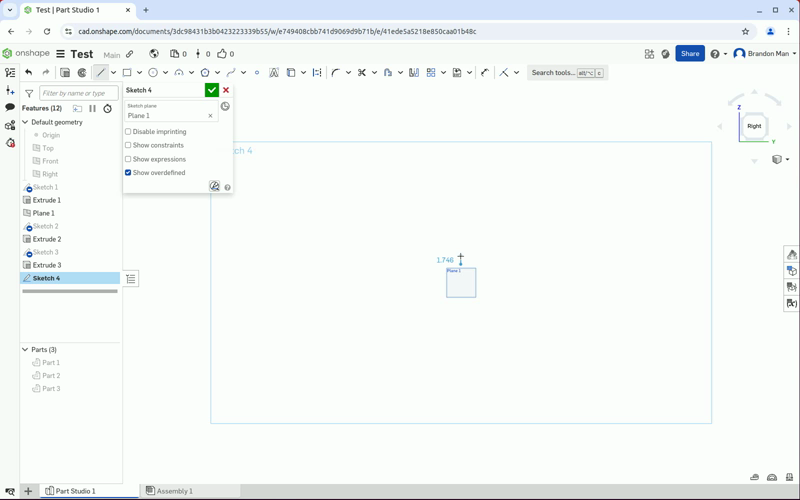
click(460, 255)
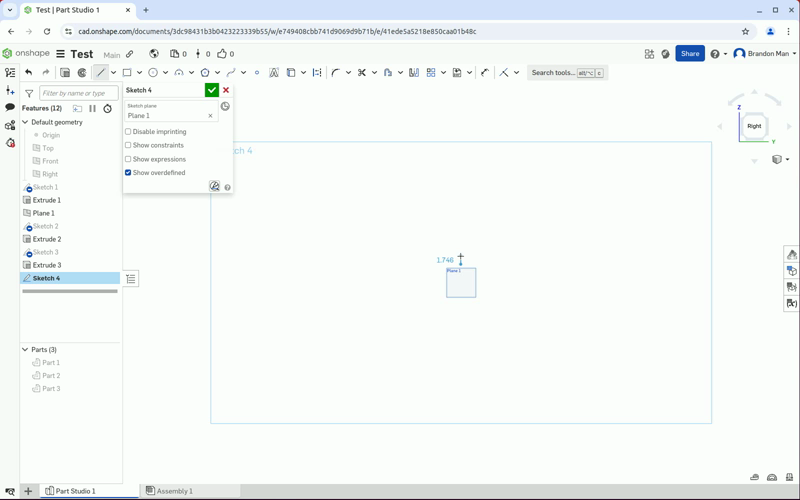
key_up(shift)
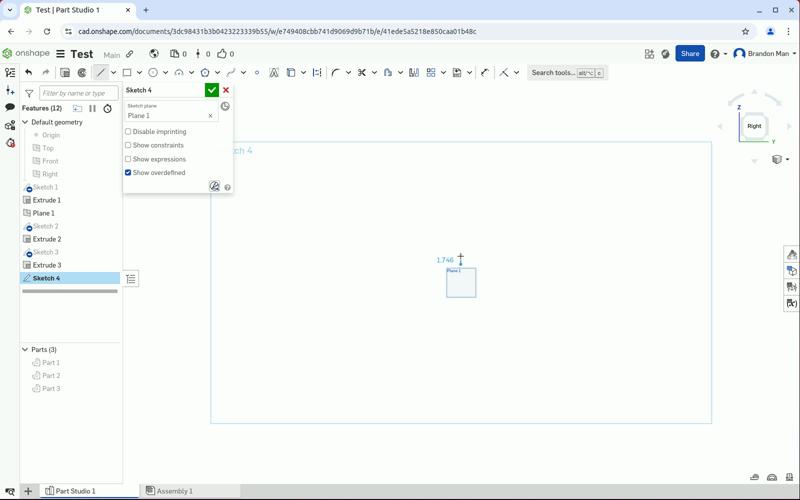
key_down(shift)
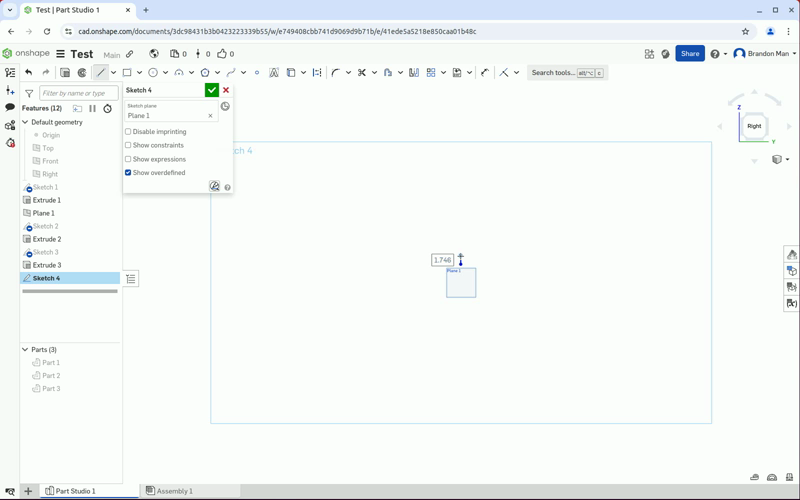
mouse_move(490, 255)
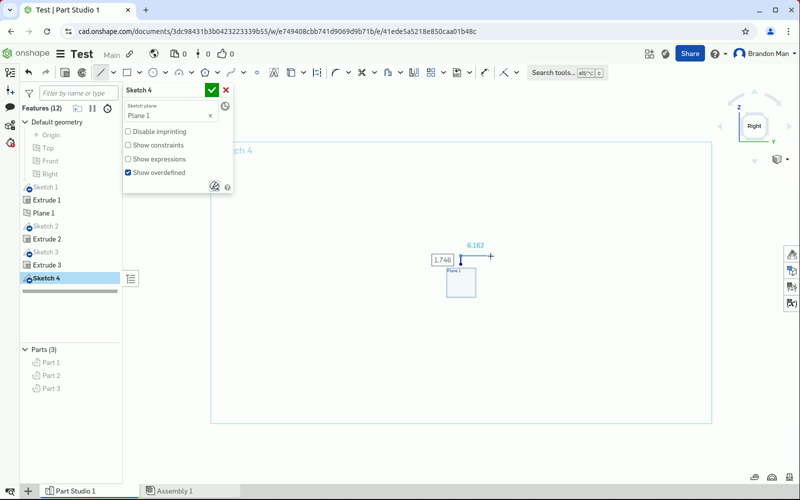
mouse_move(468, 255)
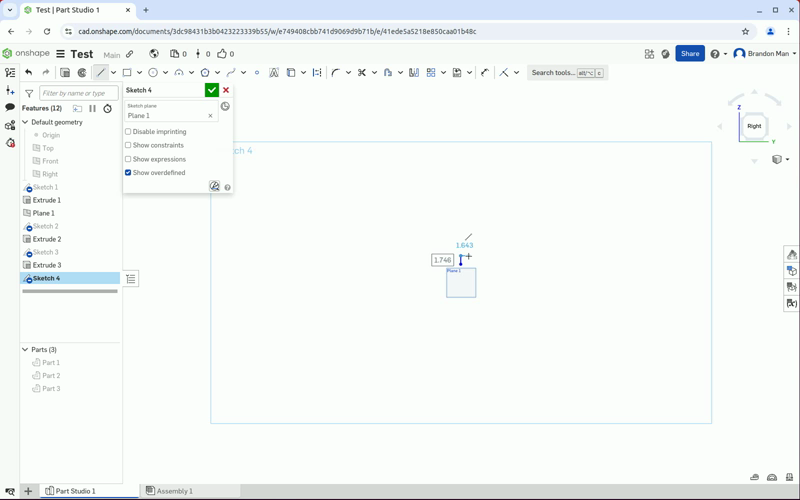
click(468, 255)
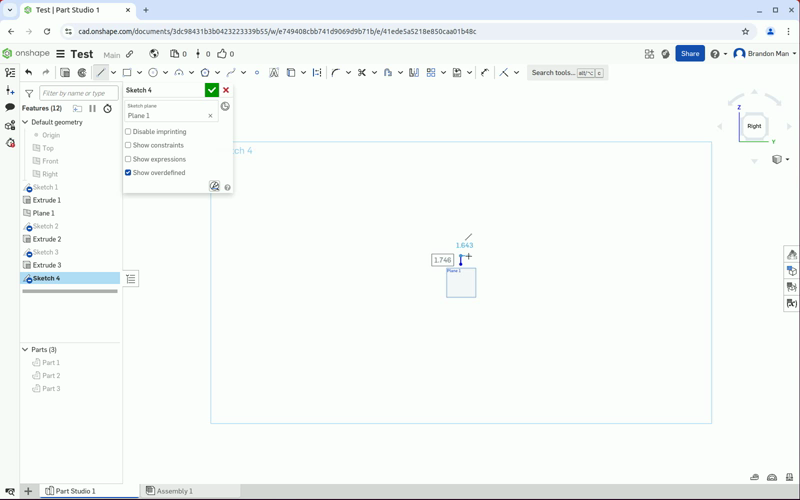
key_up(shift)
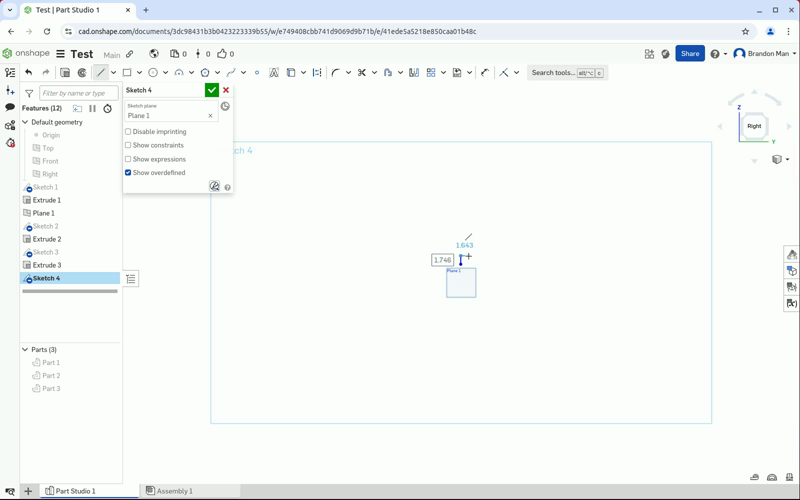
key(esc)
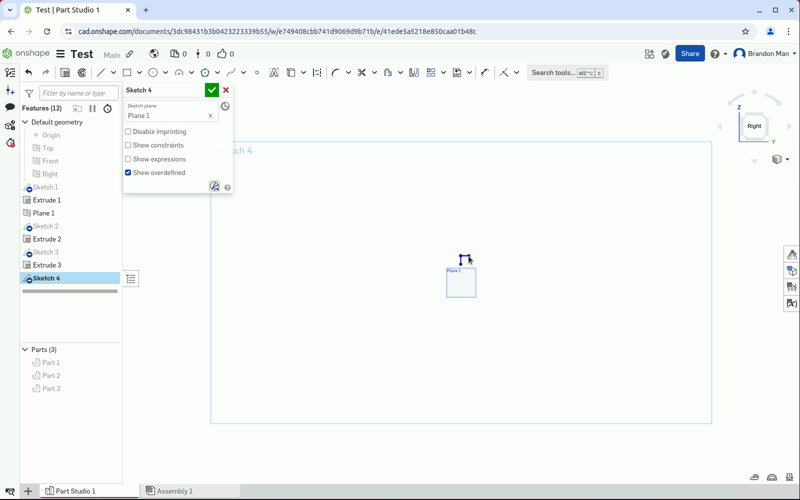
key(a)
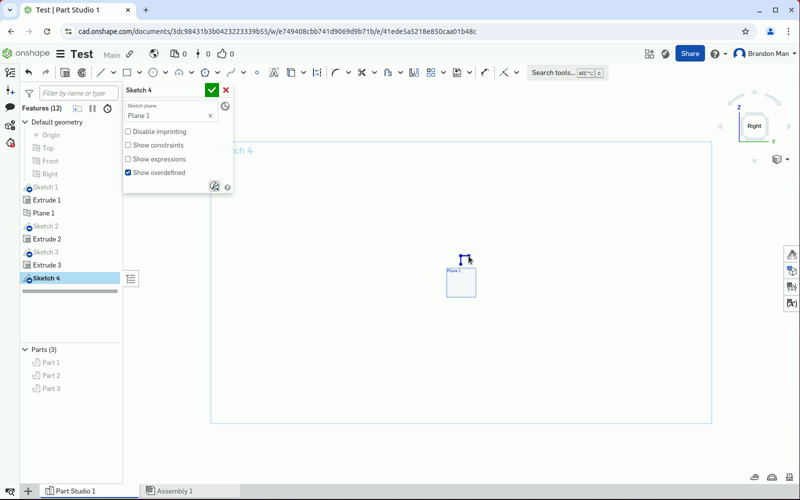
mouse_move(468, 255)
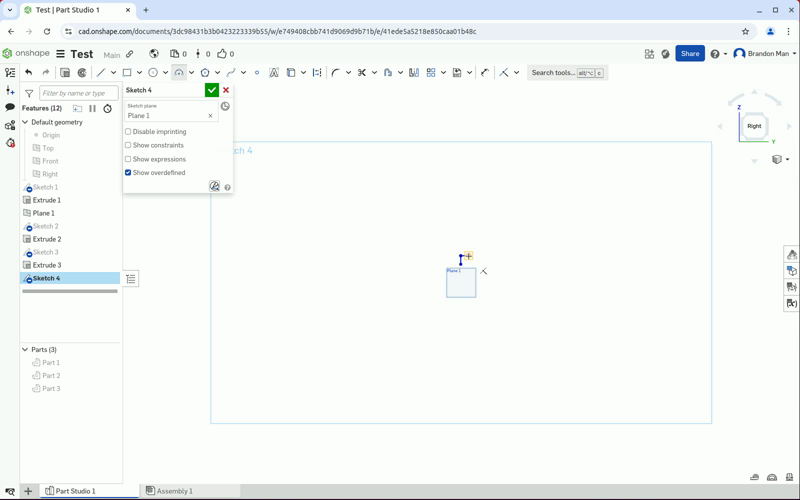
click(468, 255)
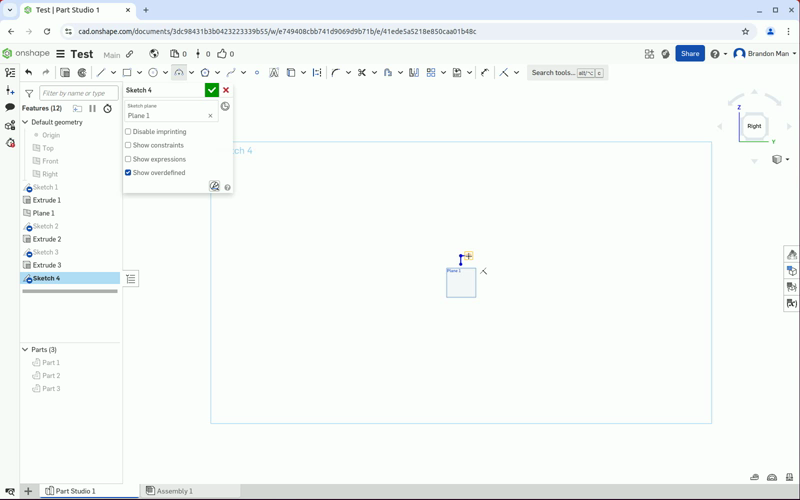
mouse_move(460, 264)
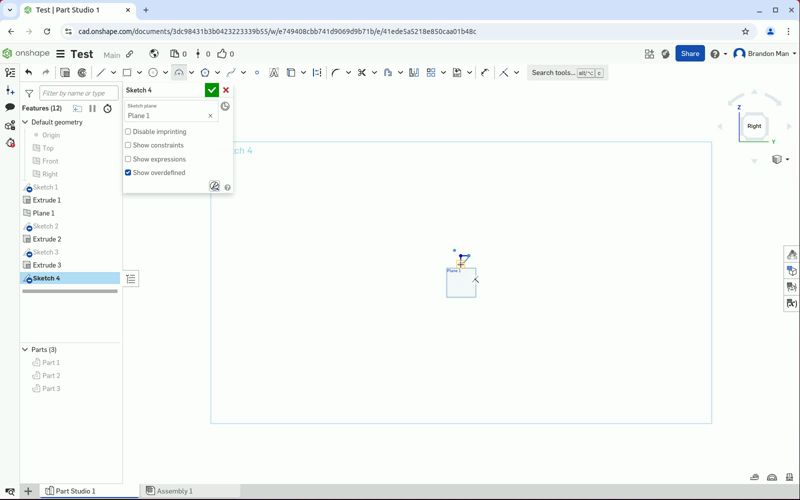
click(460, 264)
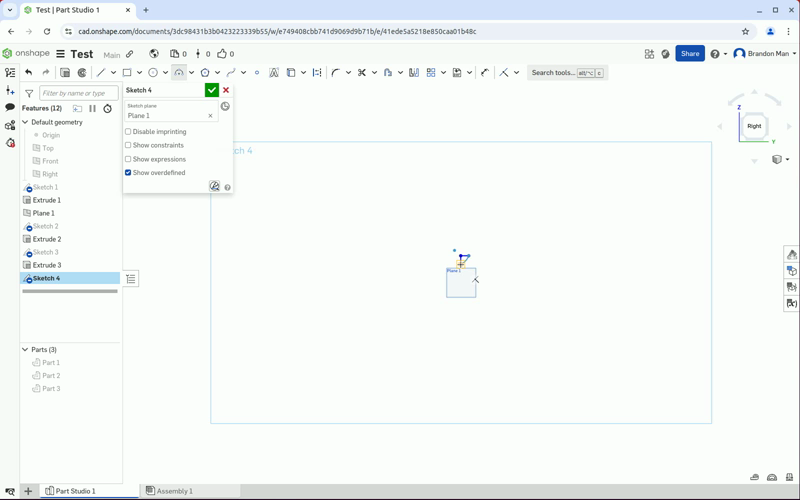
key_down(shift)
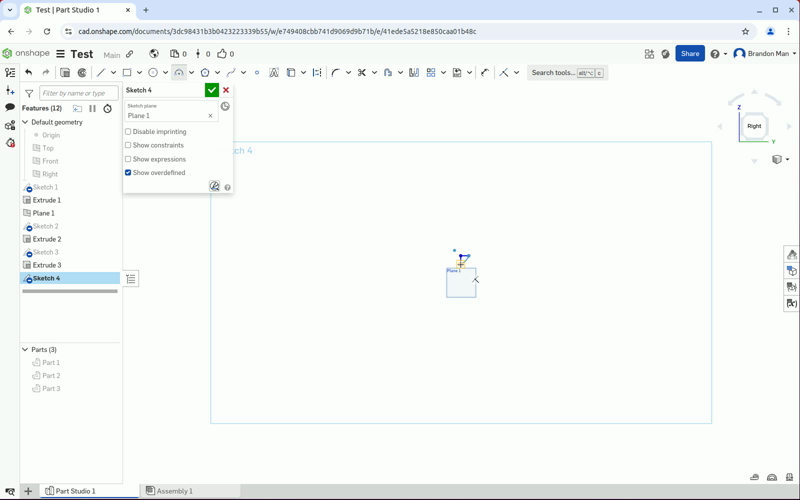
mouse_move(455, 250)
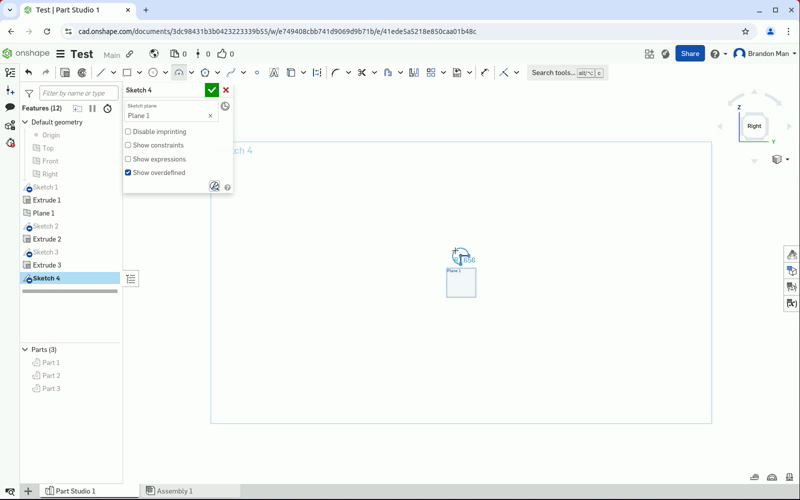
click(455, 250)
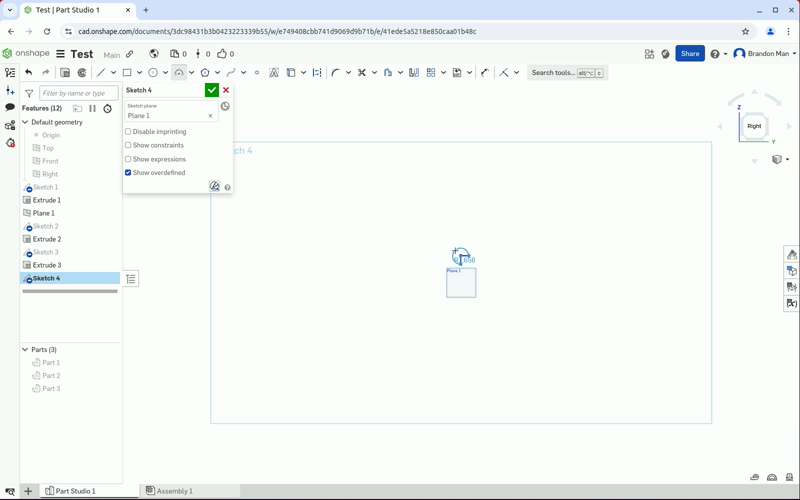
key_up(shift)
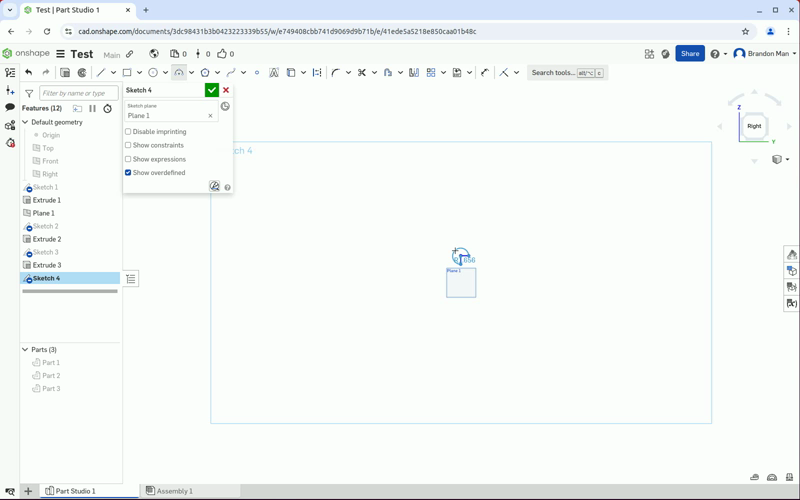
key(esc)
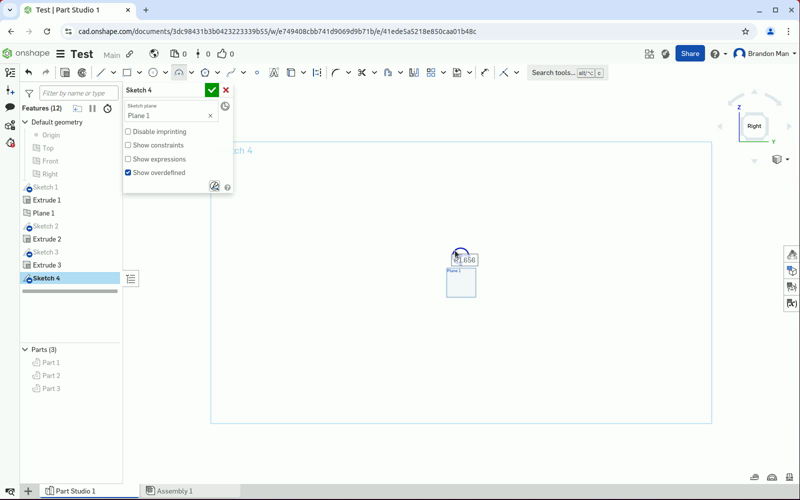
mouse_move(460, 254)
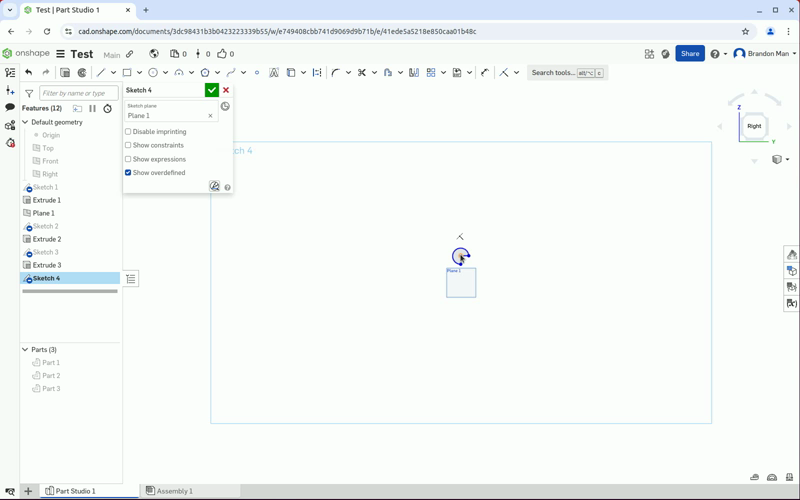
scroll(6)
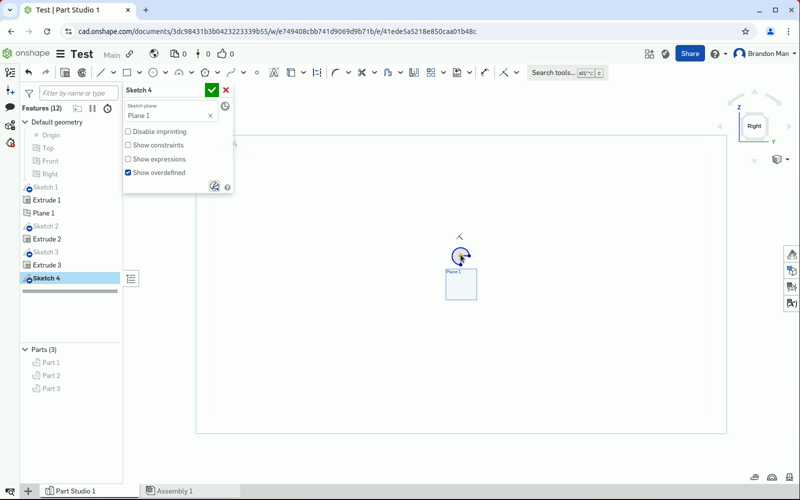
scroll(6)
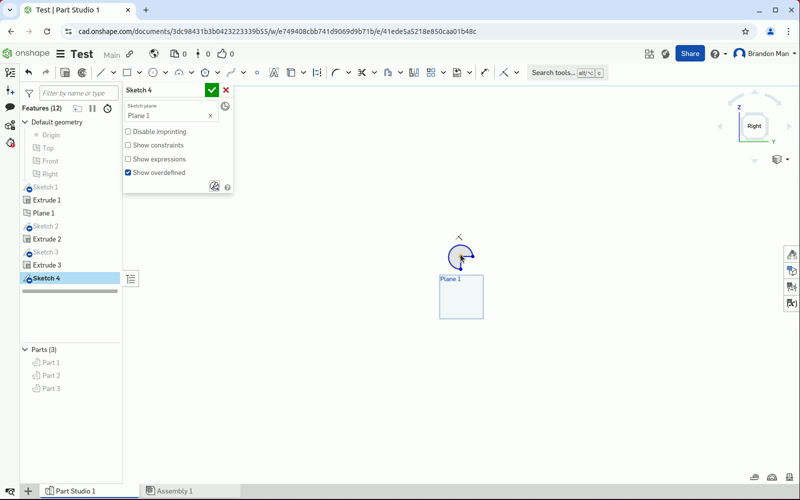
scroll(6)
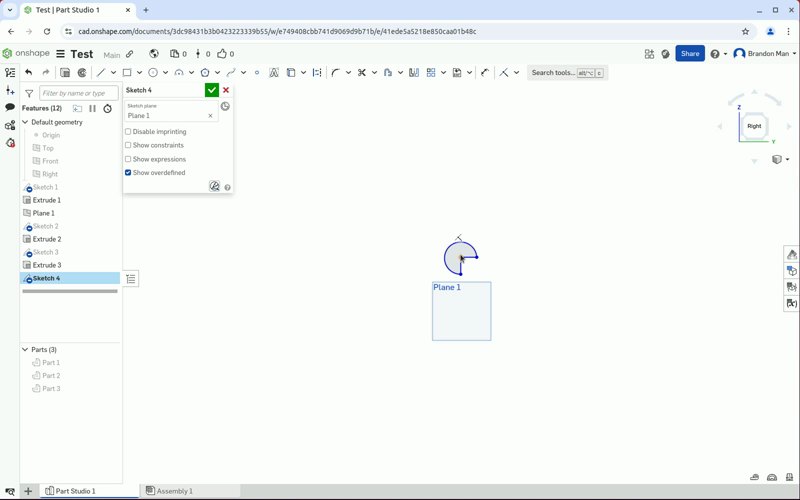
scroll(6)
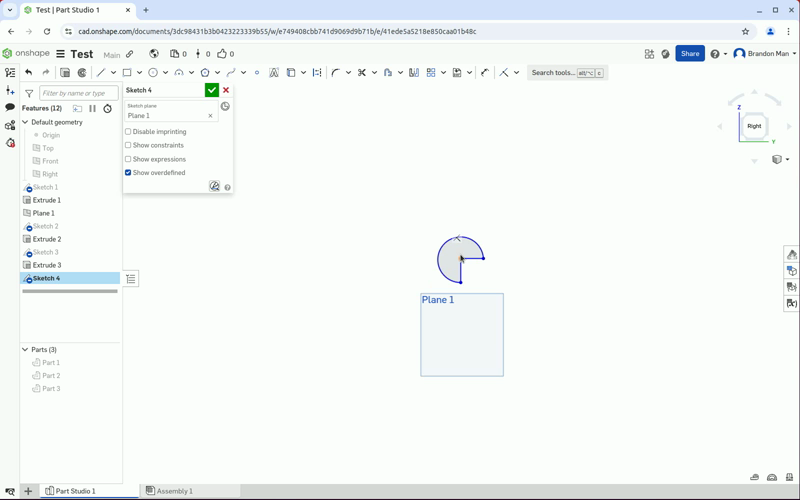
scroll(6)
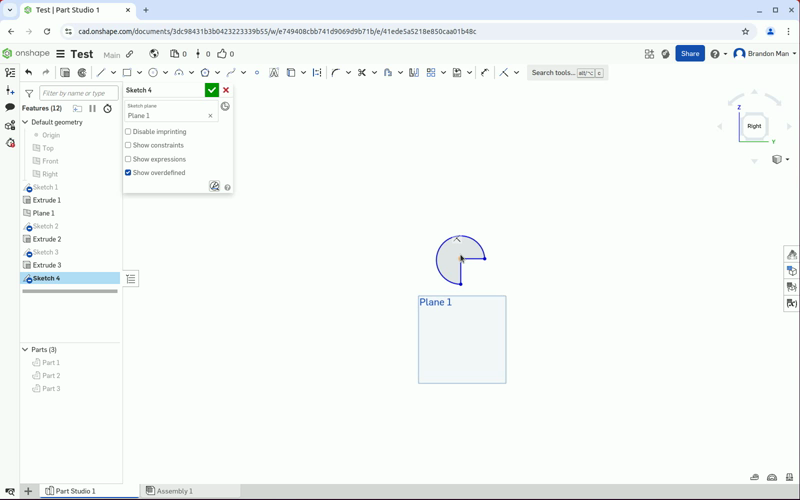
scroll(6)
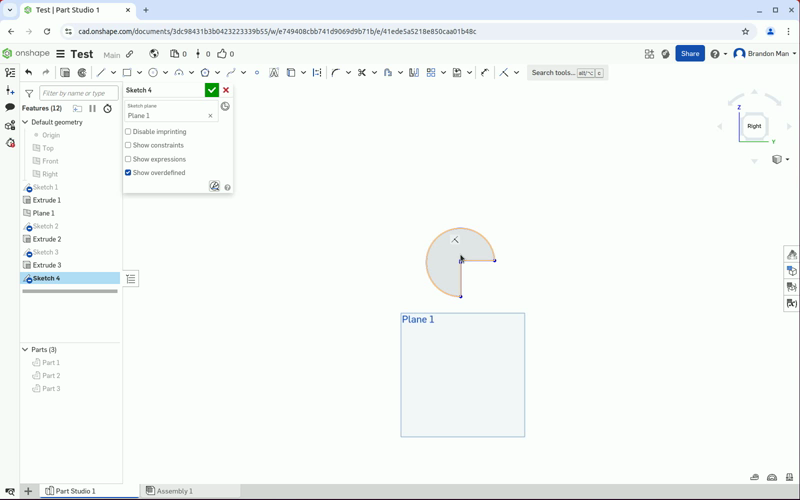
scroll(6)
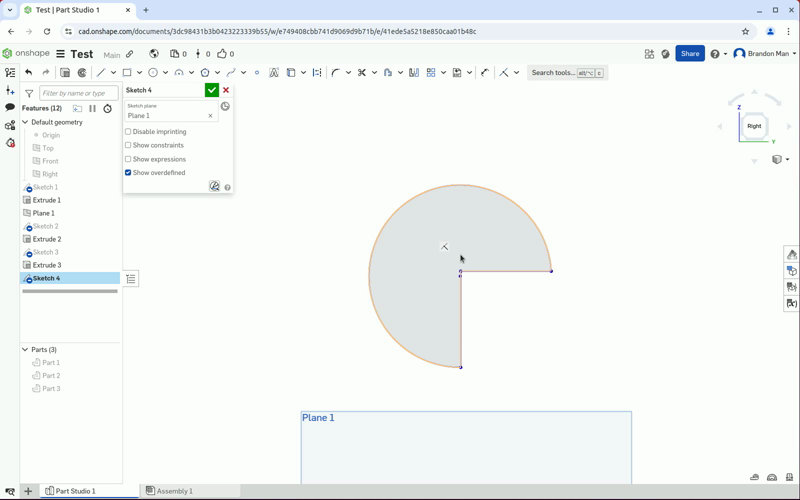
click(460, 254)
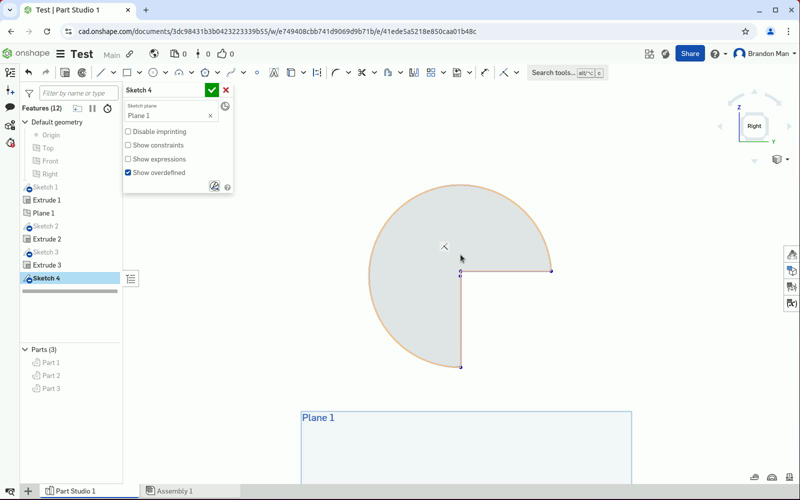
scroll(-6)
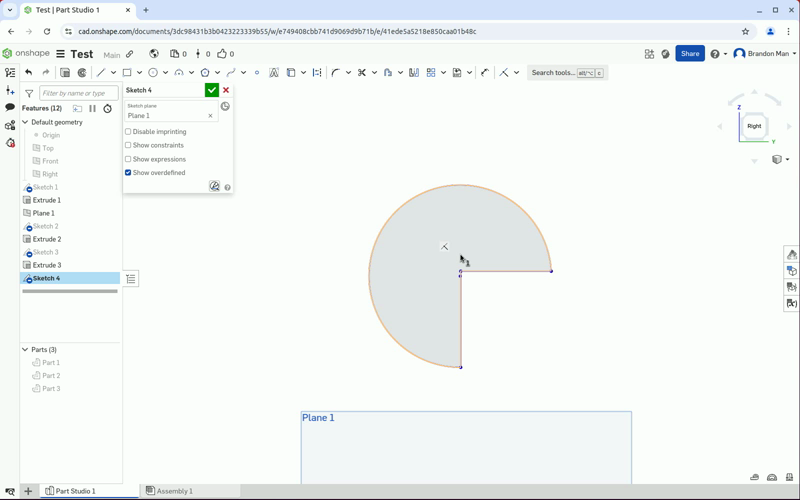
scroll(-6)
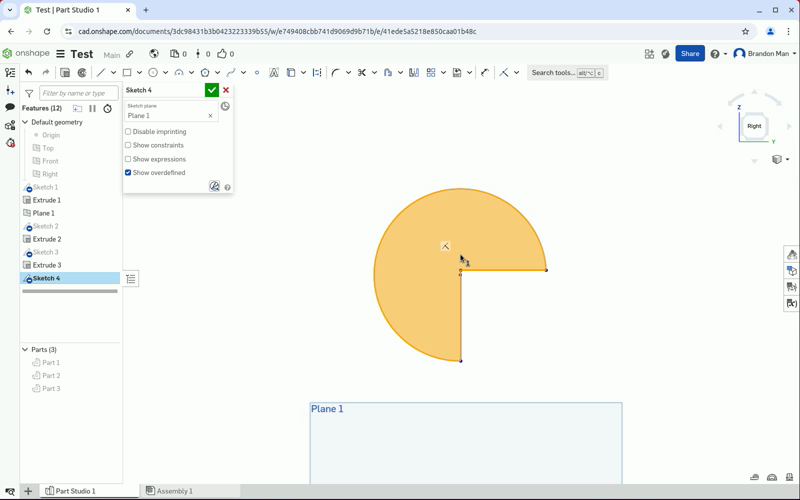
scroll(-6)
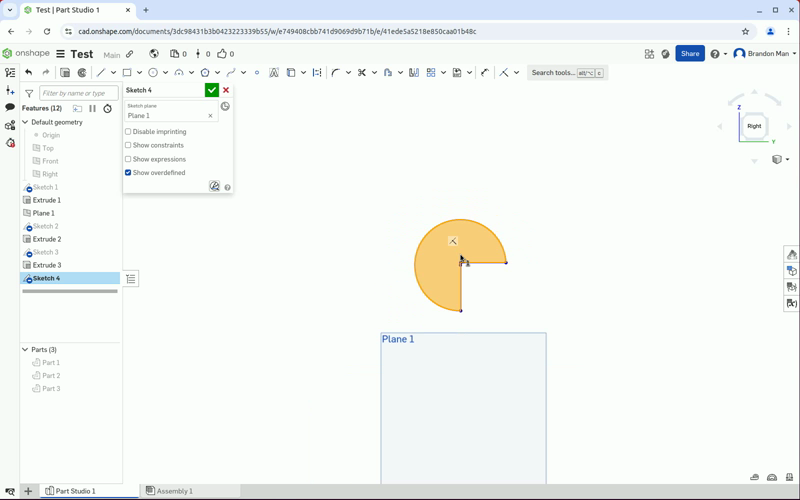
scroll(-6)
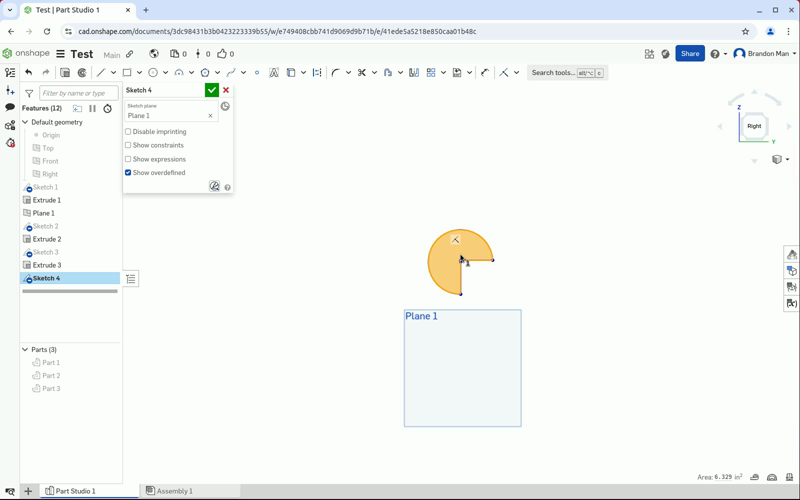
scroll(-6)
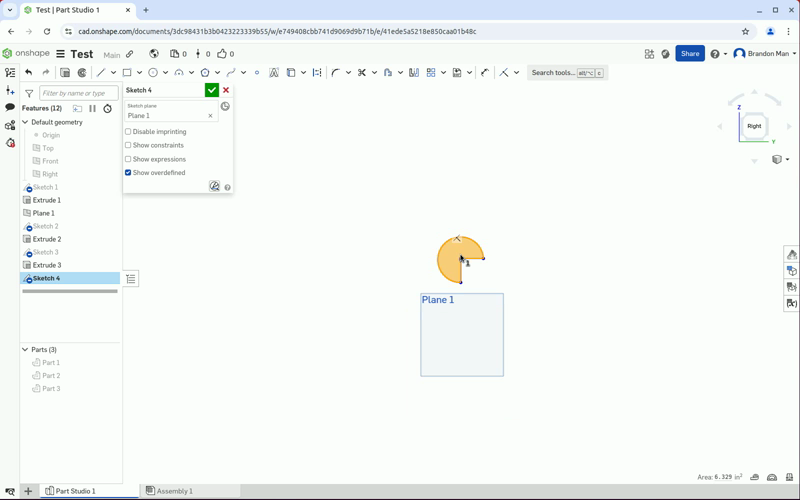
scroll(-6)
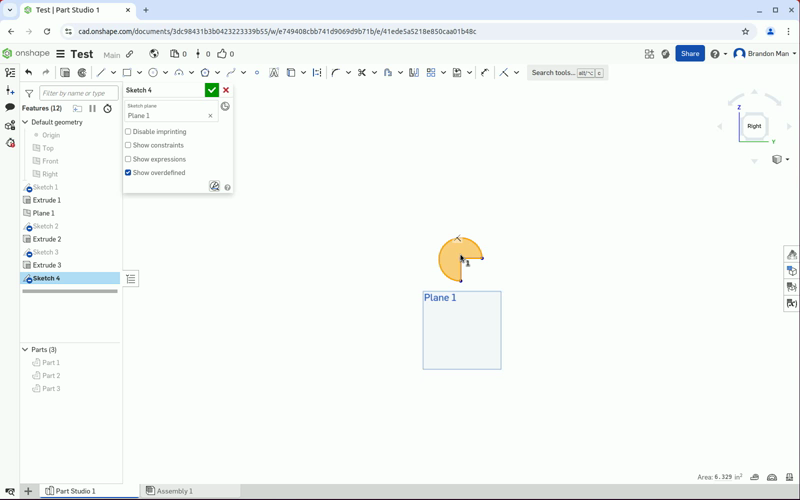
scroll(-6)
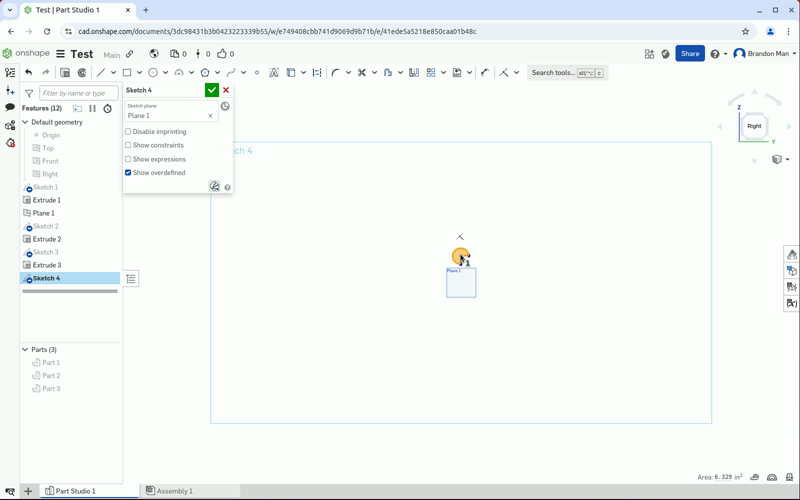
mouse_move(73, 352)
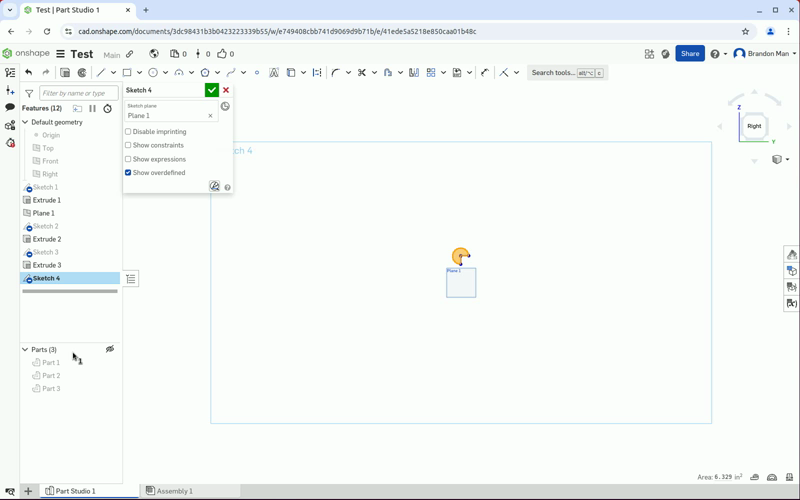
key(shift+y)
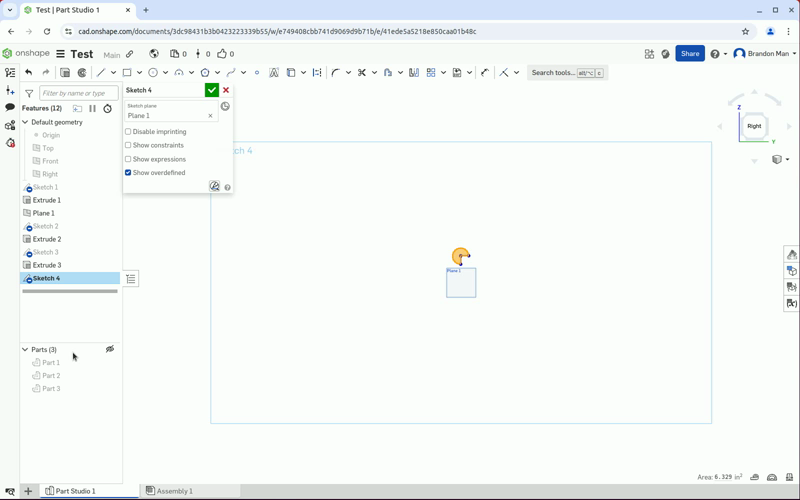
key(shift+e)
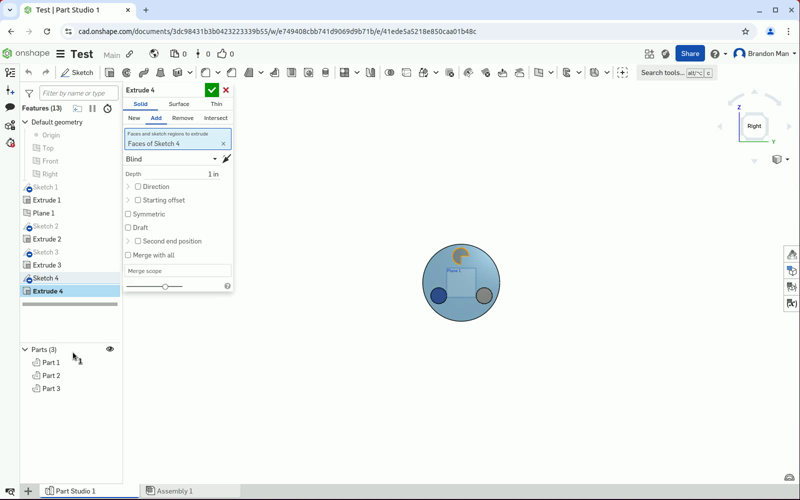
mouse_move(143, 106)
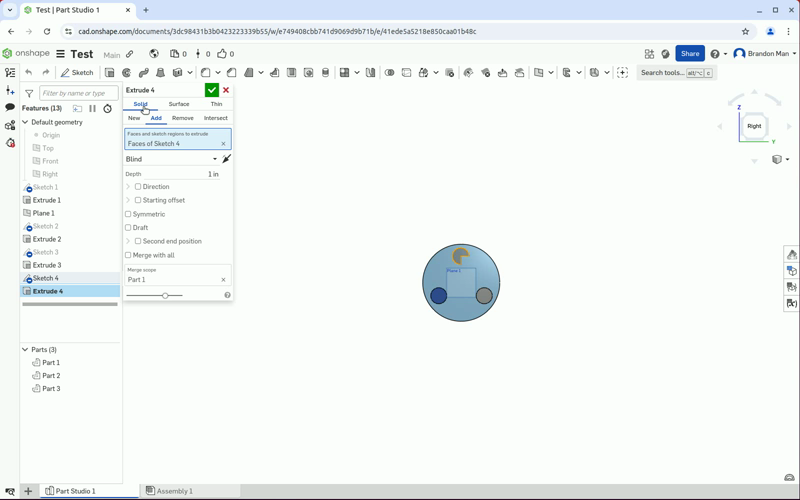
click(143, 106)
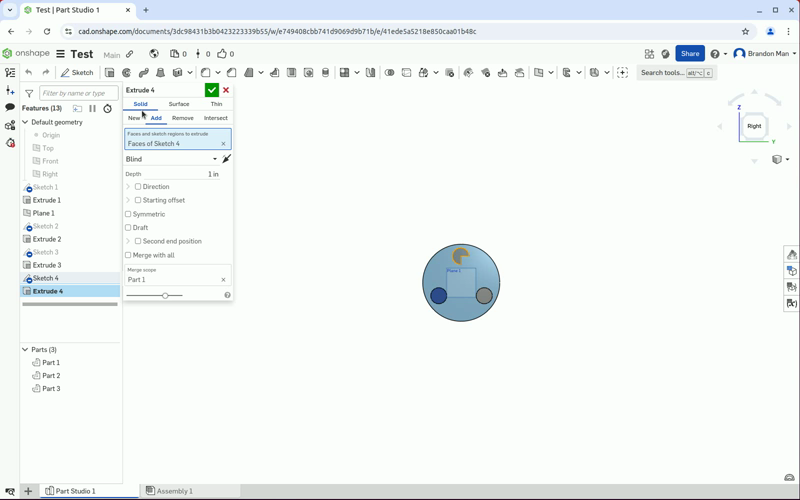
mouse_move(137, 120)
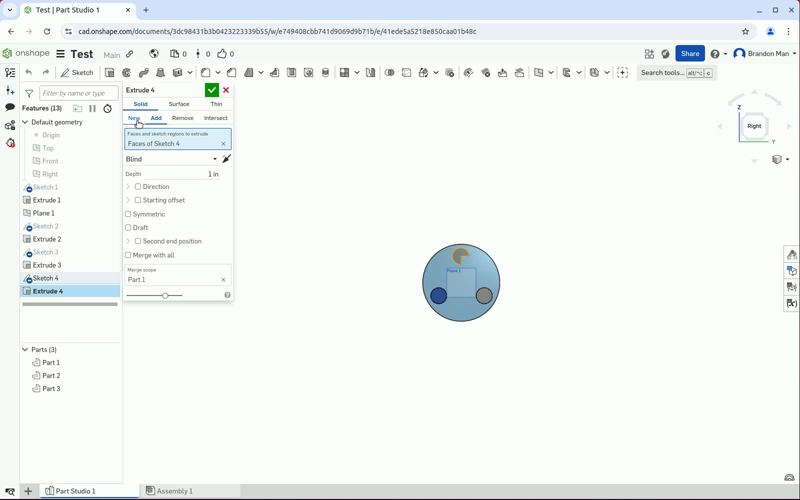
click(137, 120)
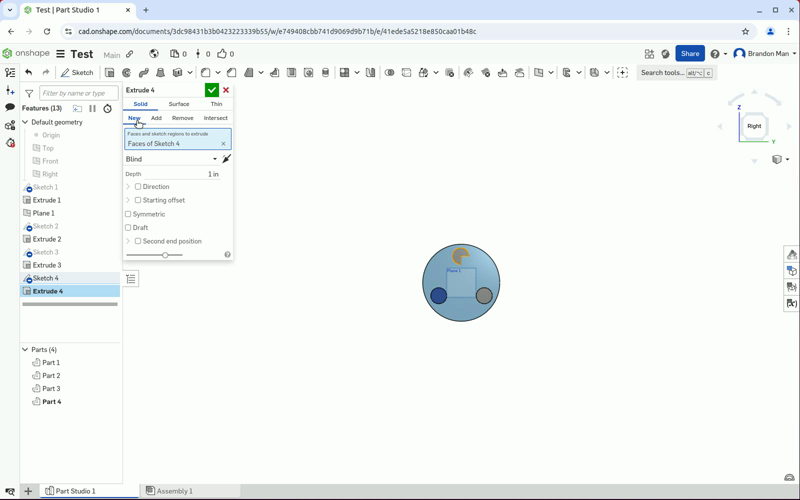
key(tab, 4)
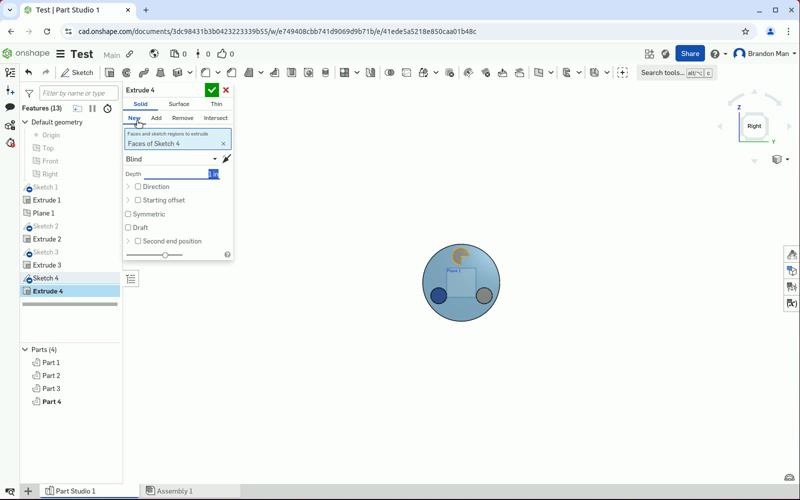
text(11.554)
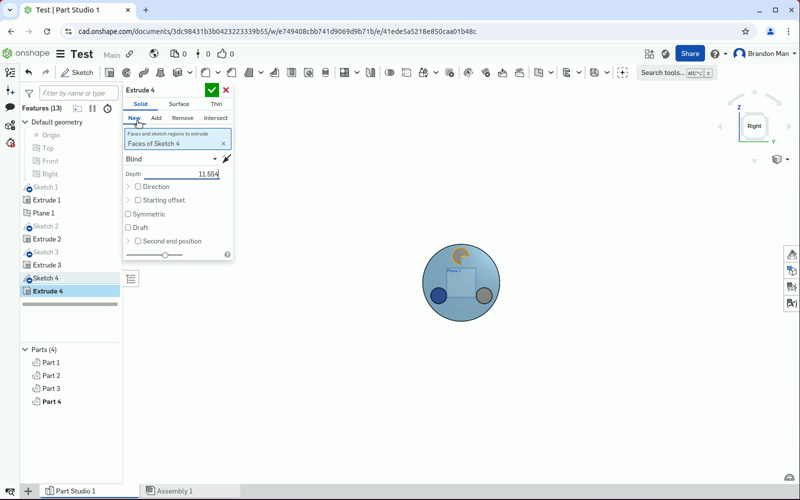
key(enter)
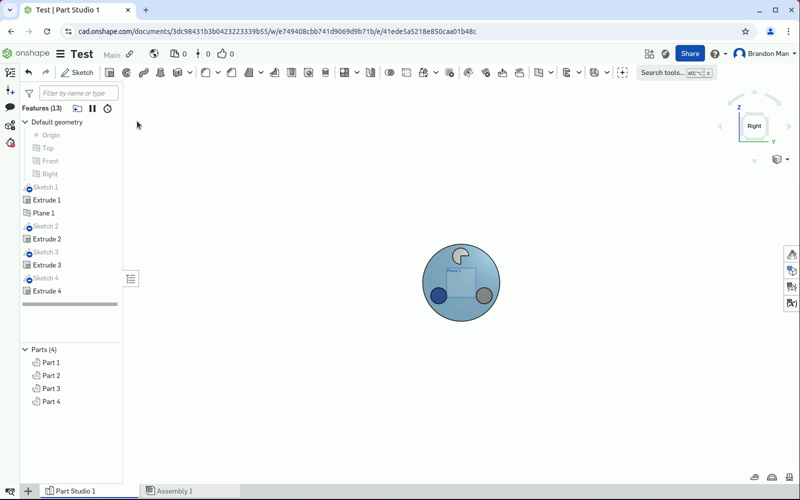
key(shift+h)
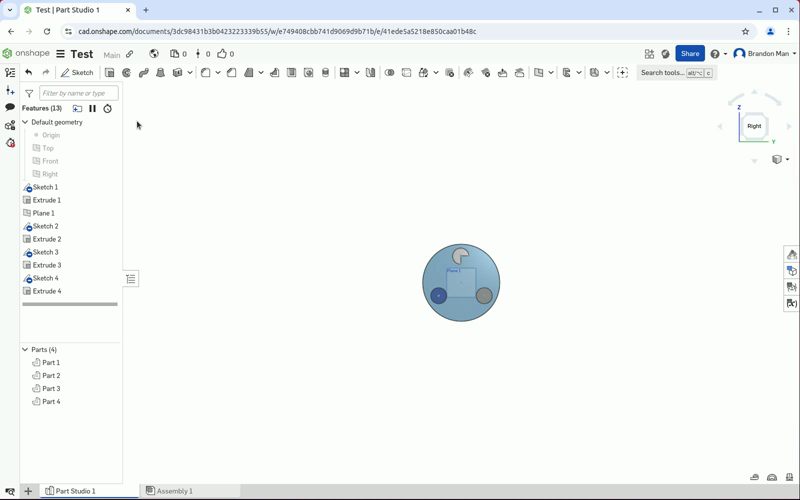
key(shift+h)
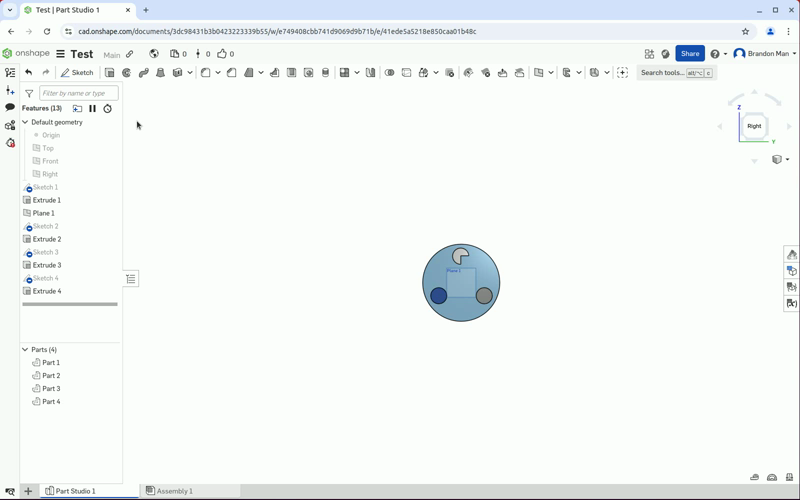
mouse_move(73, 189)
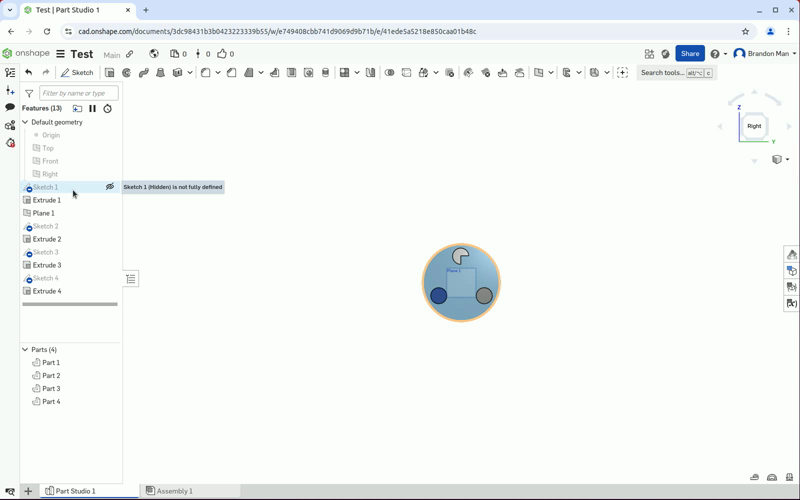
click(73, 189)
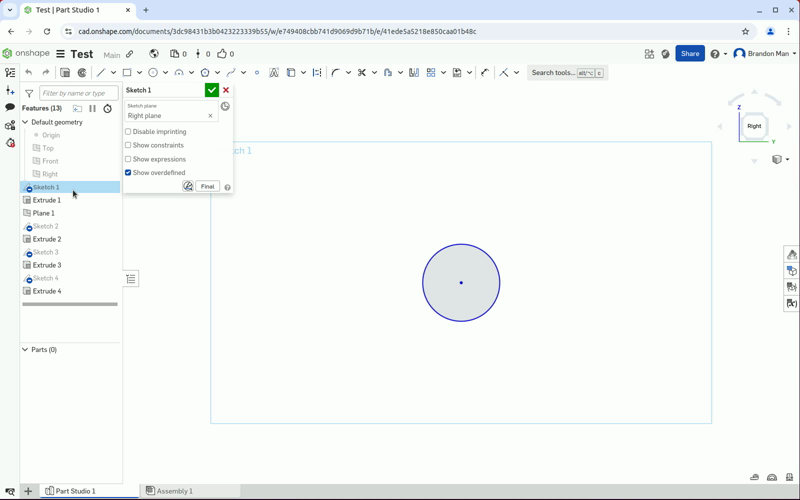
mouse_move(229, 92)
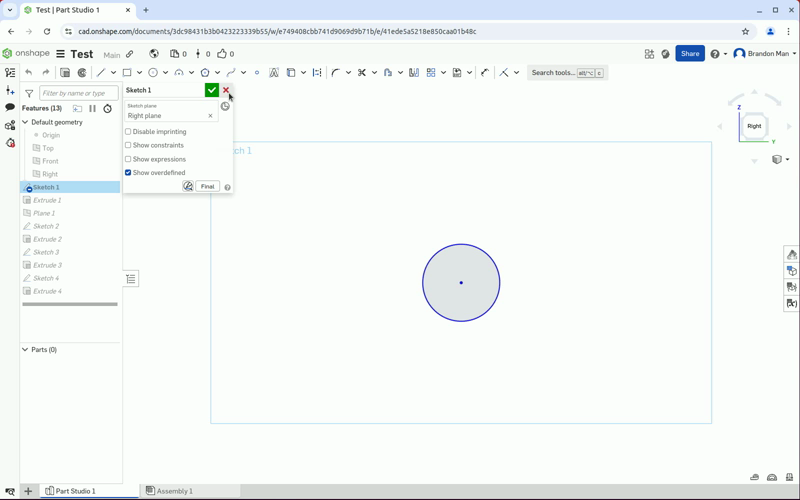
click(229, 92)
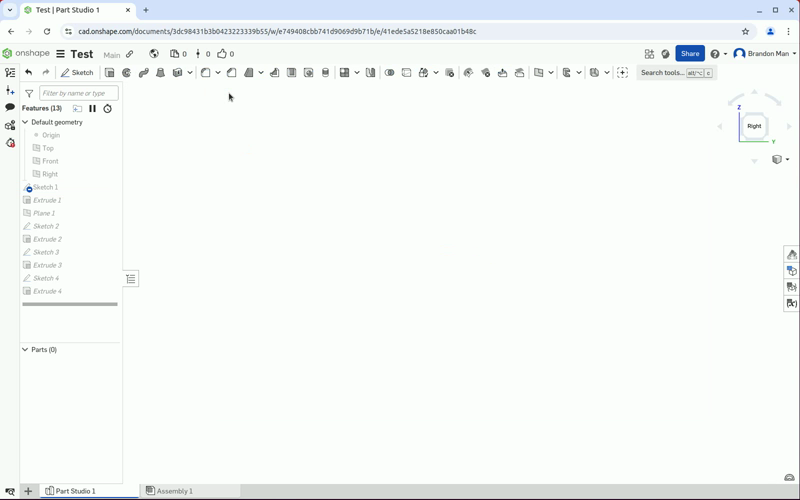
key(shift+s)
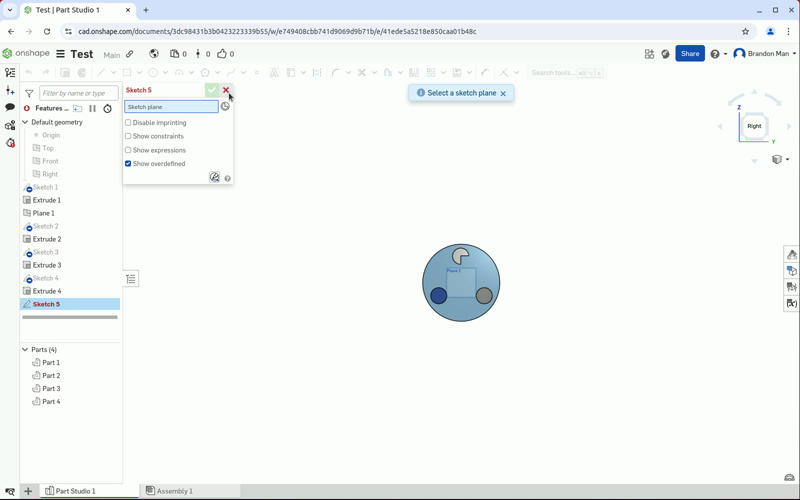
mouse_move(73, 215)
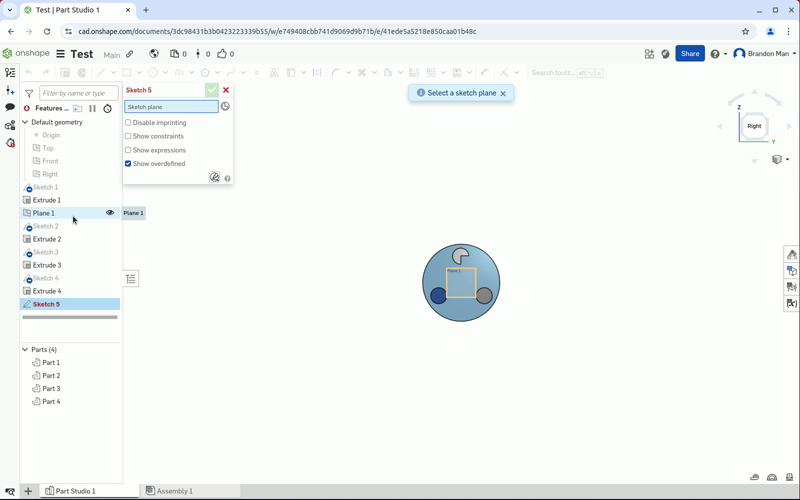
click(73, 215)
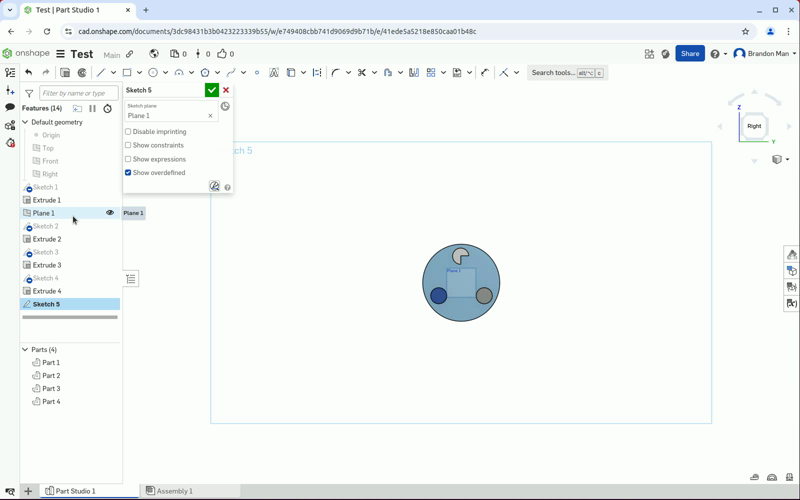
mouse_move(73, 352)
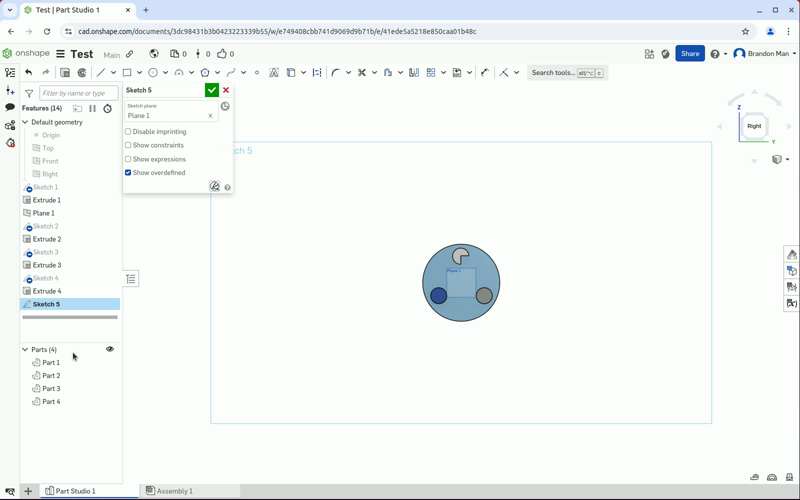
key(y)
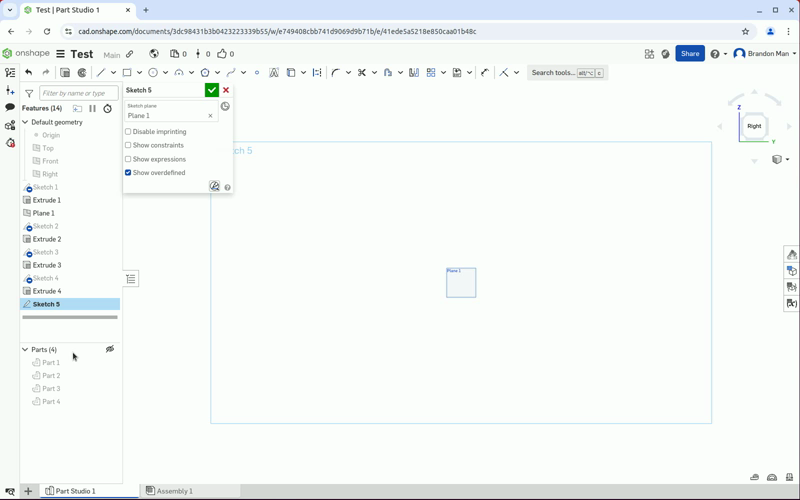
key(a)
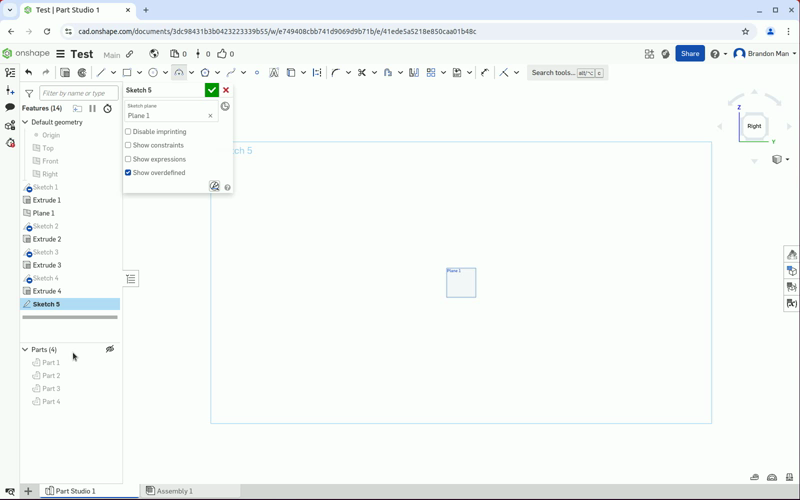
key_down(shift)
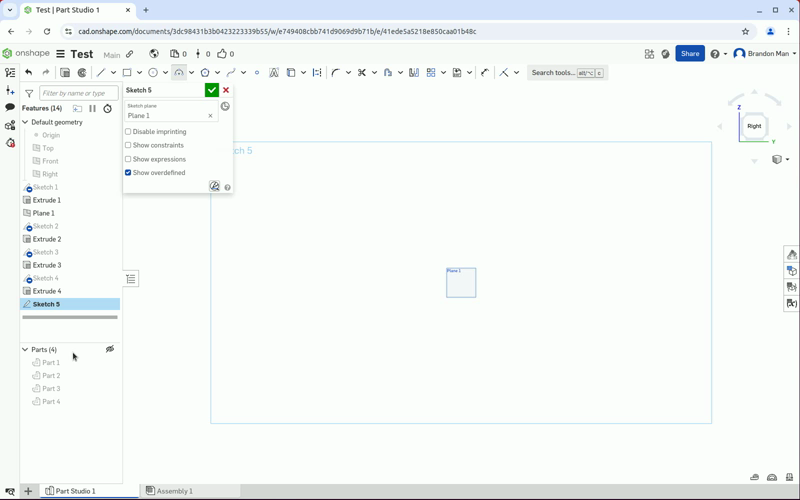
mouse_move(460, 264)
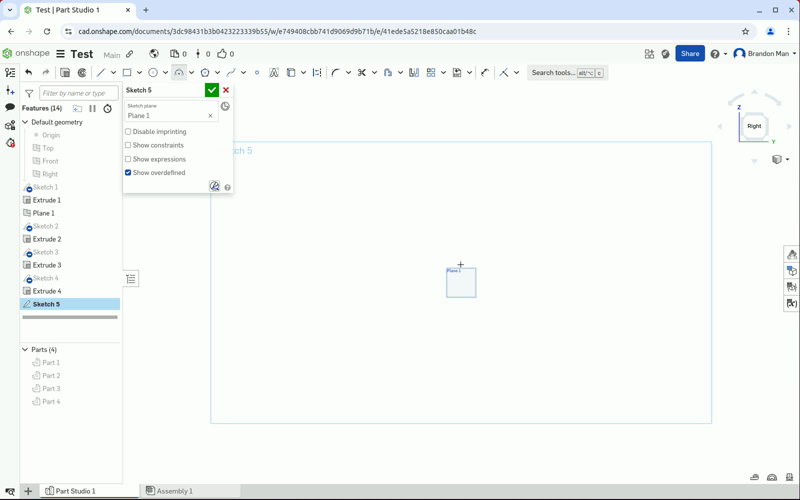
click(460, 264)
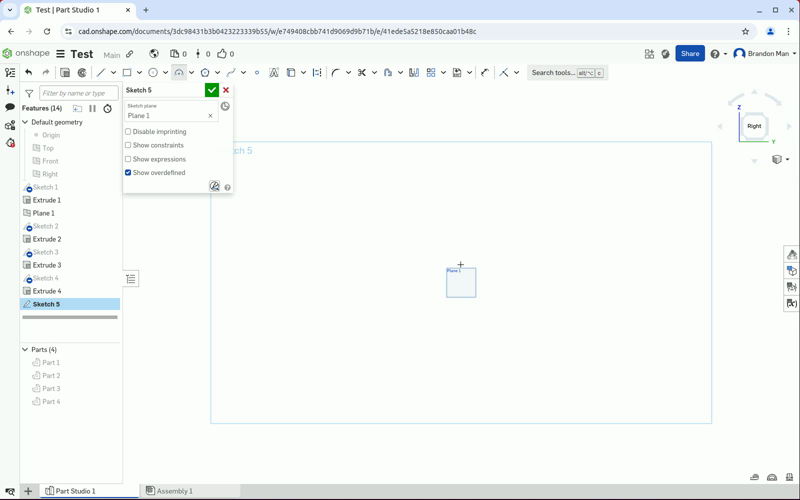
key_up(shift)
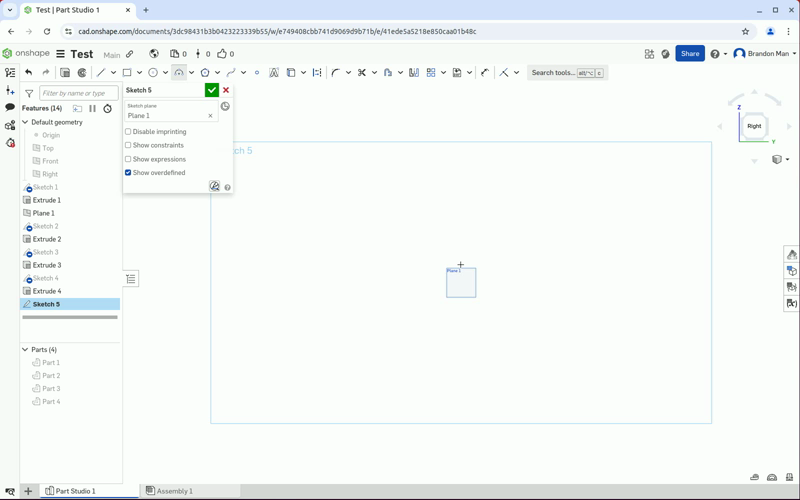
key_down(shift)
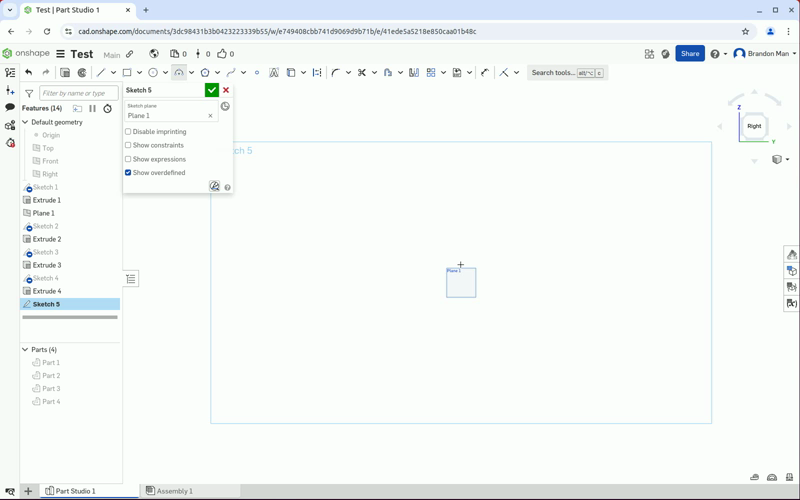
mouse_move(468, 255)
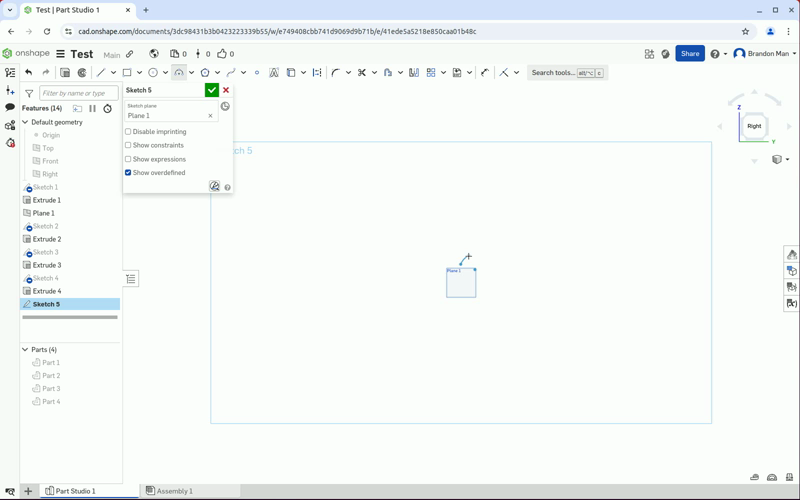
click(468, 255)
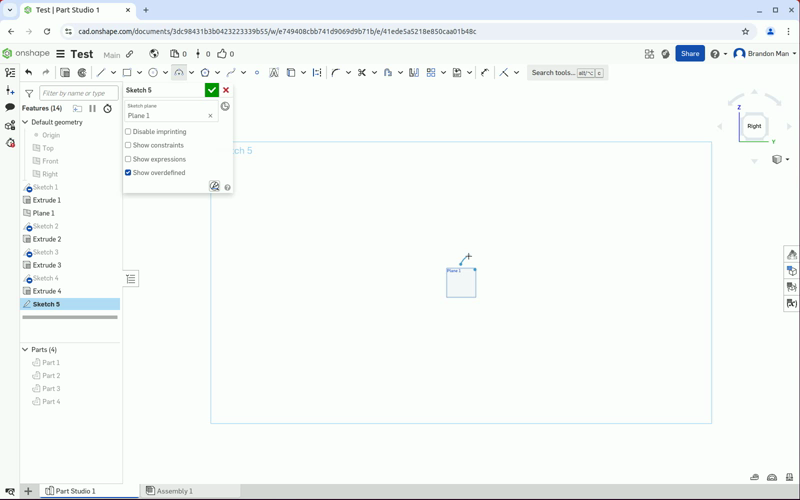
mouse_move(466, 261)
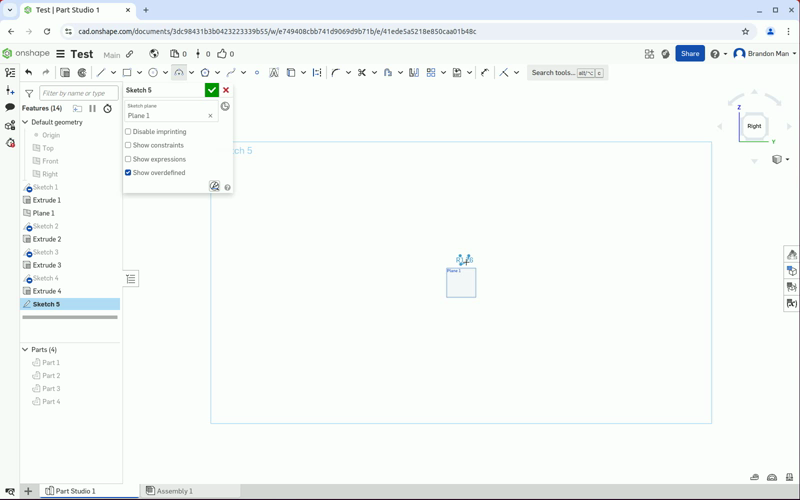
click(466, 261)
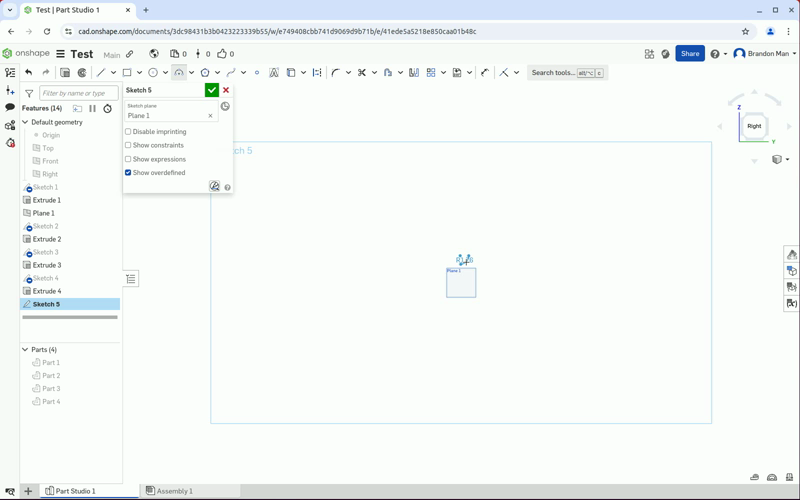
key_up(shift)
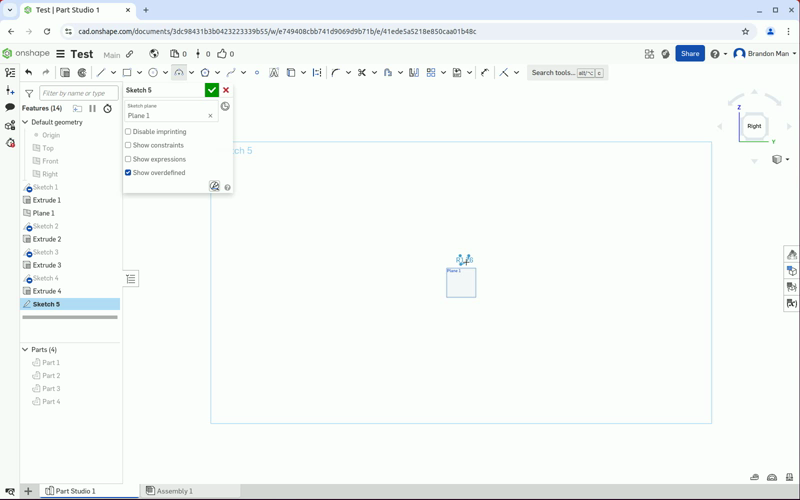
key(esc)
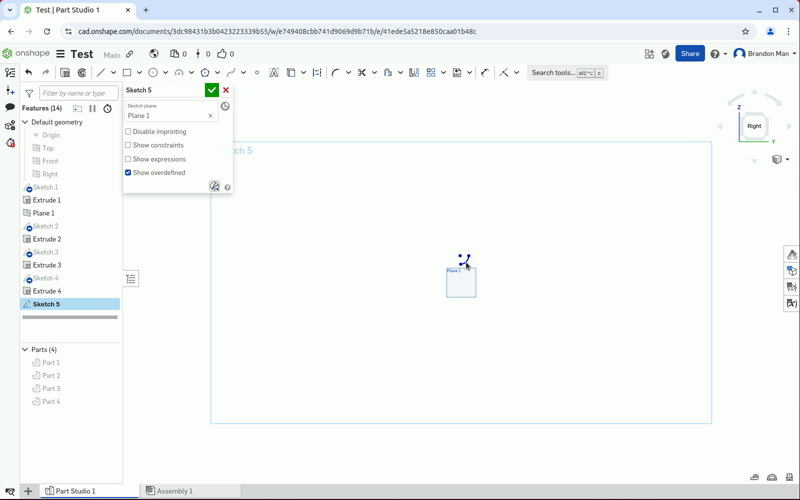
key(l)
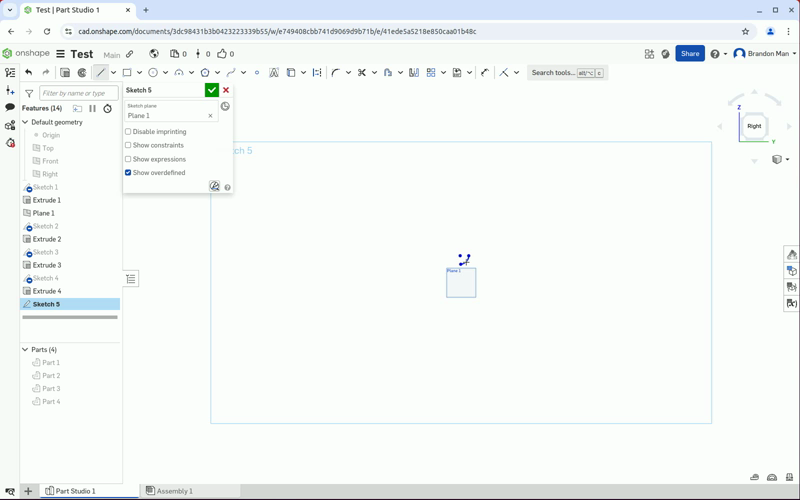
mouse_move(468, 255)
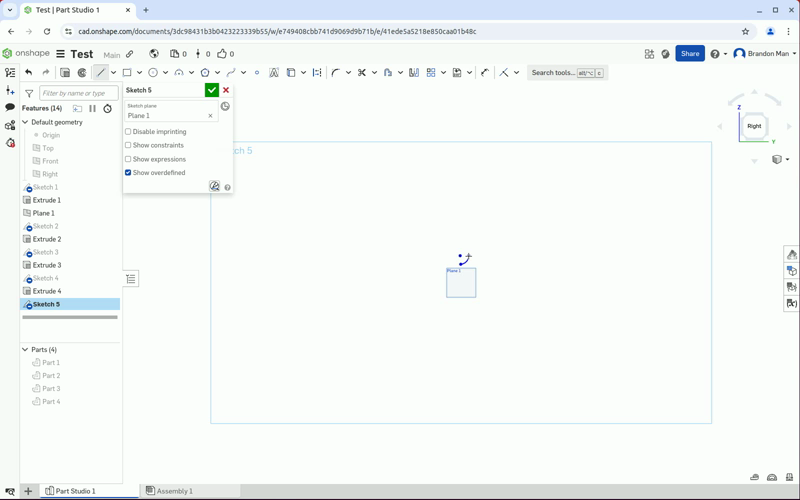
click(468, 255)
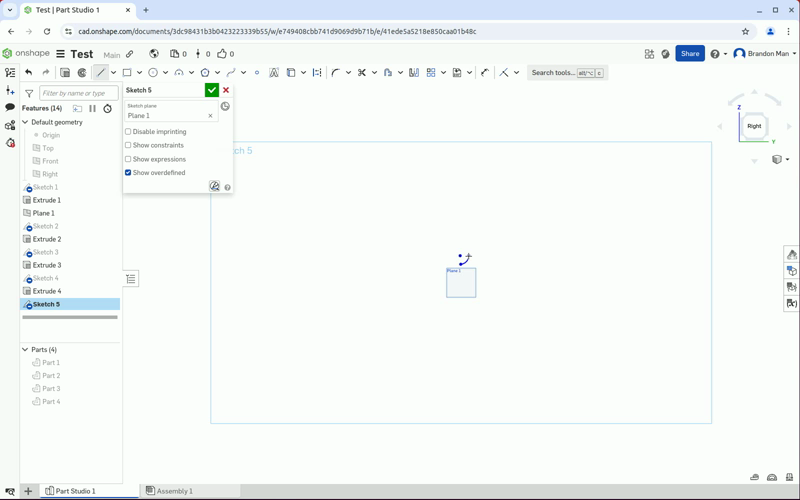
key_down(shift)
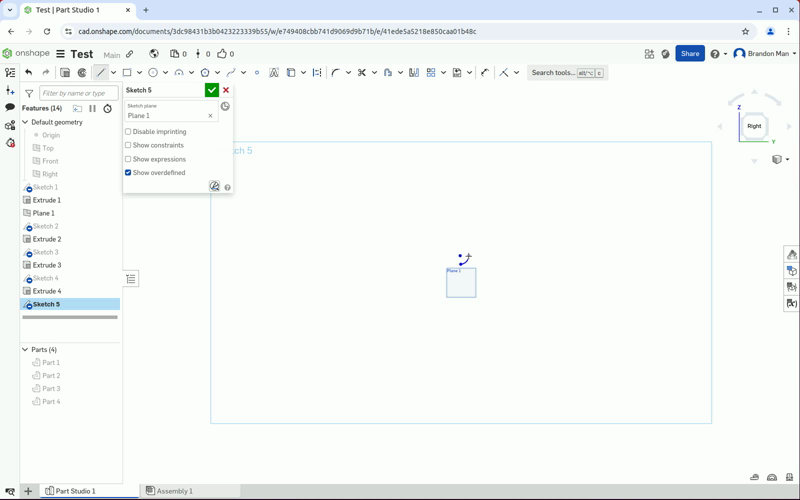
mouse_move(498, 255)
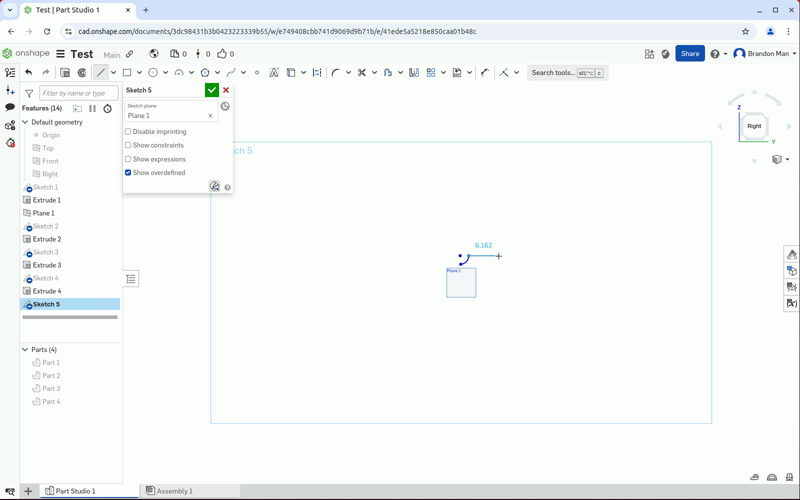
mouse_move(460, 255)
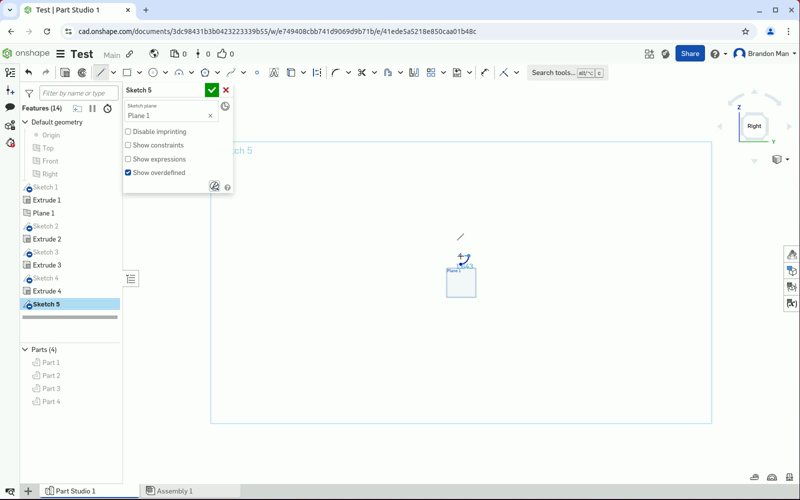
click(460, 255)
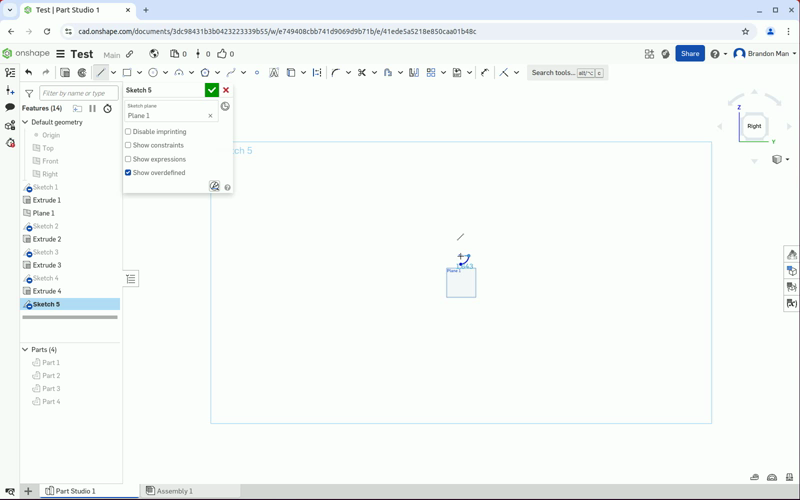
key_up(shift)
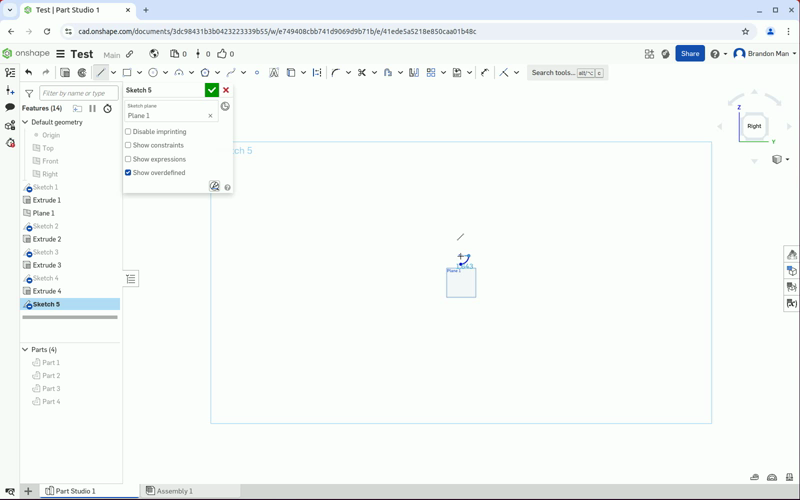
mouse_move(490, 255)
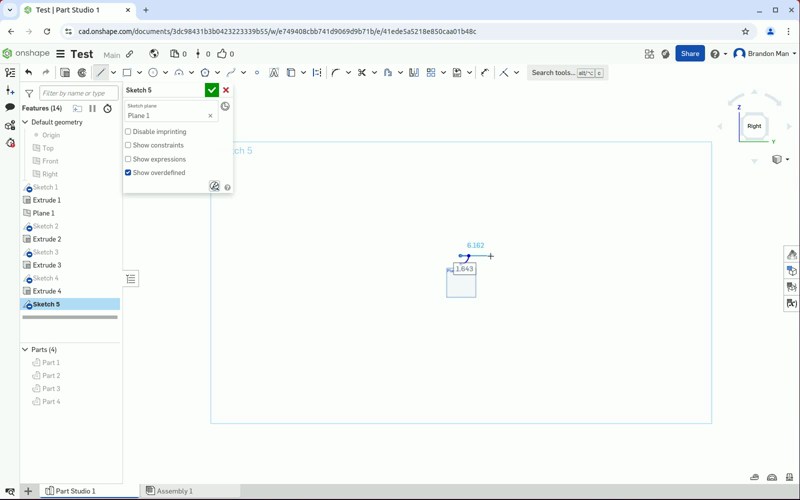
key_down(shift)
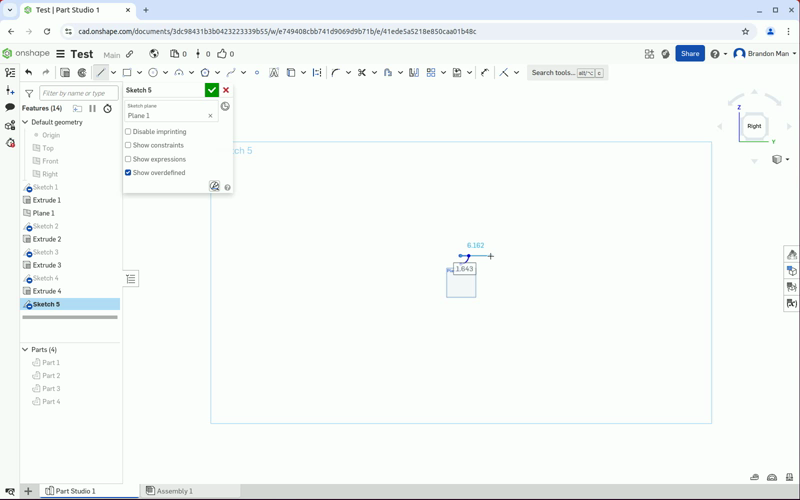
mouse_move(460, 264)
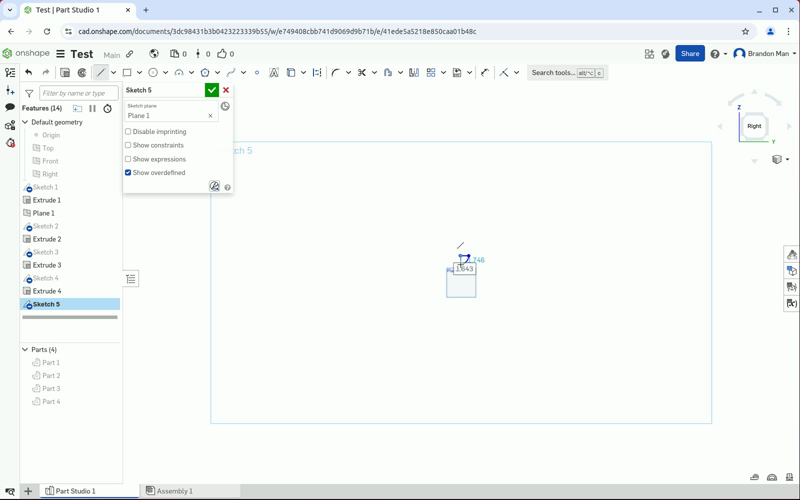
key_up(shift)
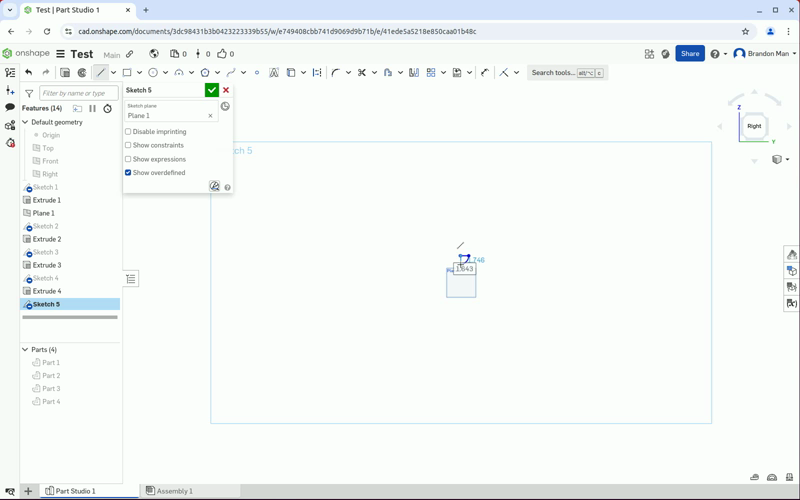
click(460, 264)
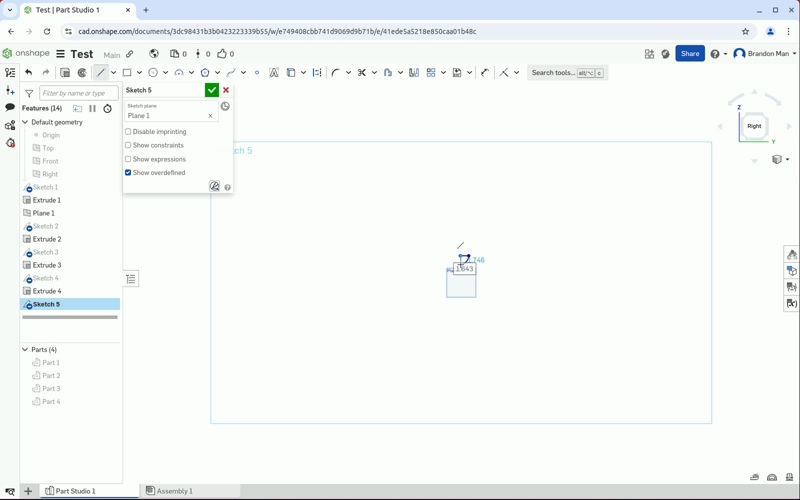
key(esc)
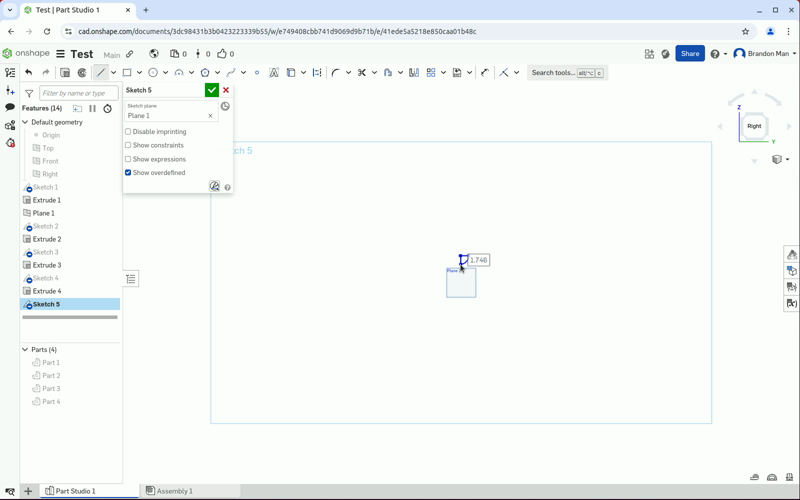
mouse_move(461, 258)
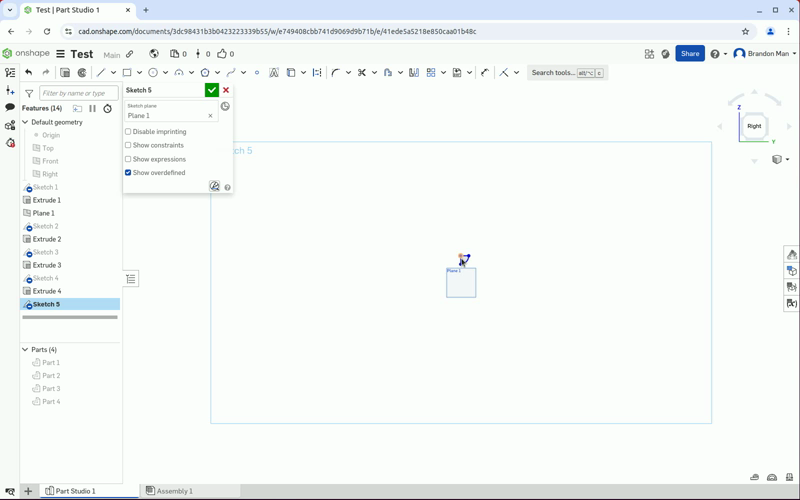
scroll(6)
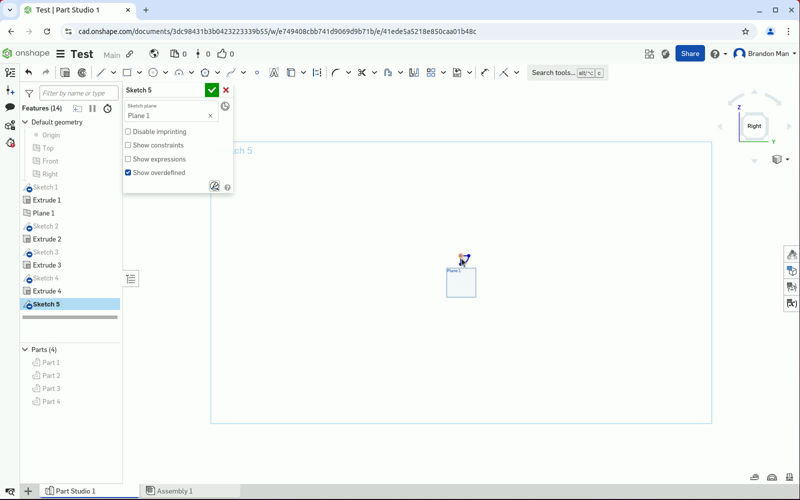
scroll(6)
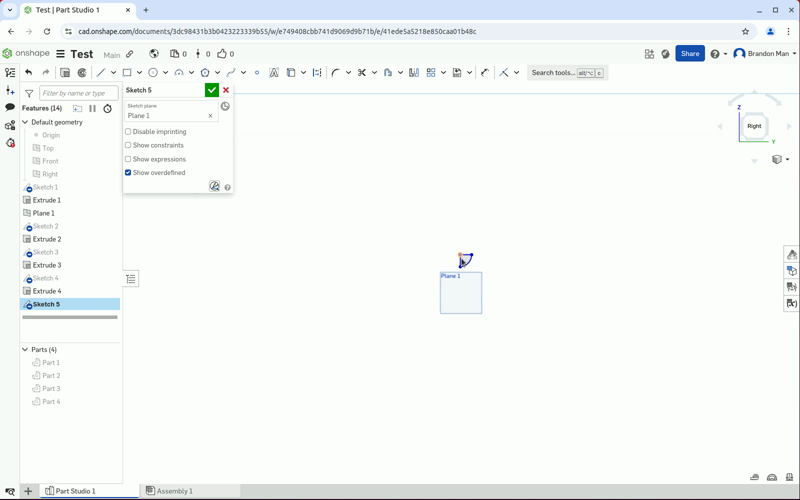
scroll(6)
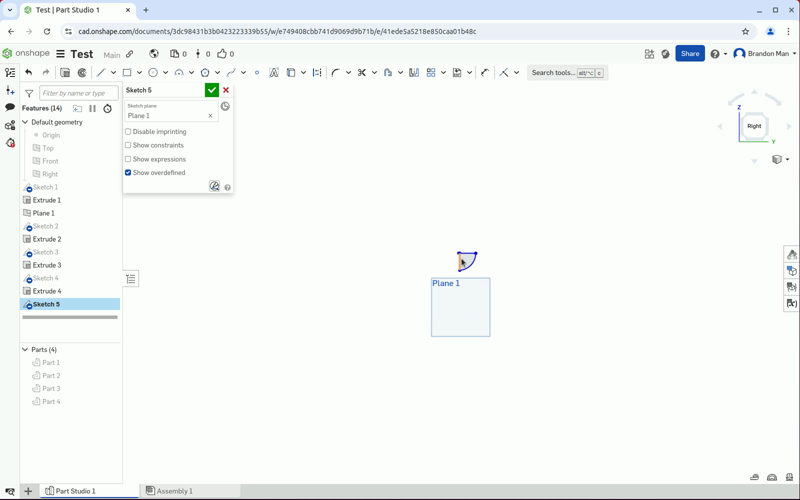
scroll(6)
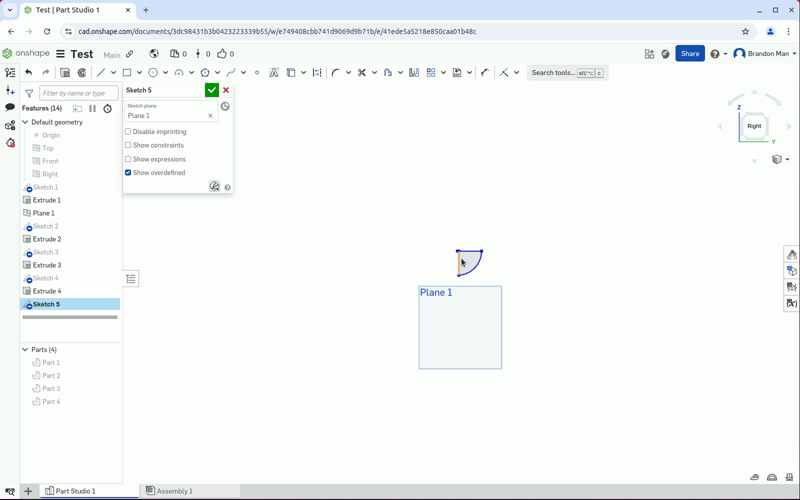
scroll(6)
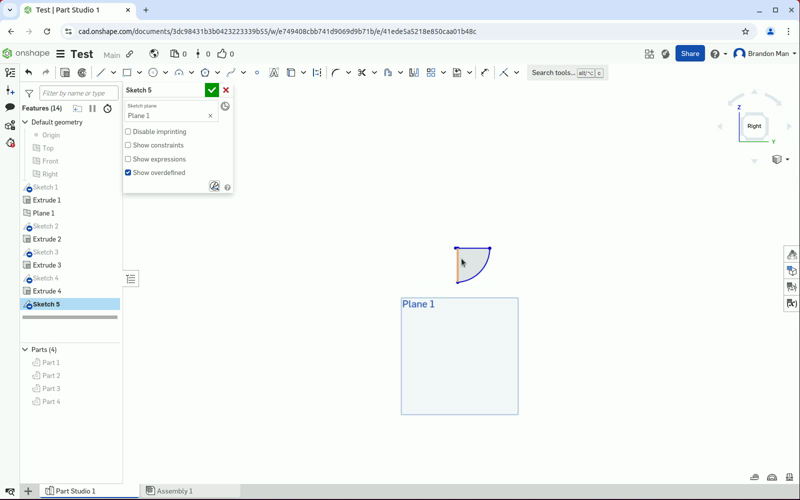
scroll(6)
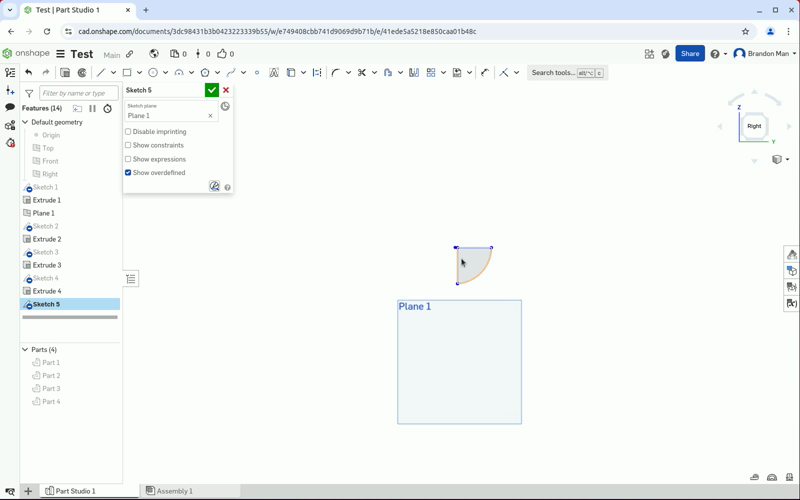
scroll(6)
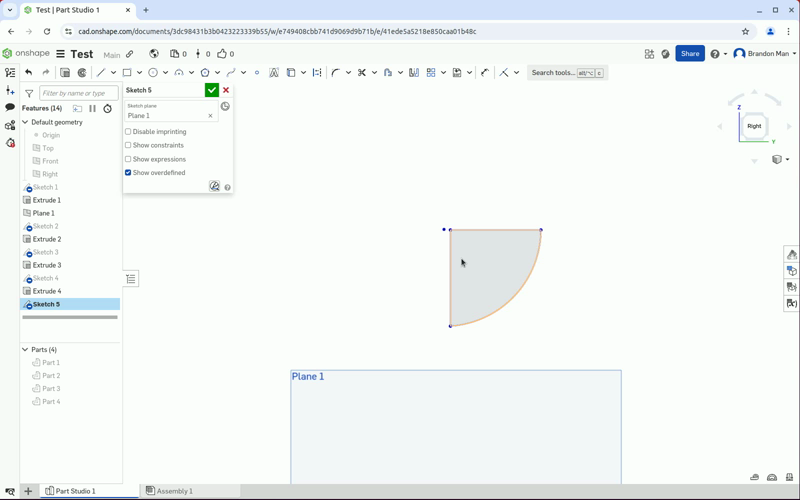
click(461, 258)
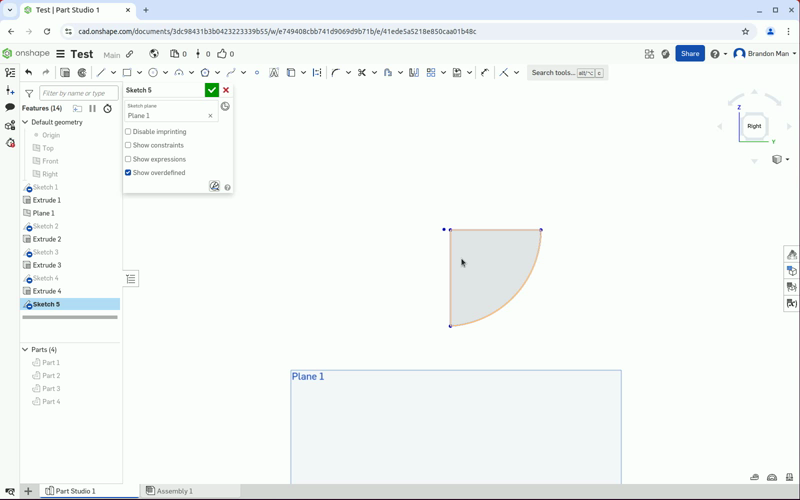
scroll(-6)
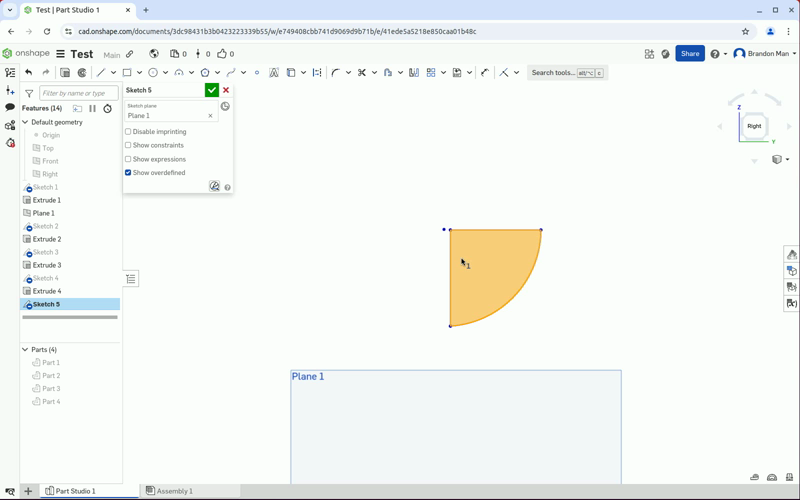
scroll(-6)
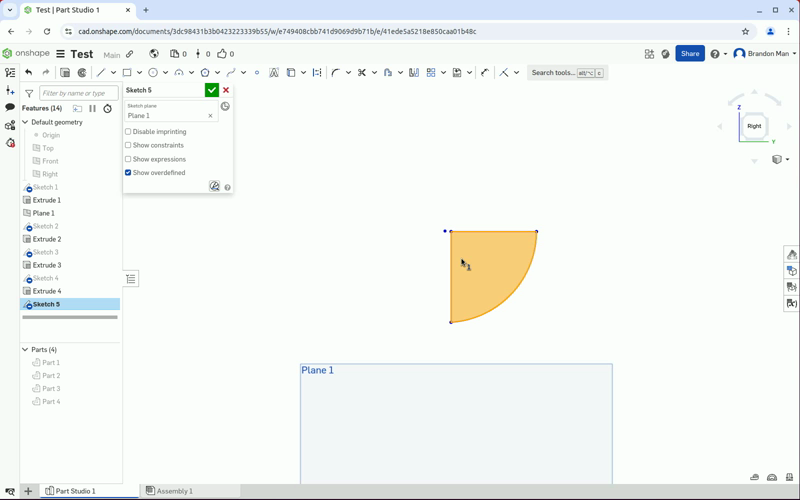
scroll(-6)
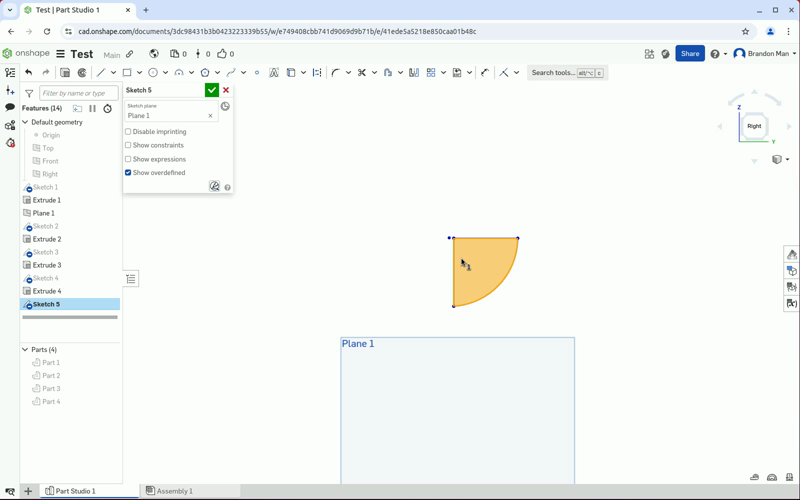
scroll(-6)
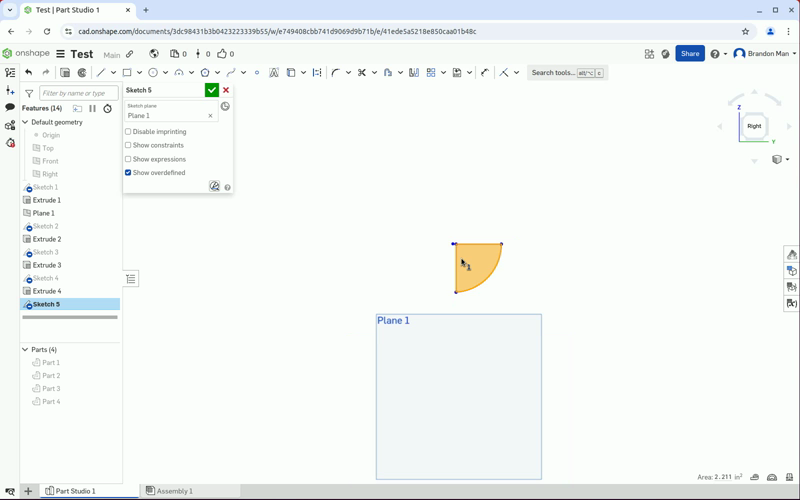
scroll(-6)
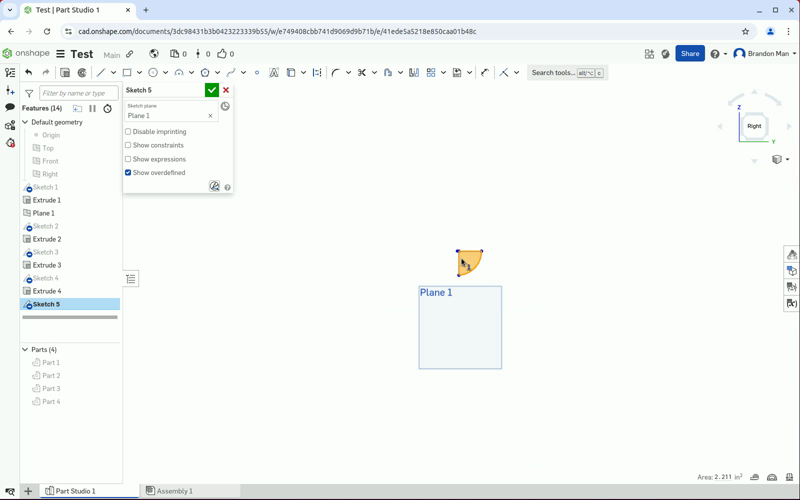
scroll(-6)
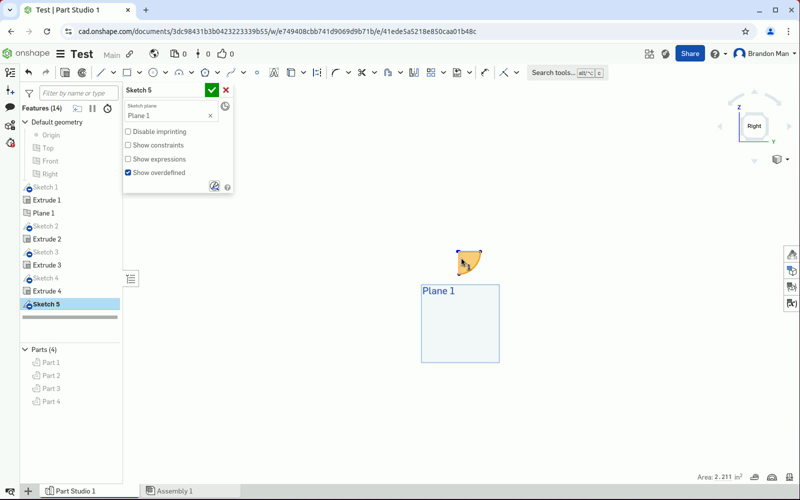
scroll(-6)
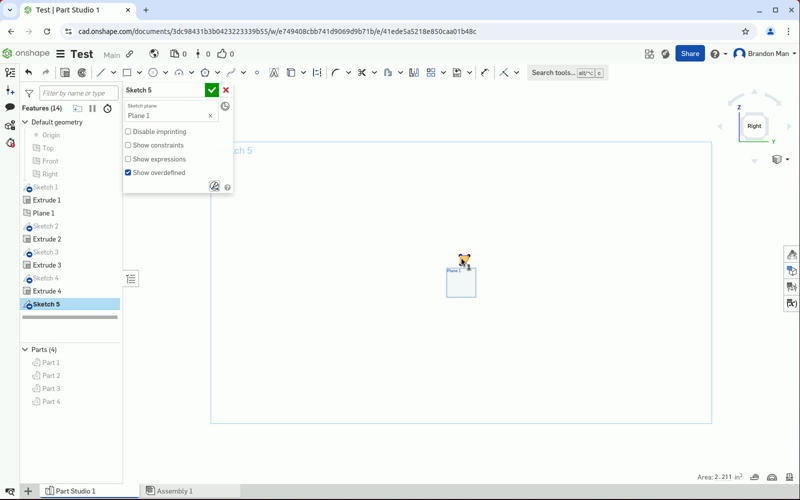
mouse_move(73, 352)
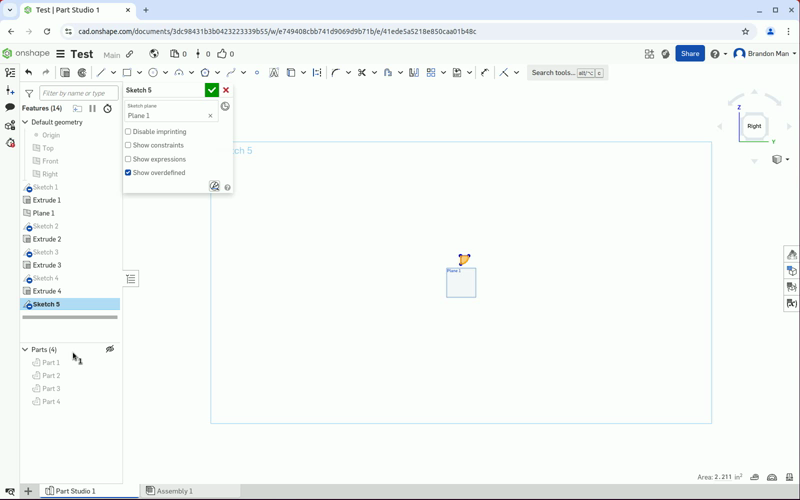
key(shift+y)
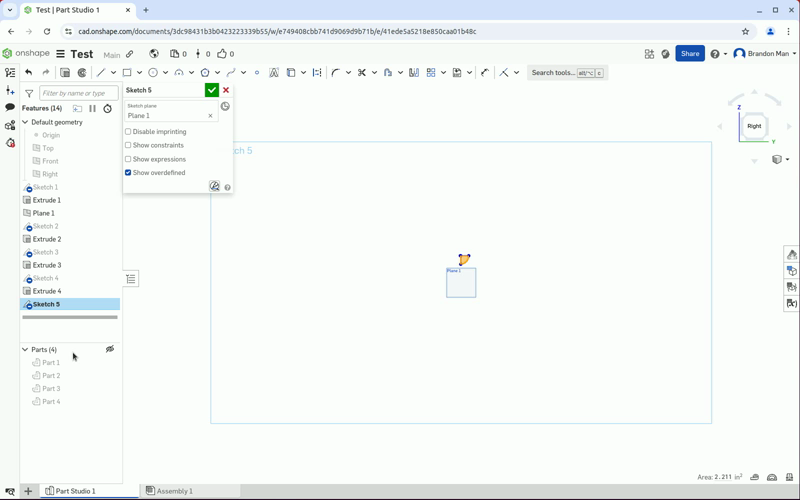
key(shift+e)
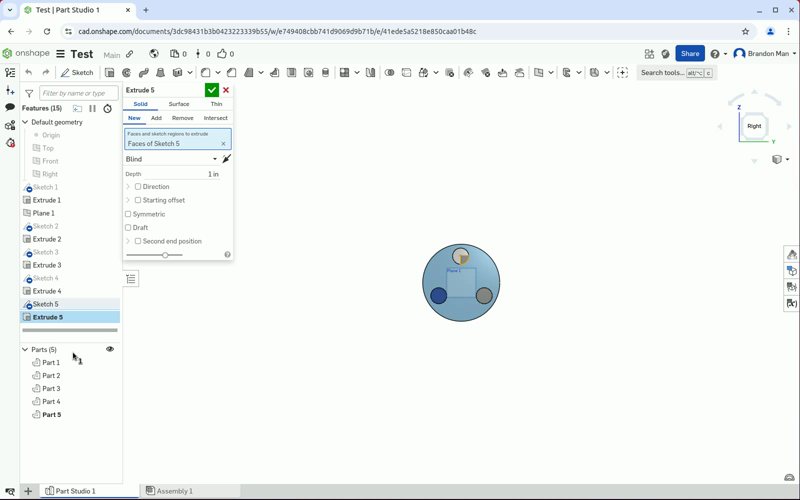
mouse_move(143, 106)
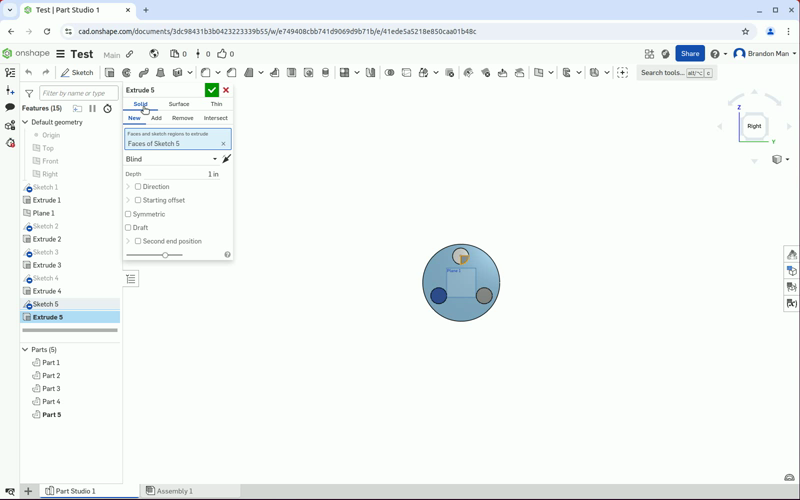
click(143, 106)
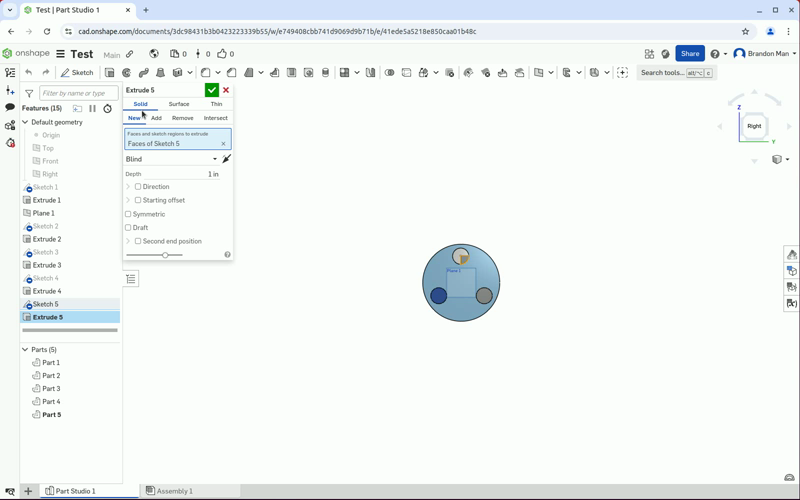
mouse_move(137, 120)
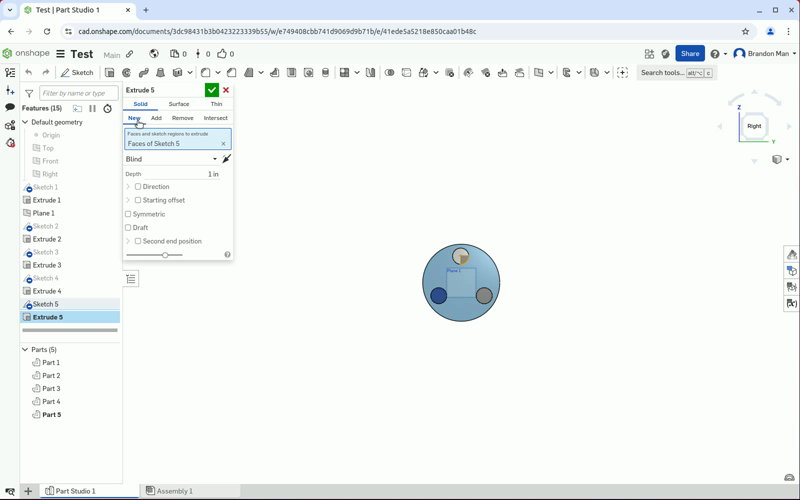
click(137, 120)
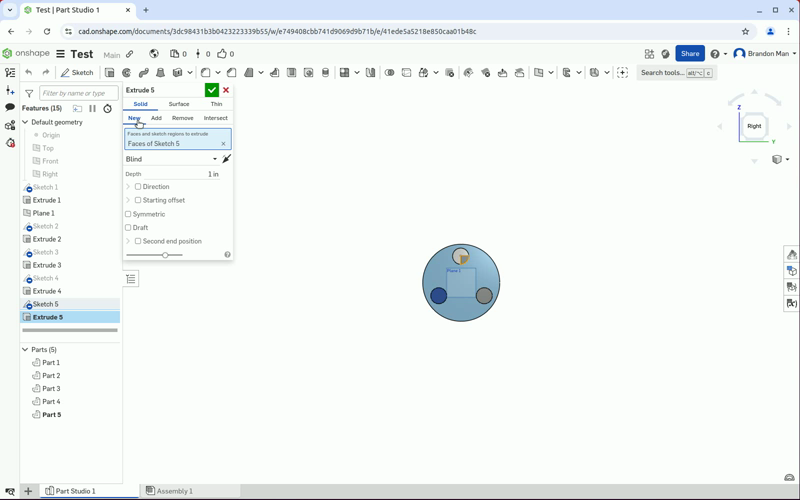
key(tab, 4)
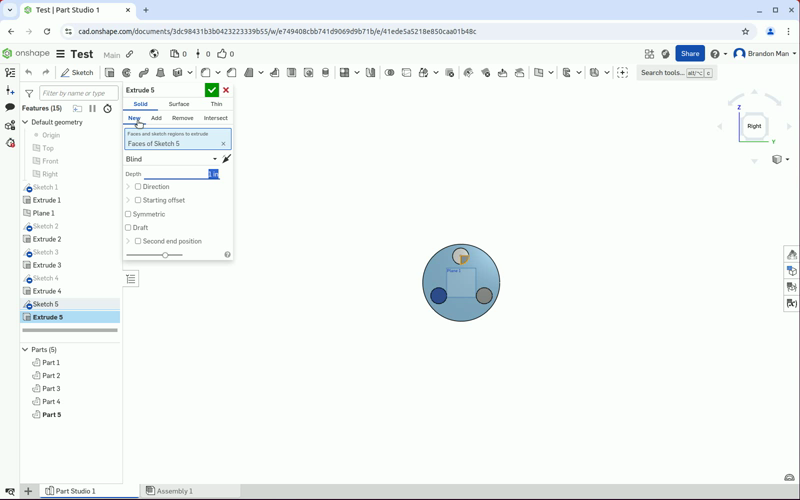
text(11.554)
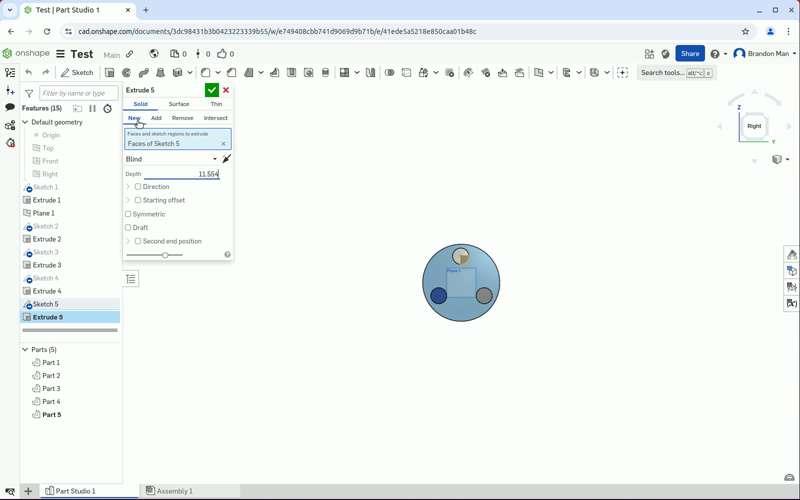
key(enter)
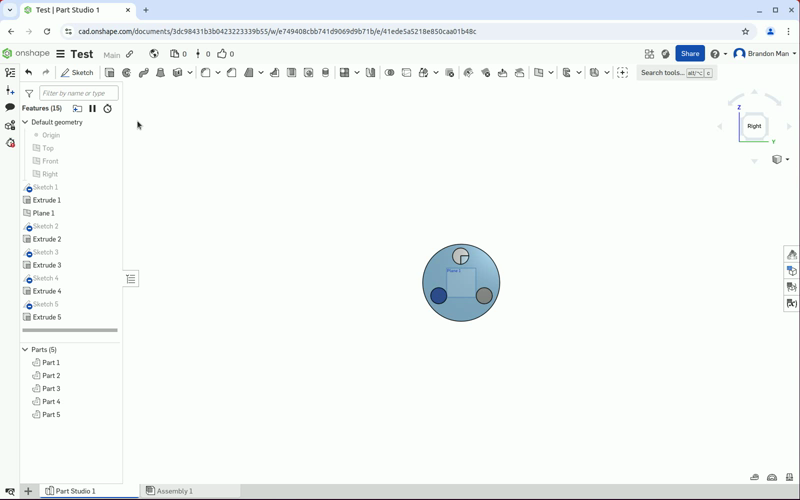
key(shift+h)
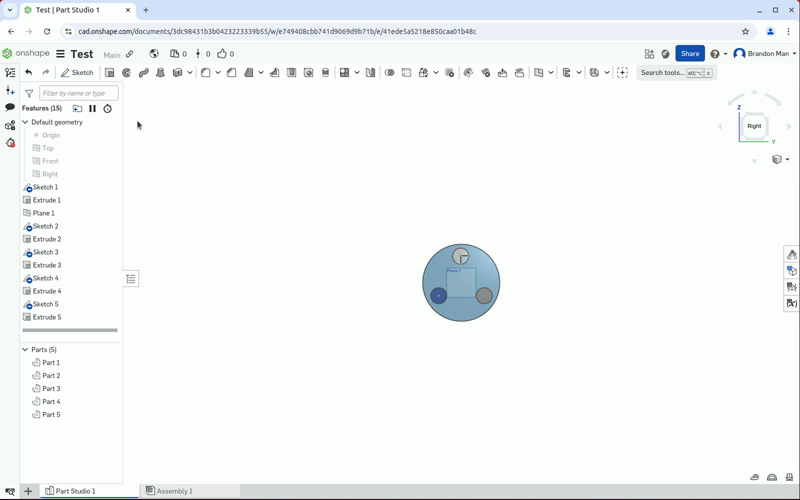
key(shift+h)
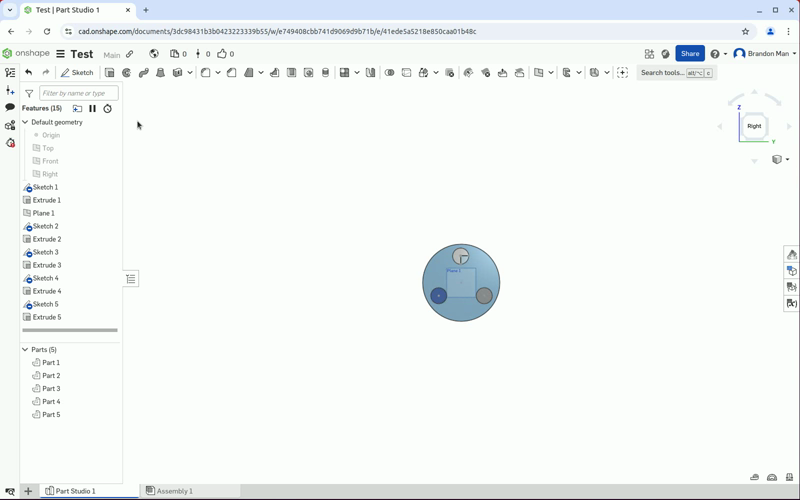
key(shift+7)
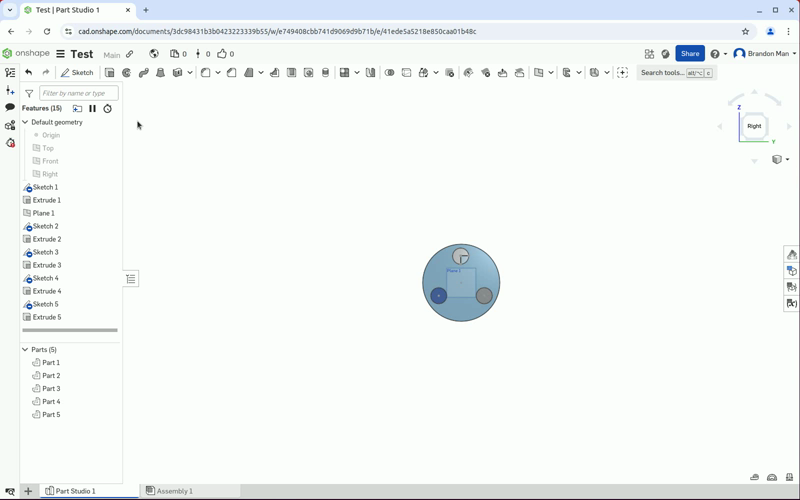
key(right, 2)
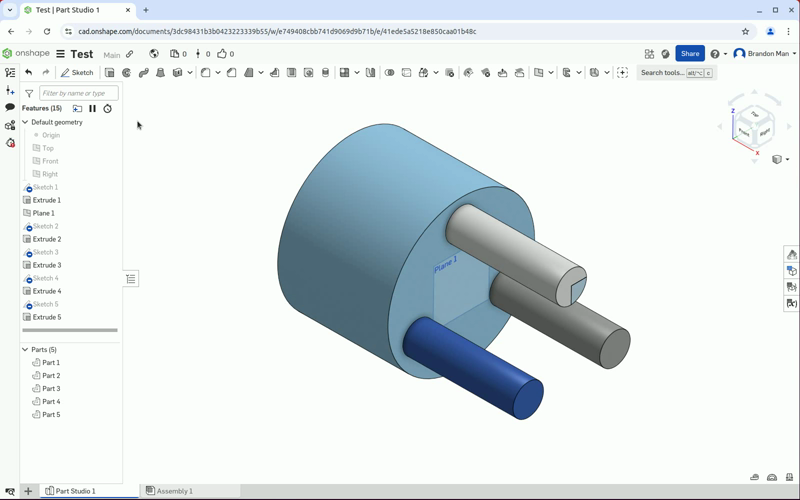
key(down, 2)
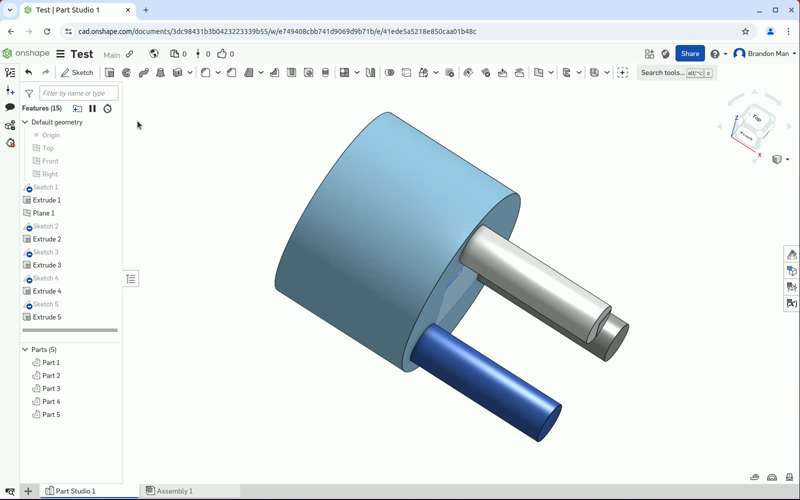
key(up, 2)
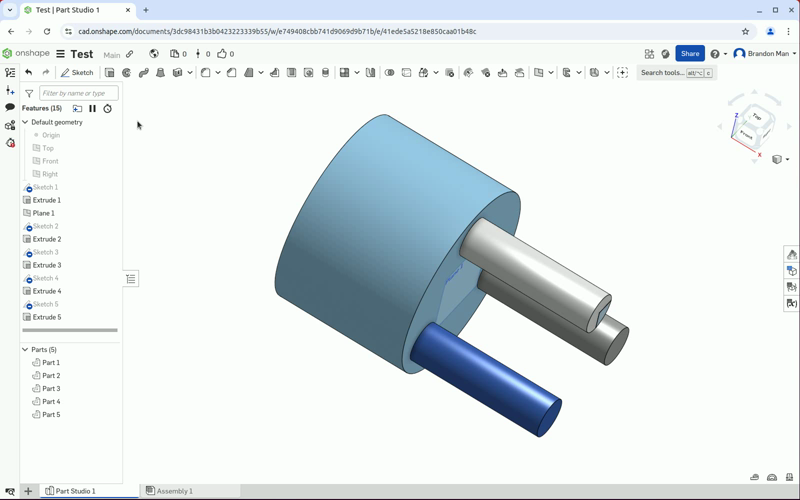
key(left, 2)
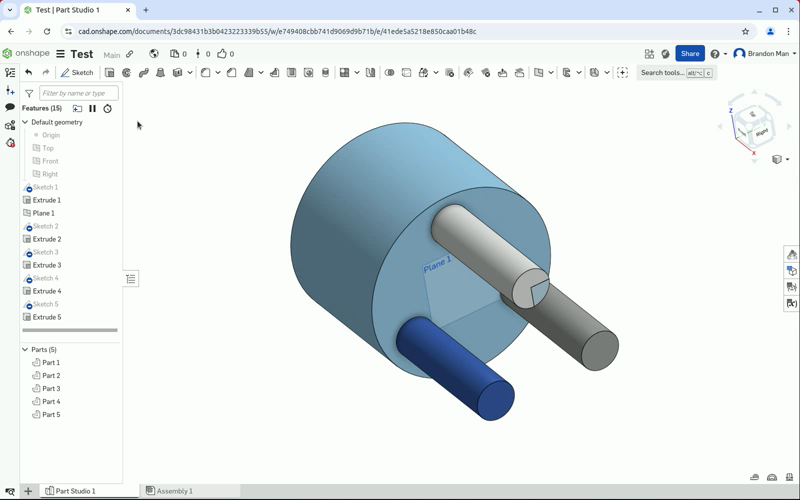
mouse_move(73, 189)
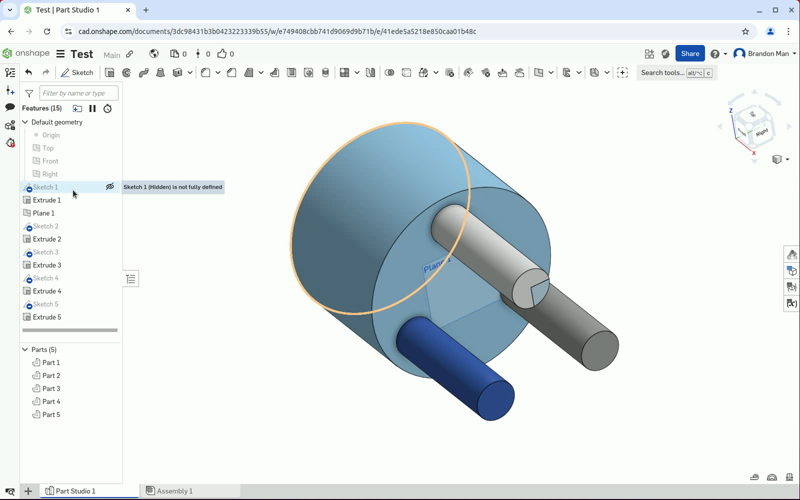
click(73, 189)